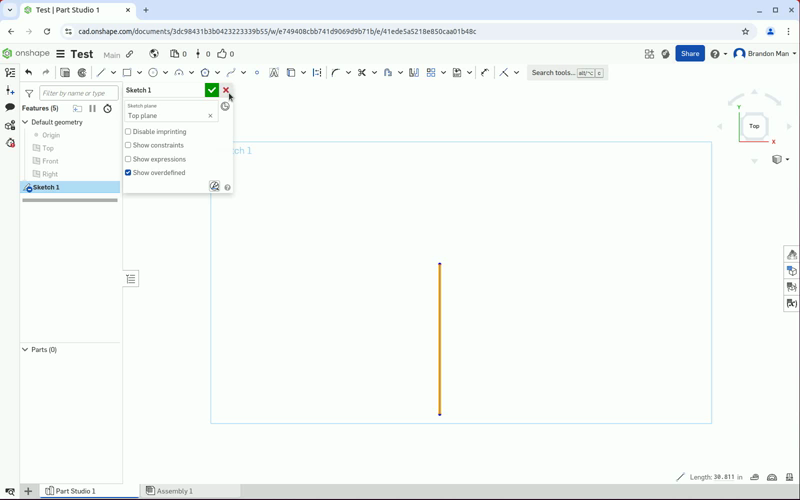
key(shift+h)
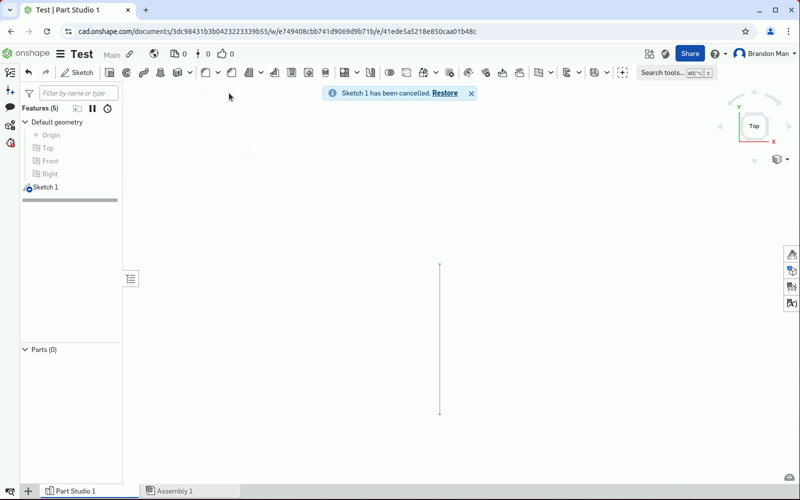
key(shift+s)
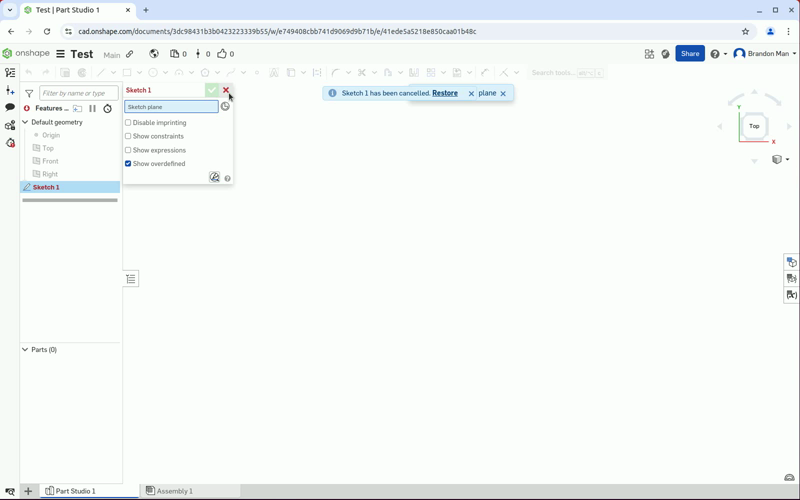
mouse_move(73, 150)
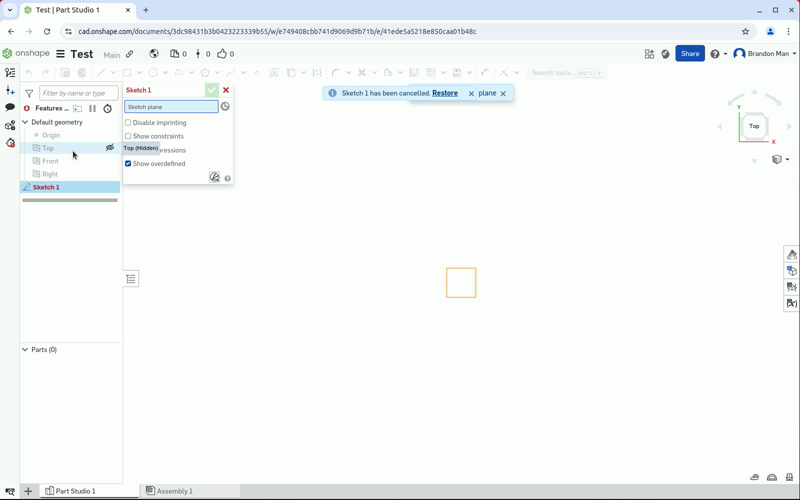
click(73, 150)
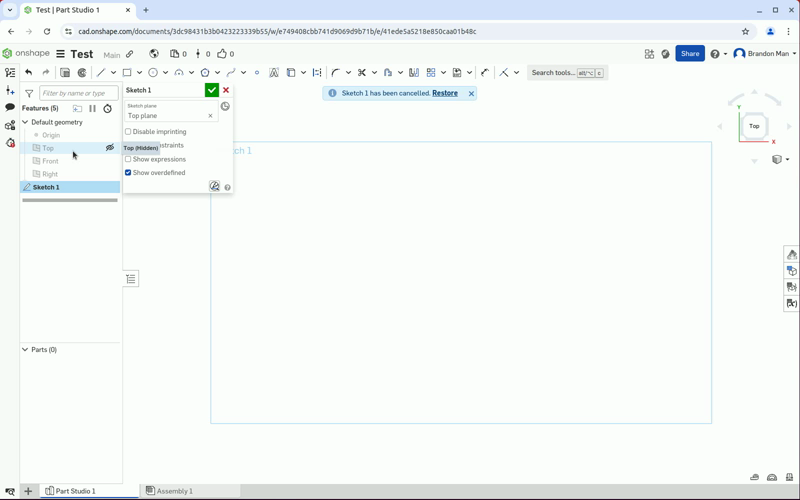
mouse_move(73, 352)
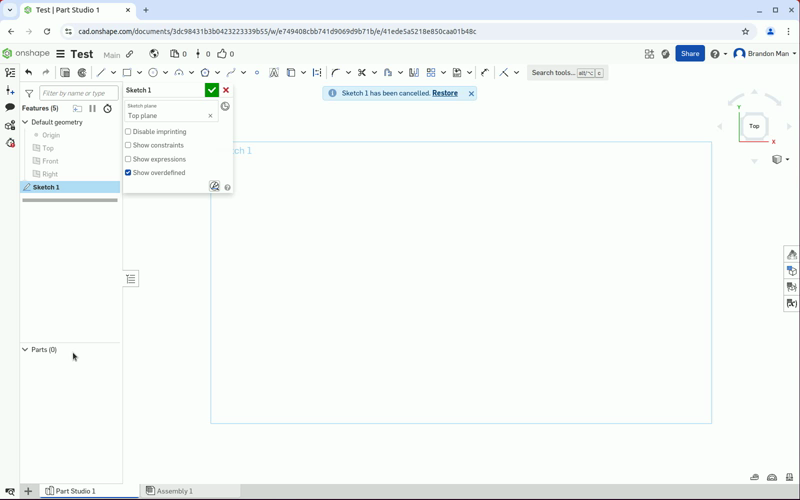
key(y)
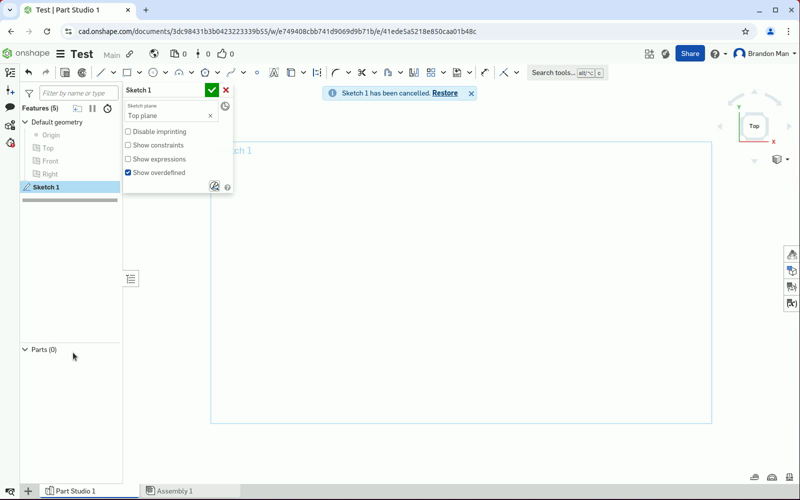
key(l)
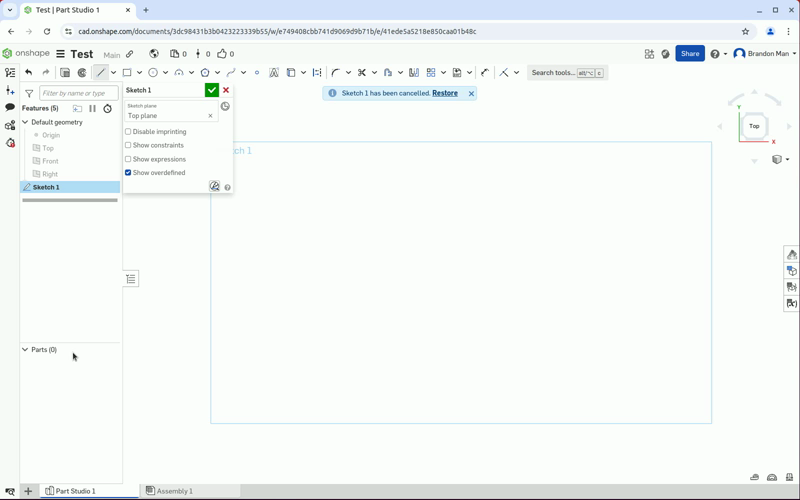
key_down(shift)
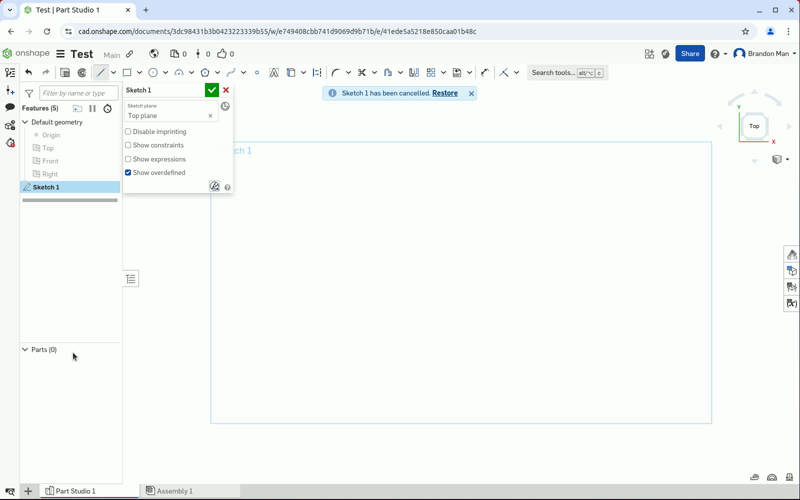
mouse_move(395, 387)
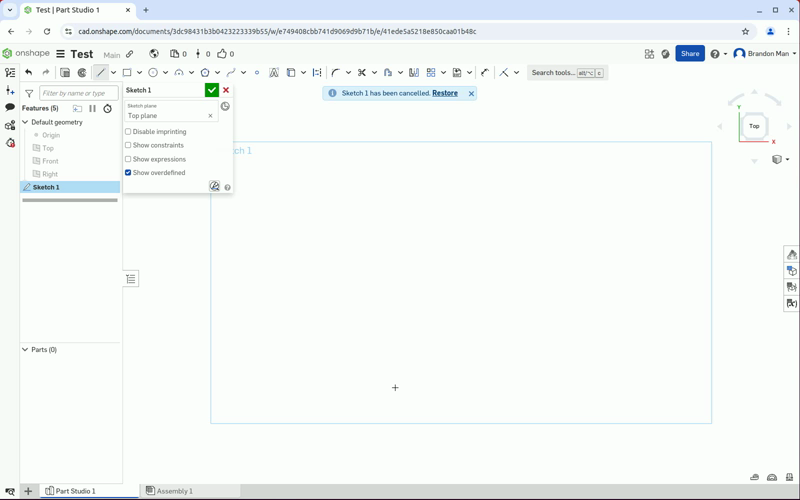
click(395, 387)
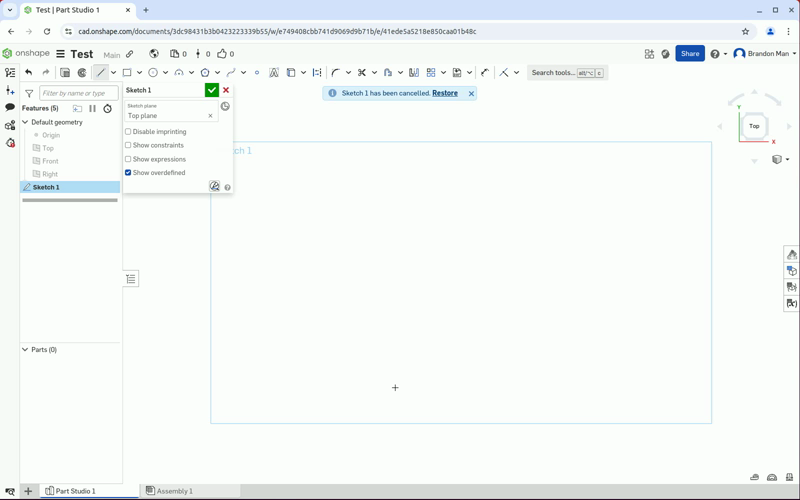
key_up(shift)
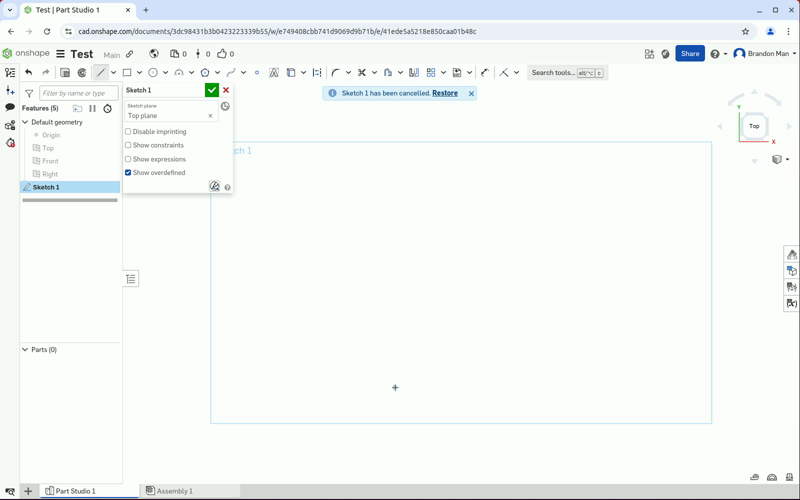
key_down(shift)
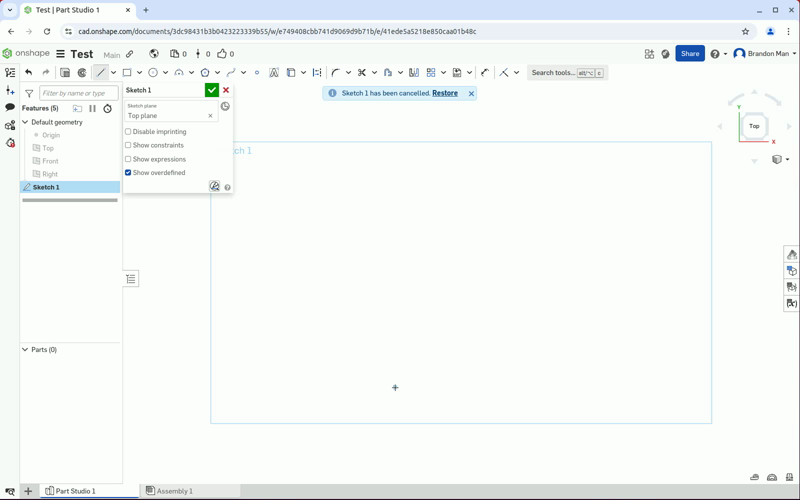
mouse_move(526, 387)
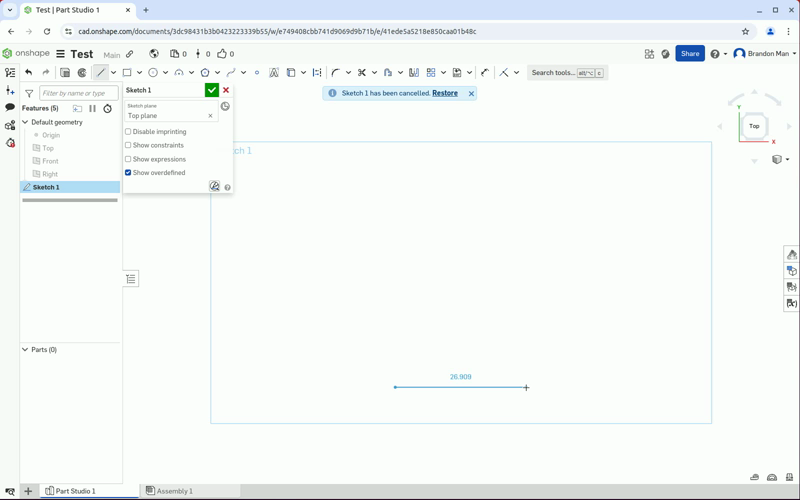
click(526, 387)
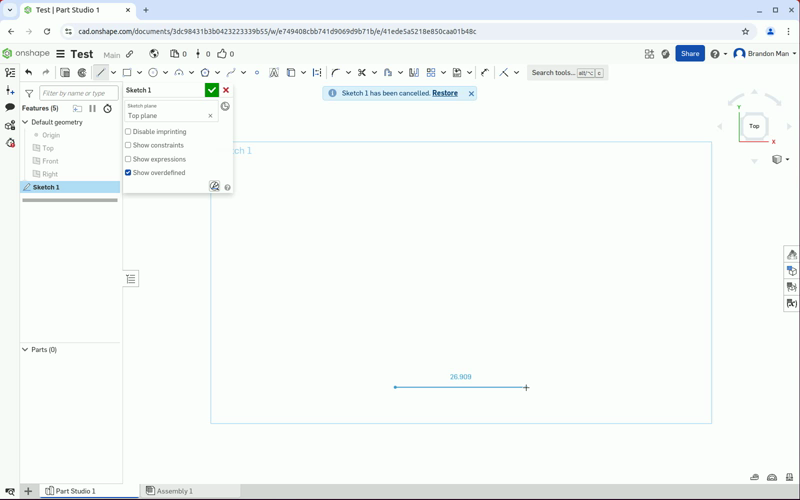
key_up(shift)
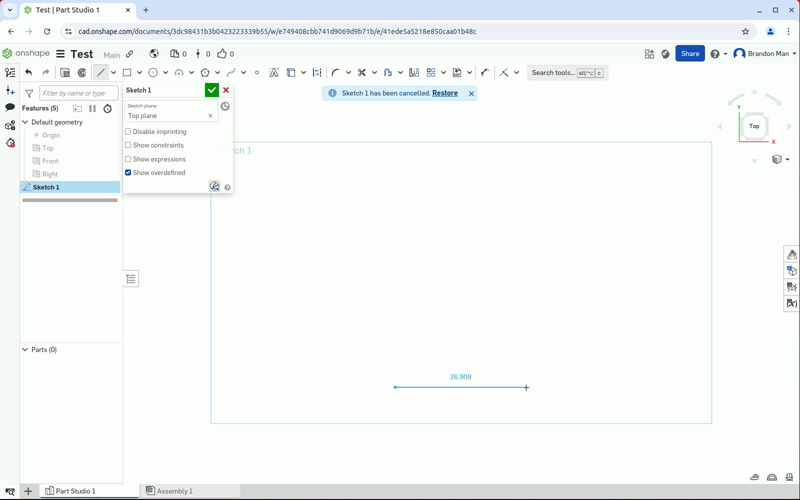
key_down(shift)
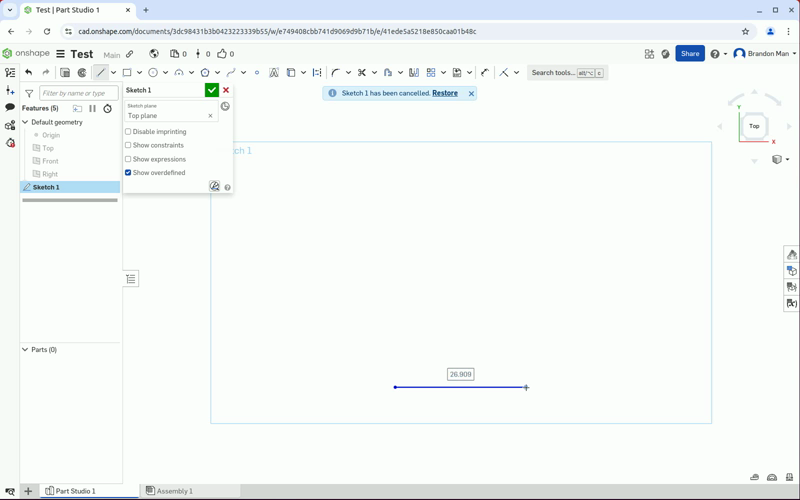
mouse_move(526, 179)
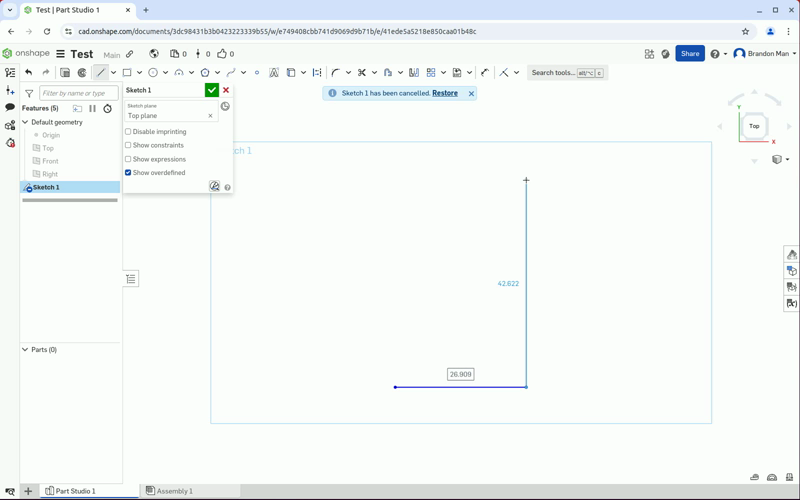
click(526, 179)
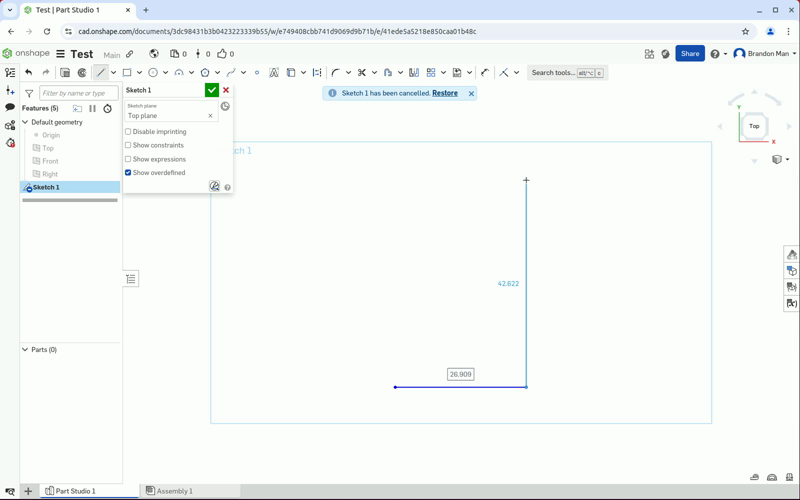
key_up(shift)
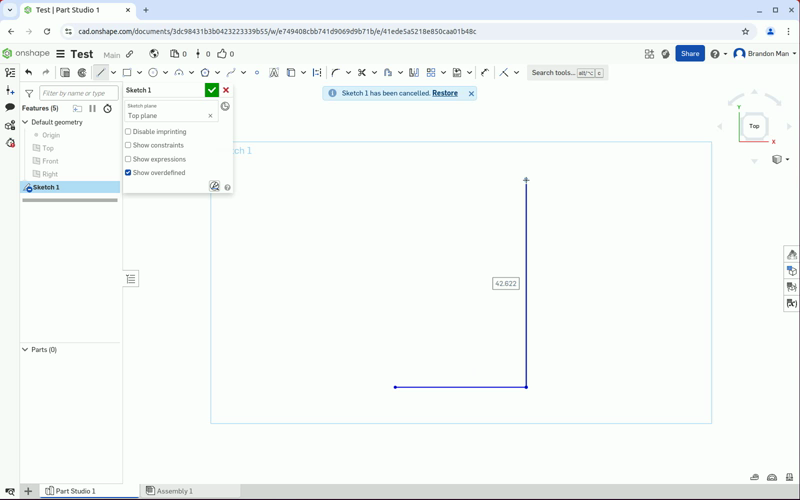
key_down(shift)
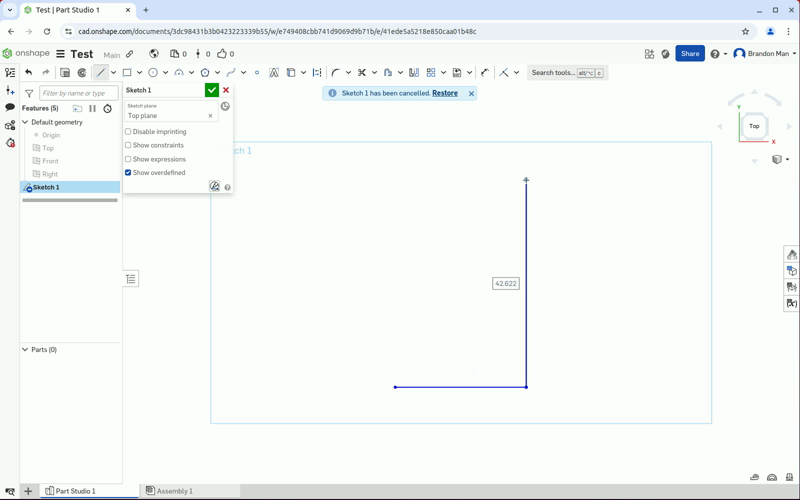
mouse_move(395, 179)
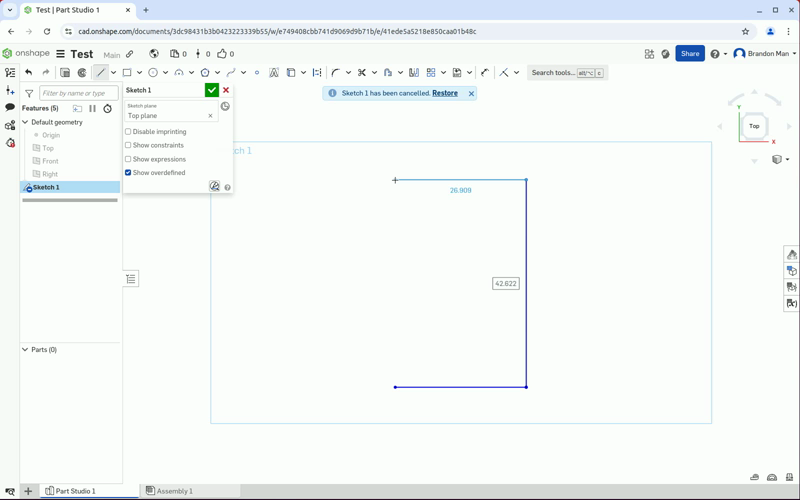
click(395, 179)
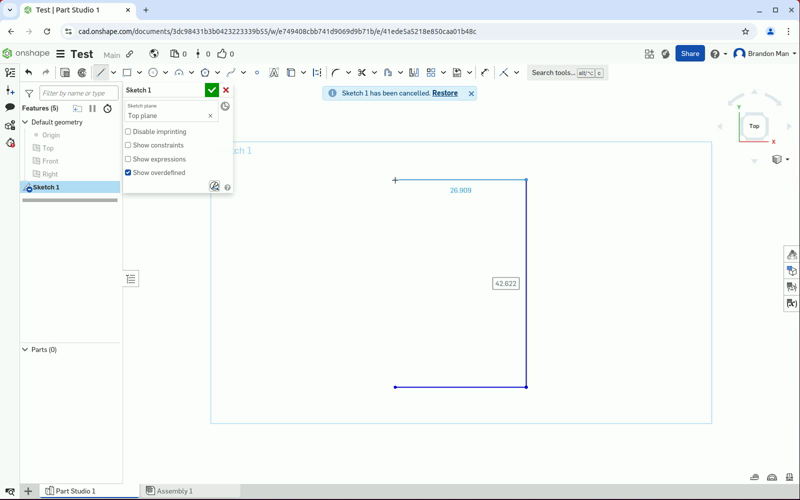
key_up(shift)
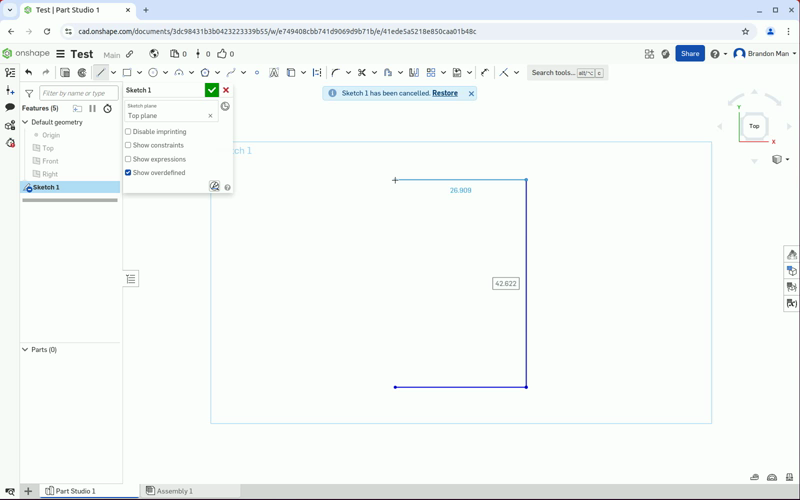
key_down(shift)
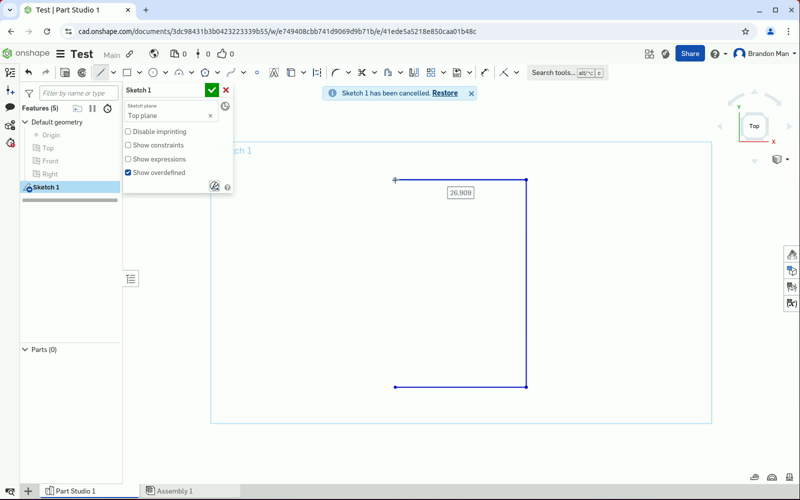
mouse_move(395, 387)
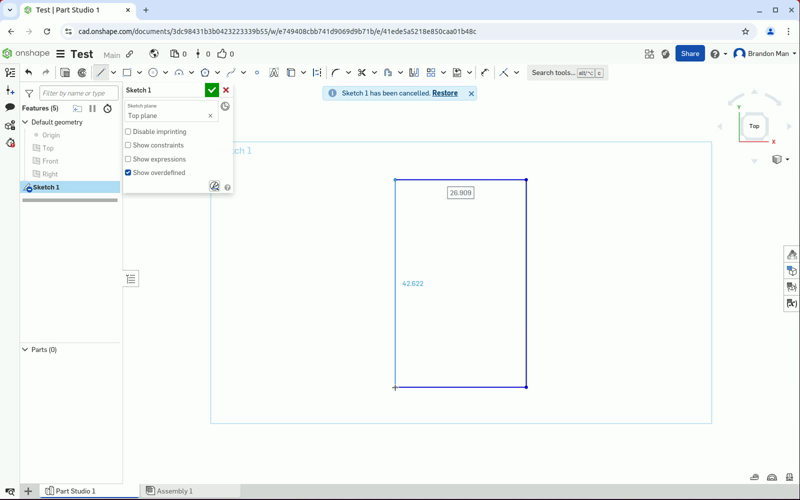
key_up(shift)
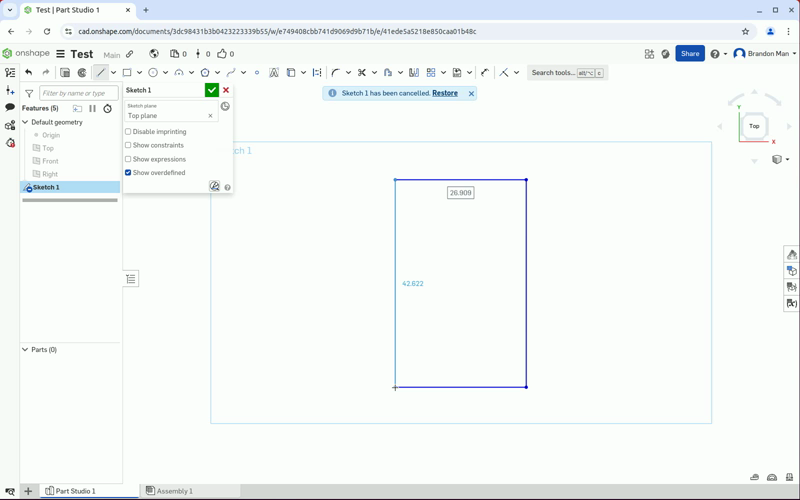
click(395, 387)
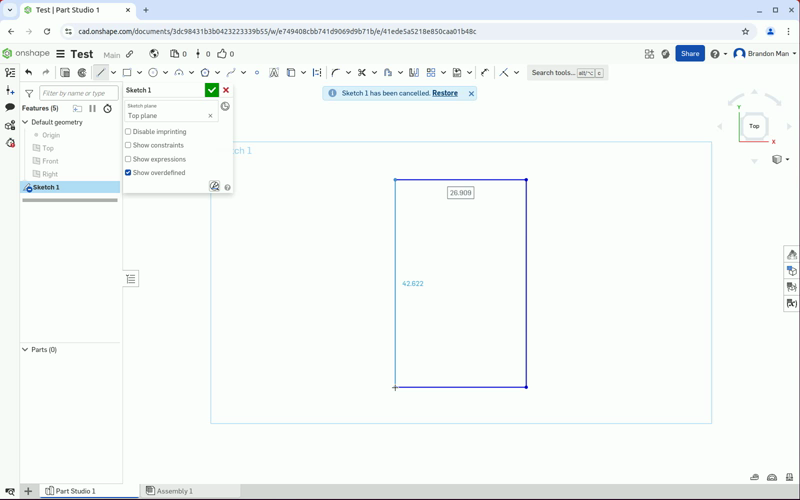
key(esc)
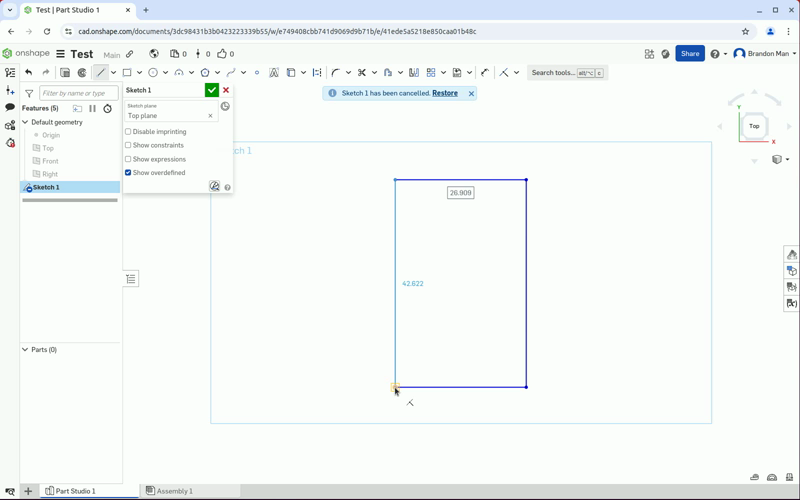
mouse_move(464, 237)
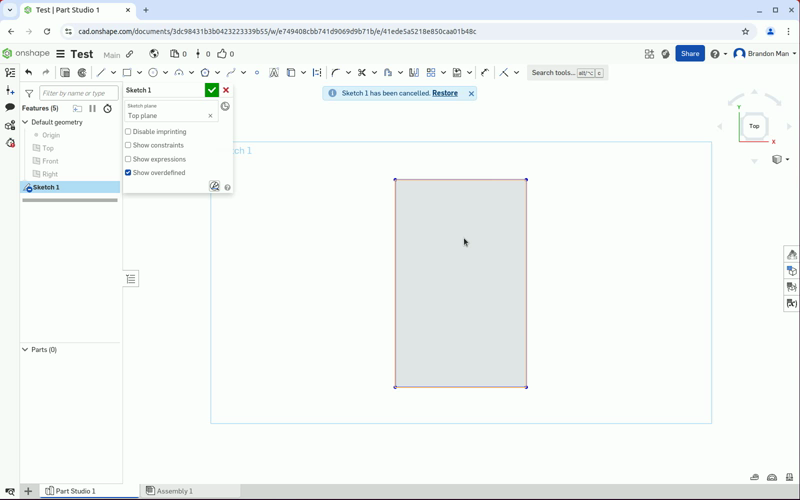
click(464, 237)
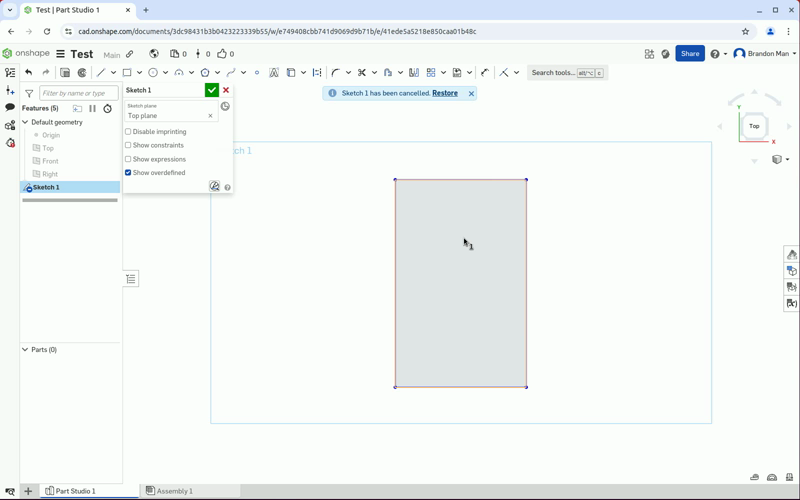
mouse_move(73, 352)
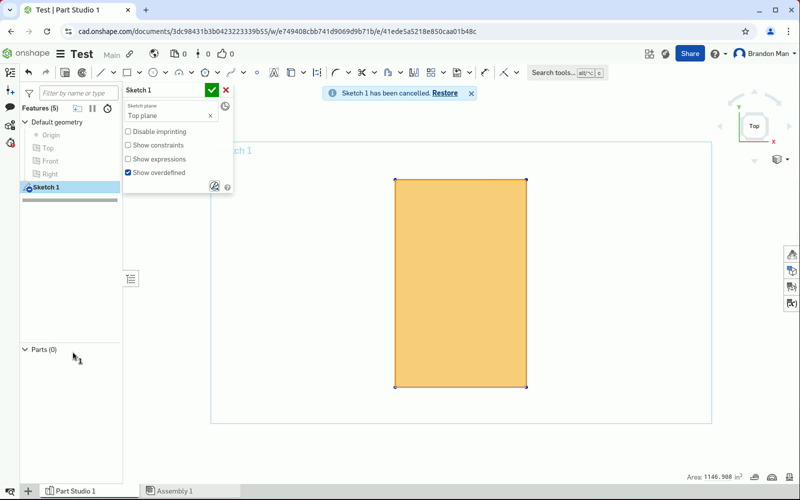
key(shift+y)
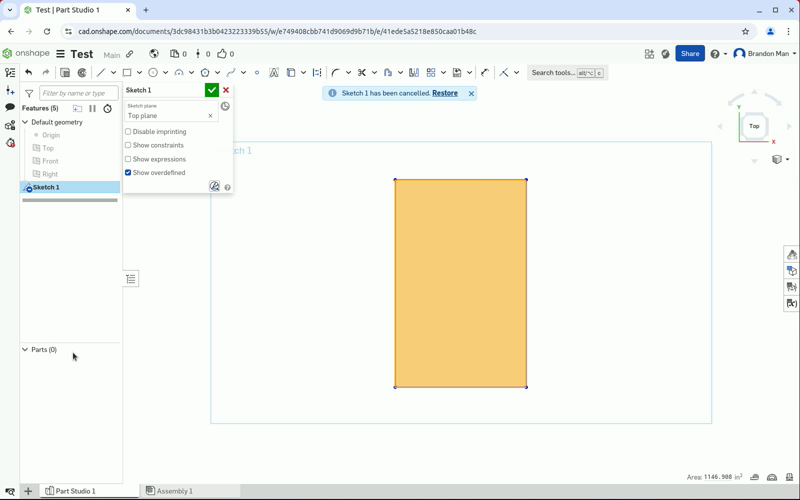
key(shift+e)
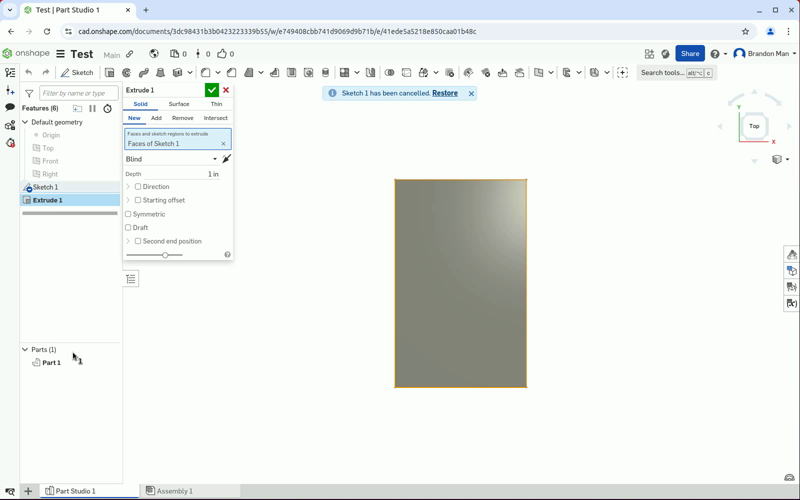
mouse_move(143, 106)
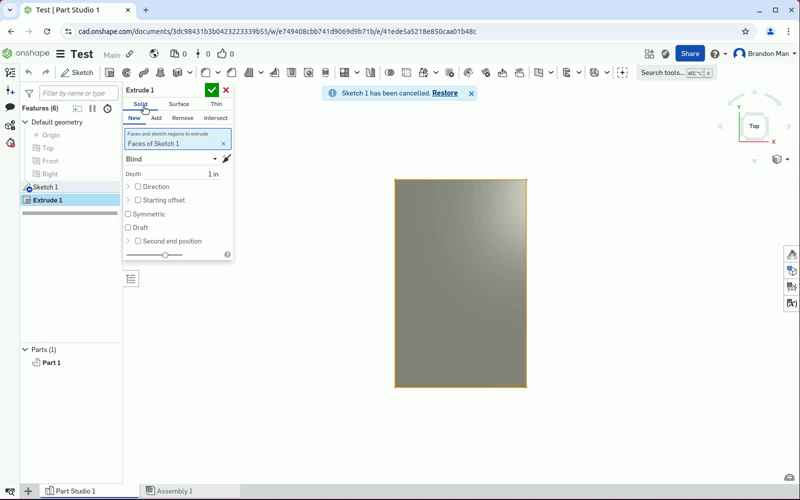
click(143, 106)
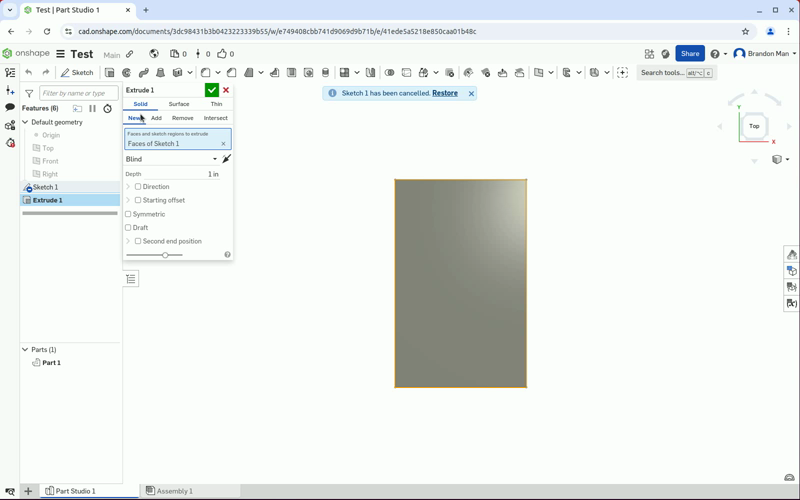
mouse_move(137, 120)
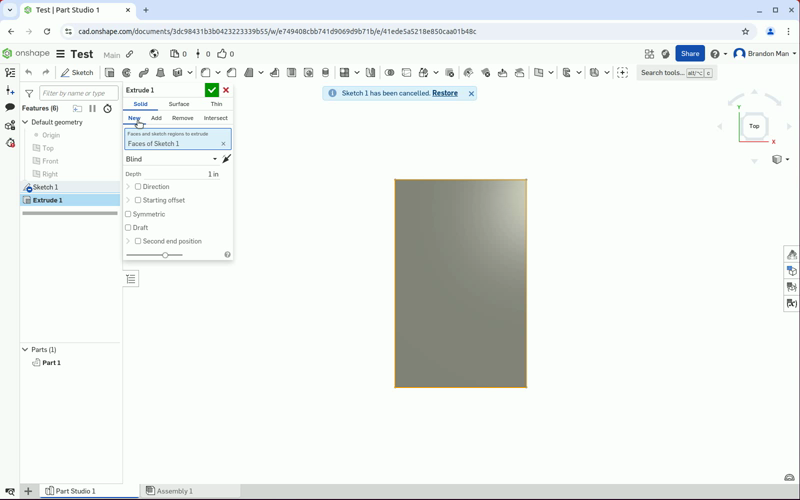
click(137, 120)
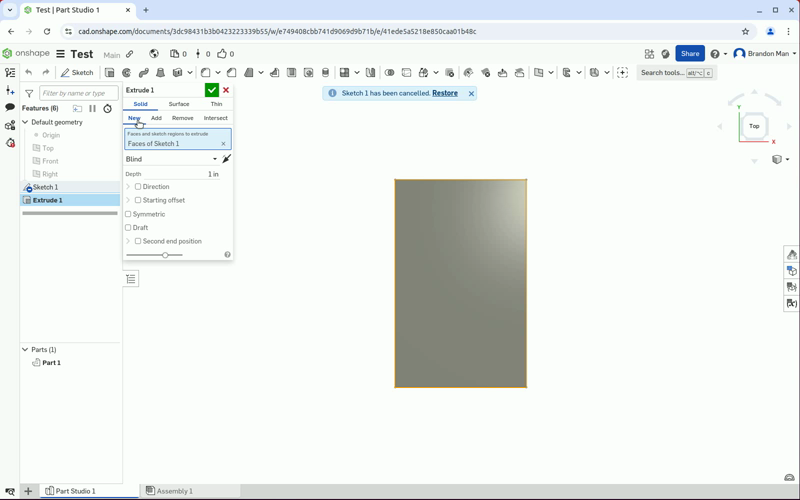
key(tab, 4)
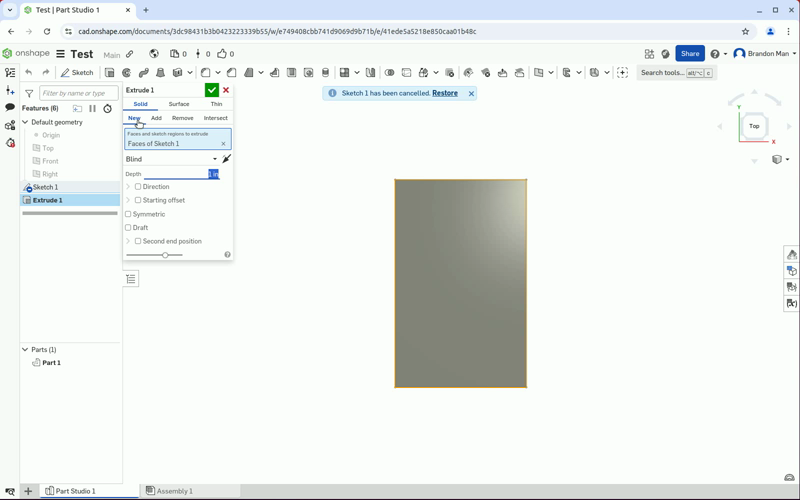
text(21.423)
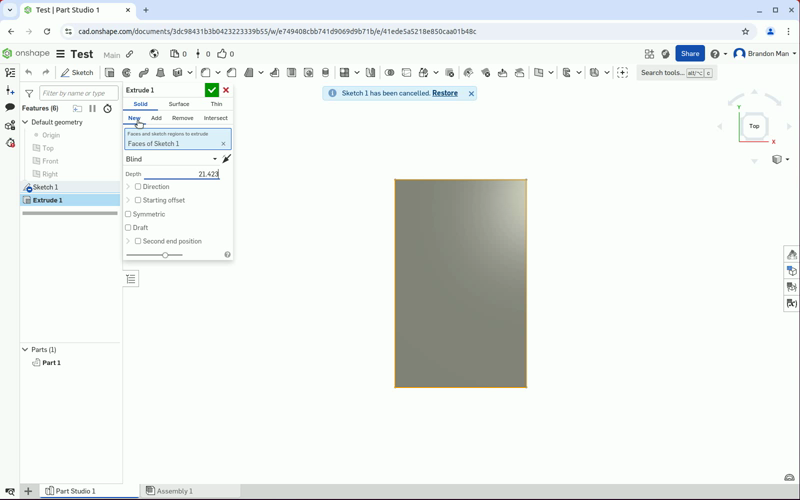
key(enter)
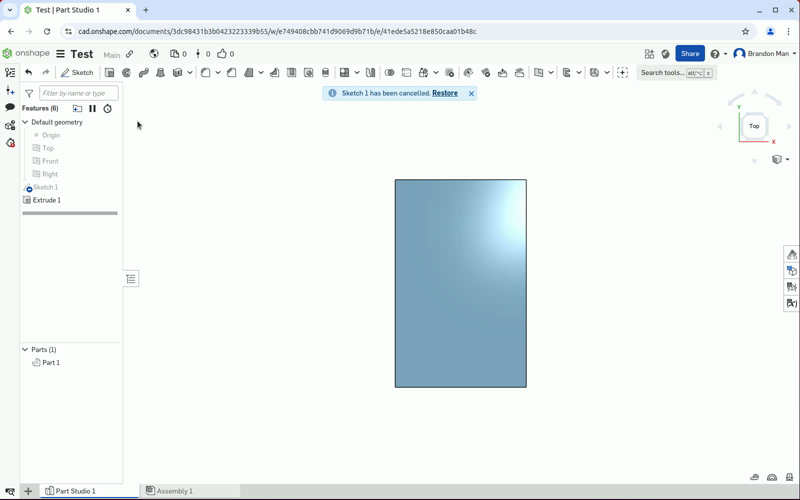
key(shift+h)
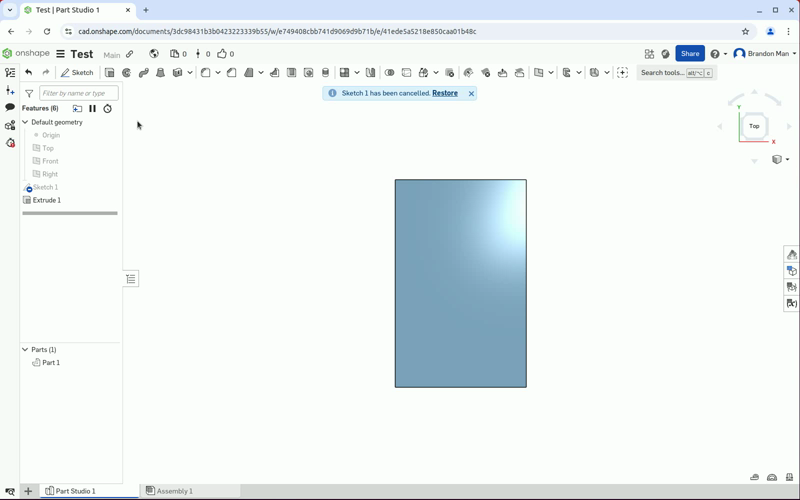
key(shift+h)
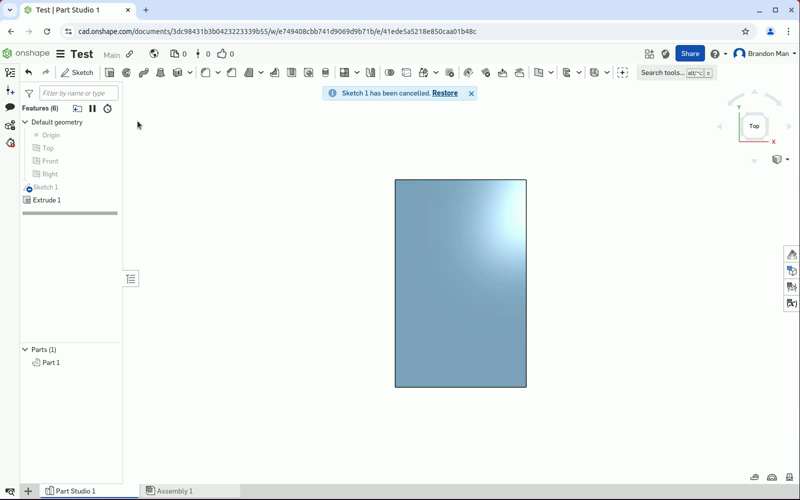
mouse_move(73, 189)
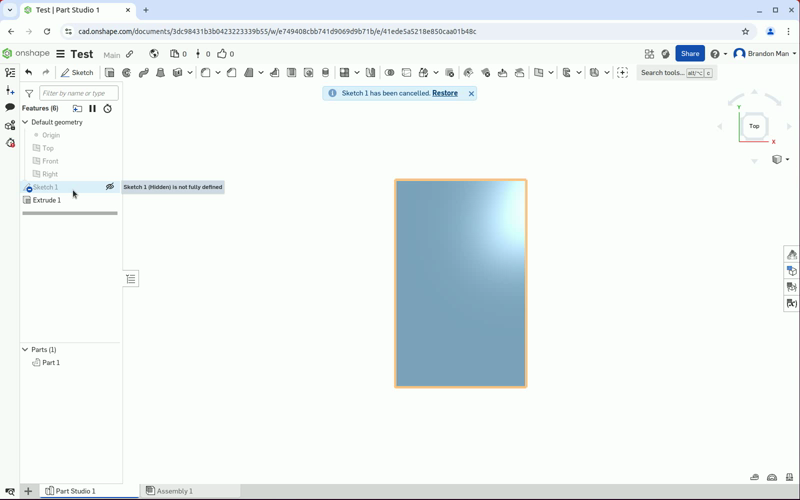
click(73, 189)
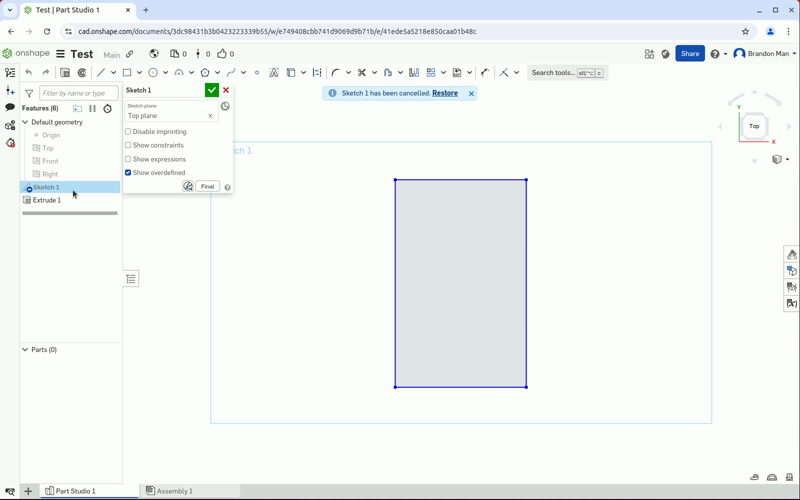
mouse_move(229, 92)
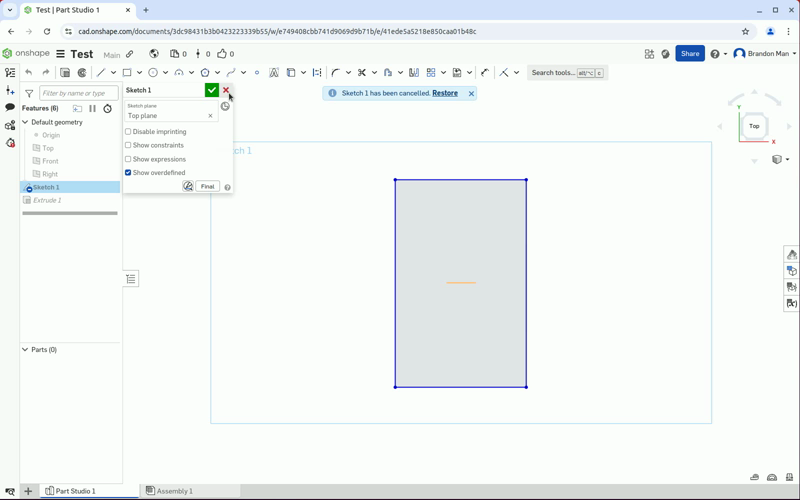
click(229, 92)
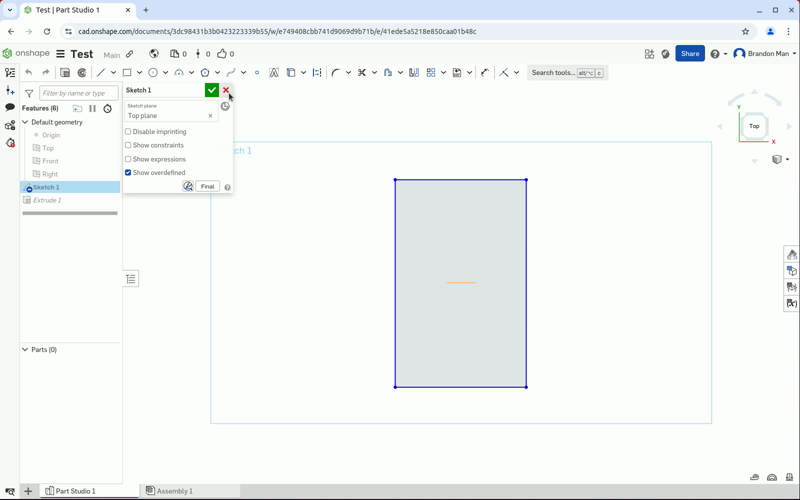
key(shift+s)
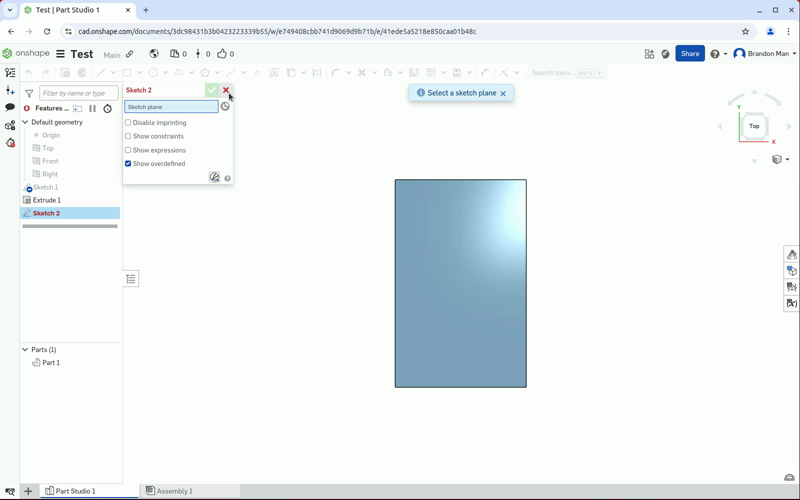
mouse_move(73, 150)
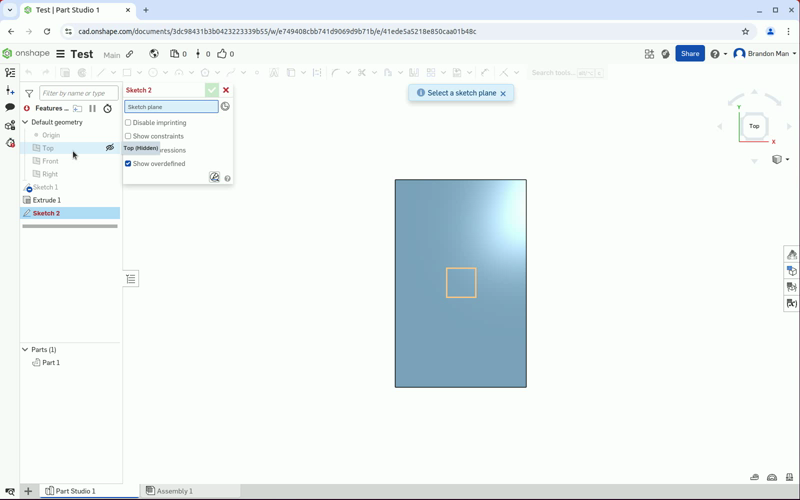
click(73, 150)
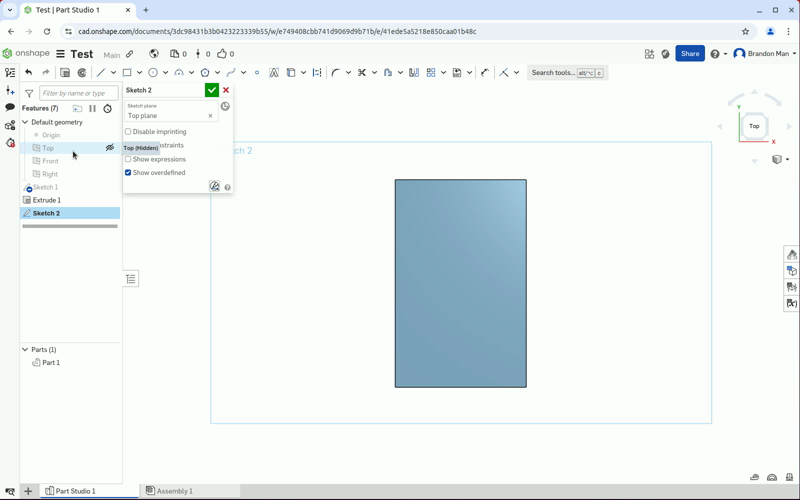
mouse_move(73, 352)
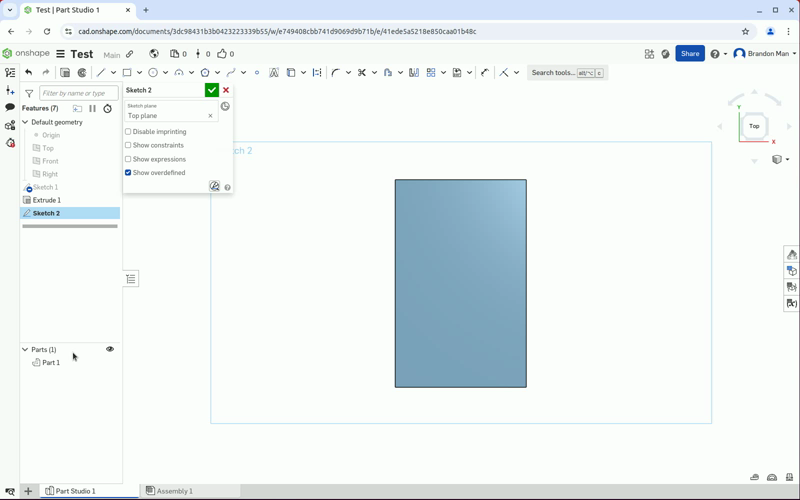
key(y)
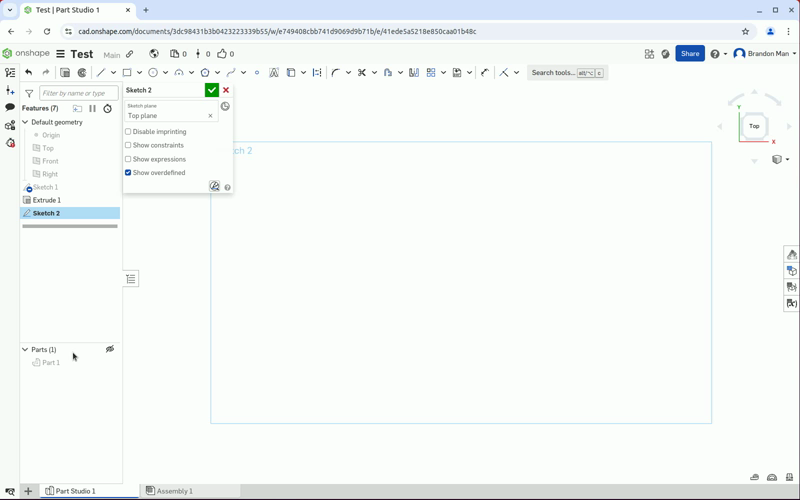
key(l)
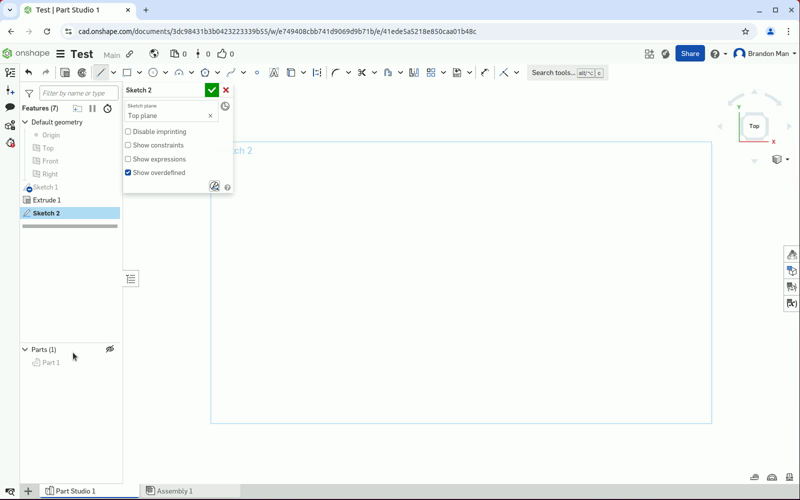
key_down(shift)
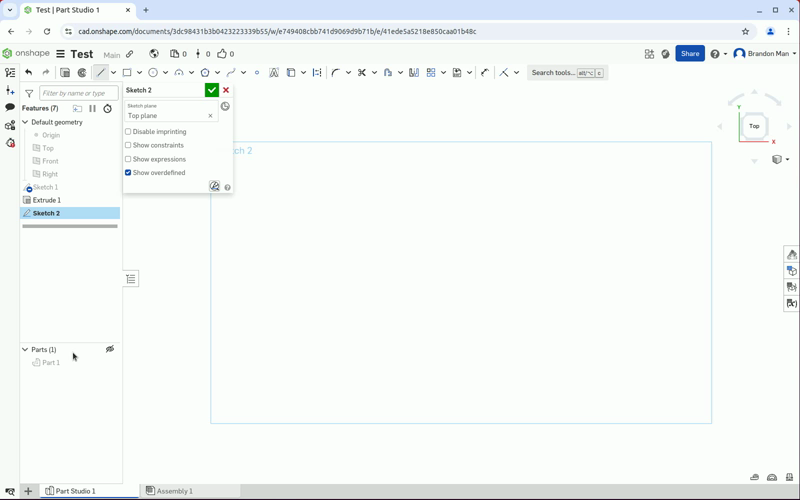
mouse_move(390, 387)
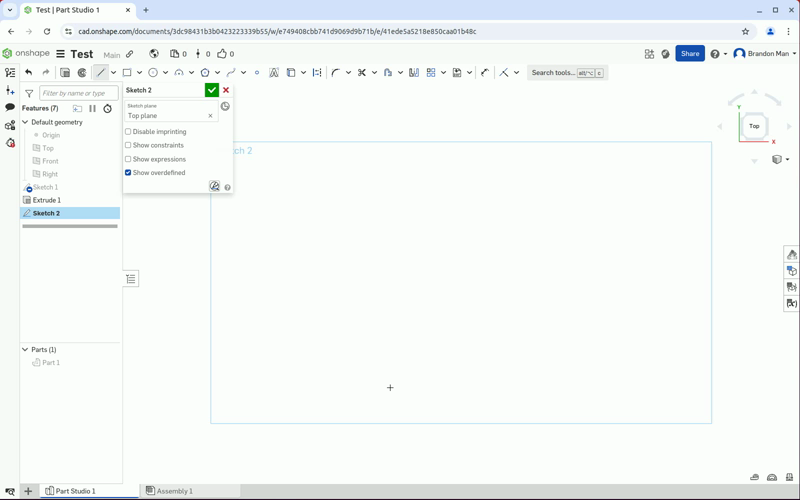
click(390, 387)
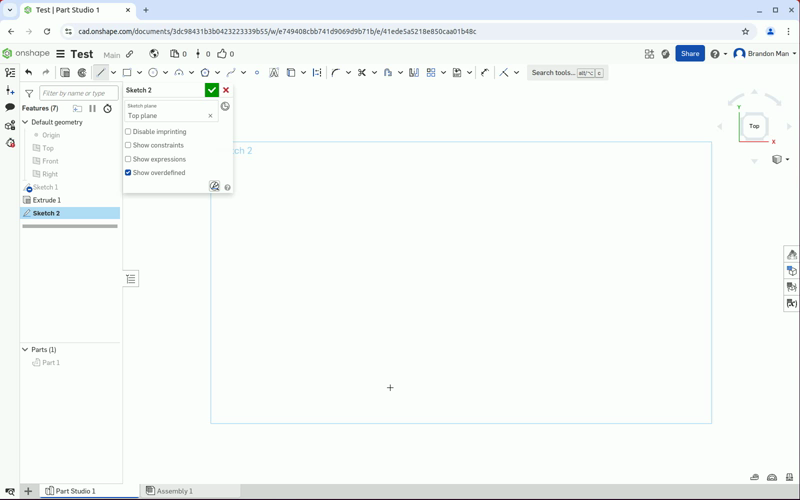
key_up(shift)
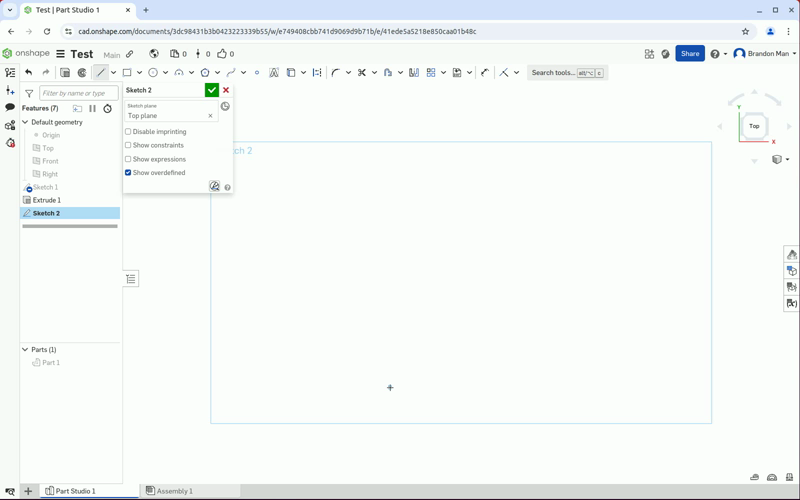
key_down(shift)
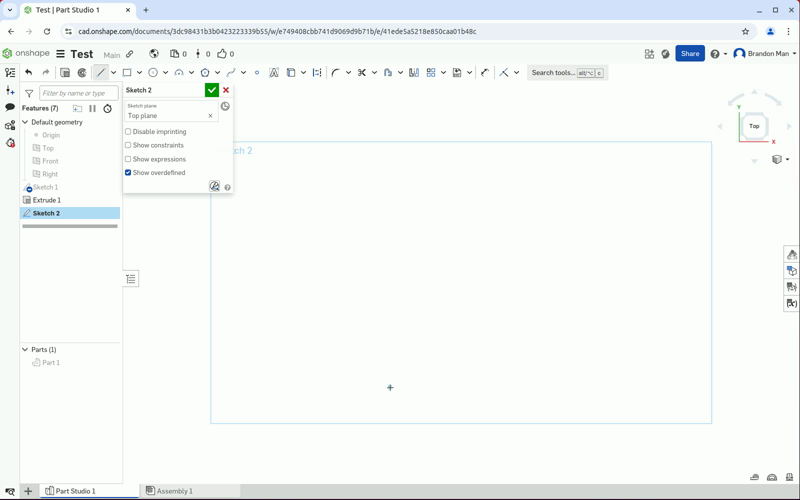
mouse_move(420, 387)
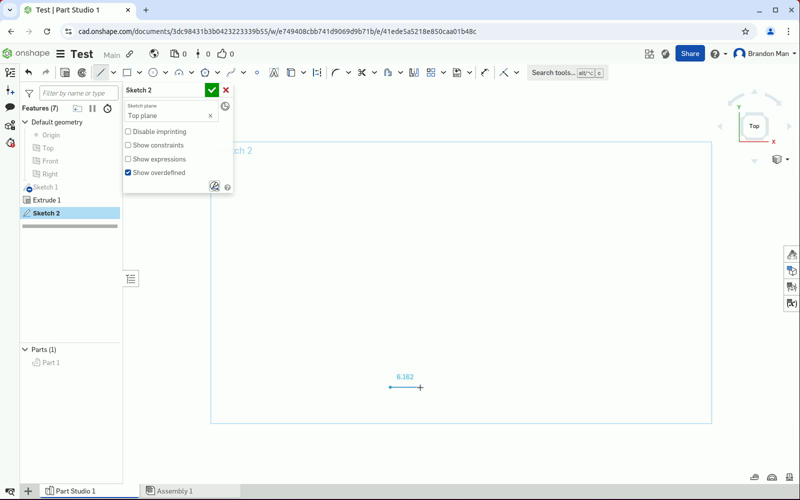
mouse_move(394, 387)
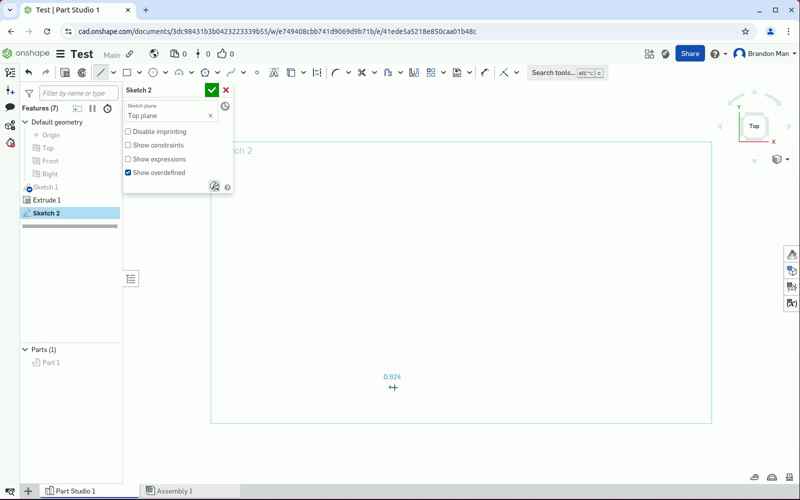
scroll(6)
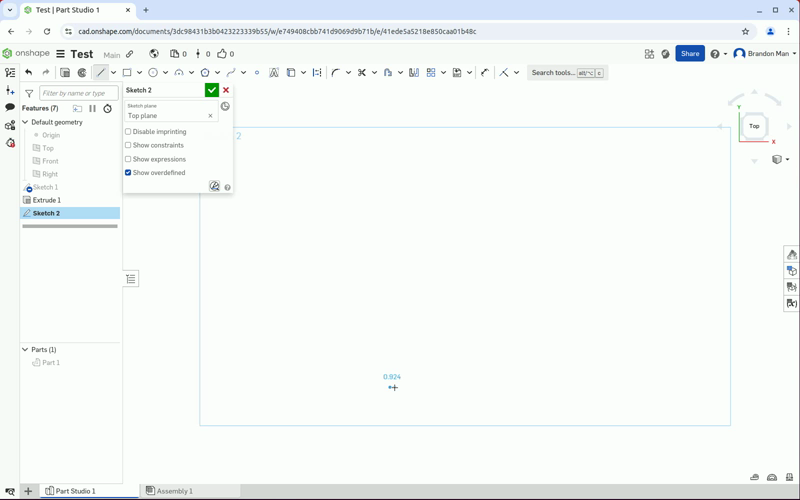
scroll(6)
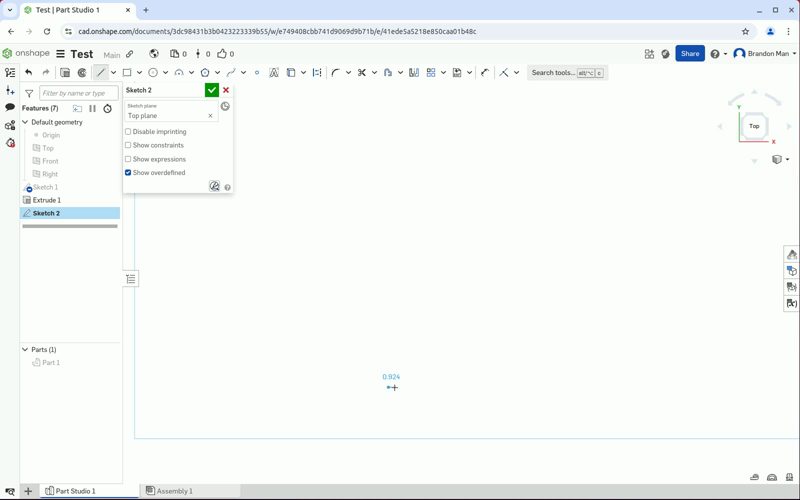
scroll(6)
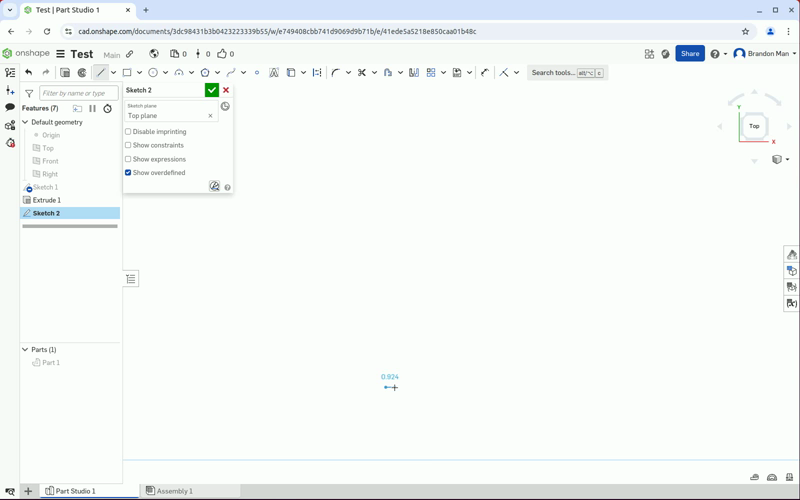
scroll(6)
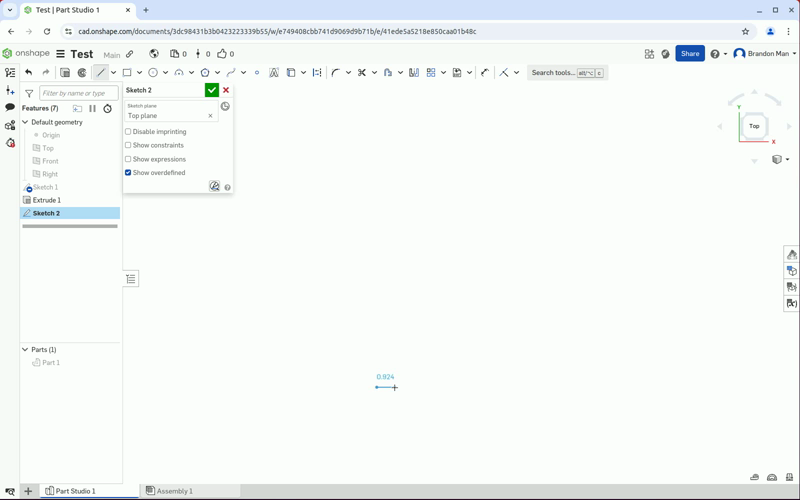
scroll(6)
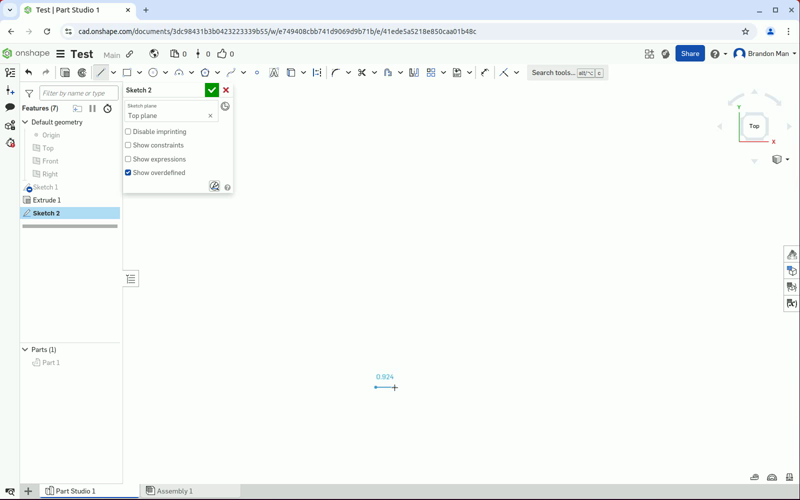
scroll(6)
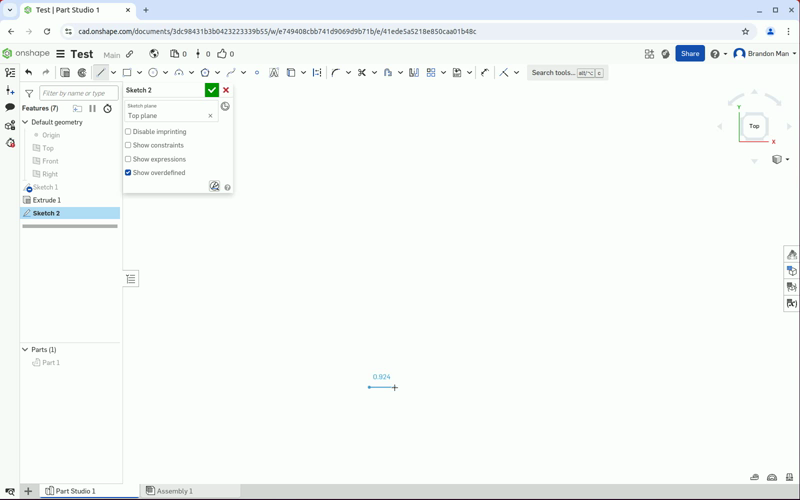
scroll(6)
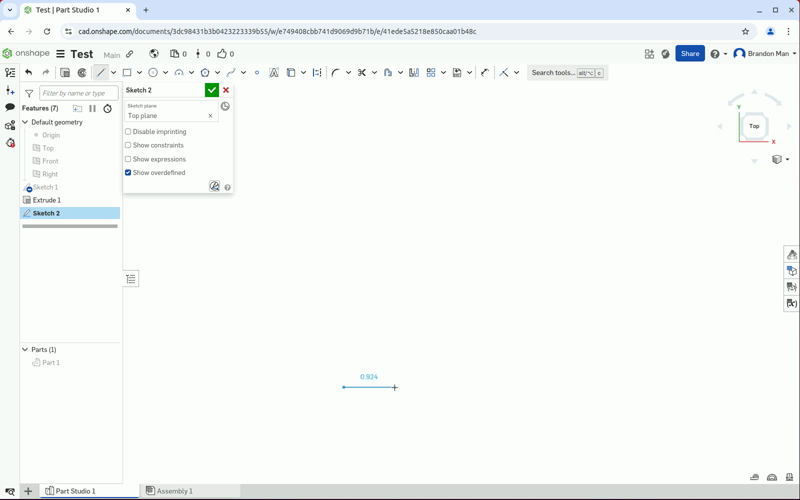
click(394, 387)
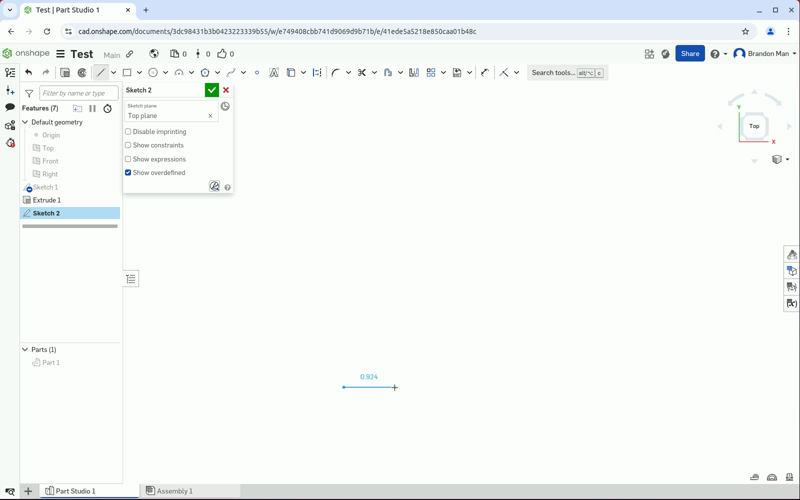
scroll(-6)
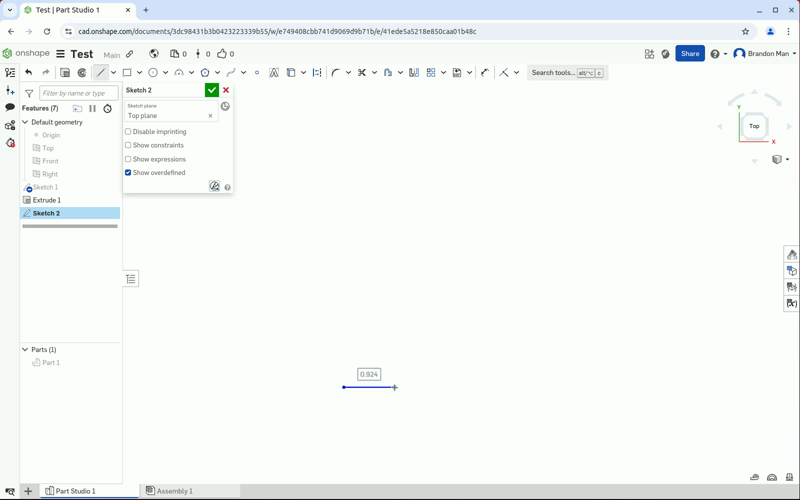
scroll(-6)
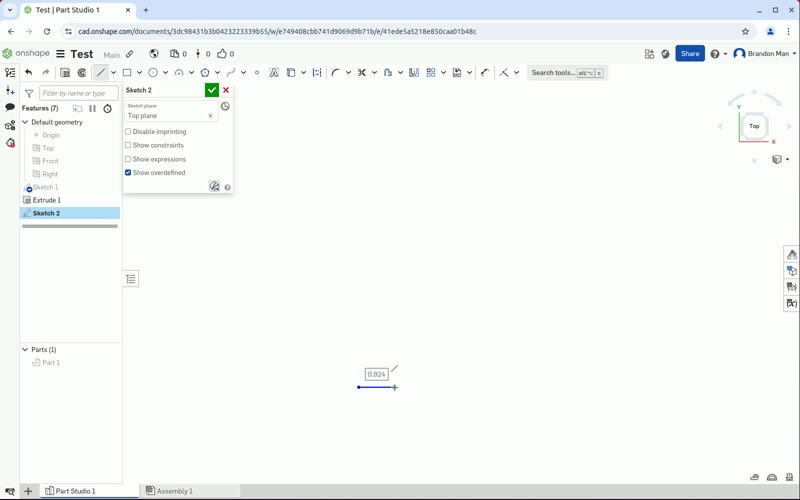
scroll(-6)
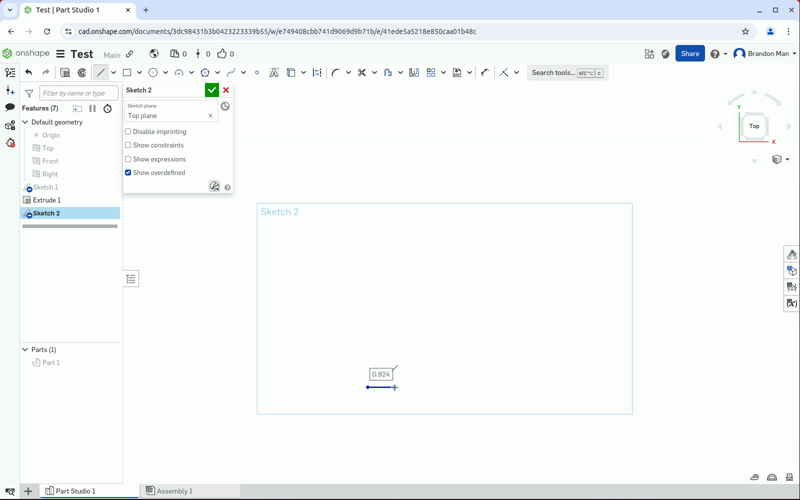
scroll(-6)
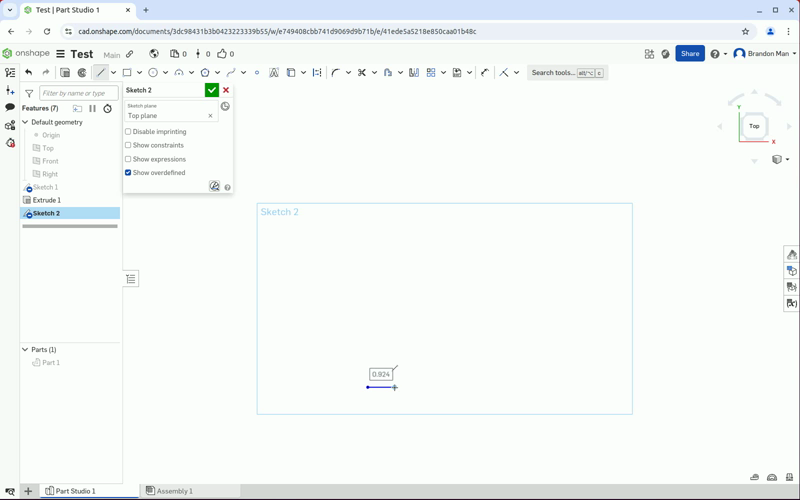
scroll(-6)
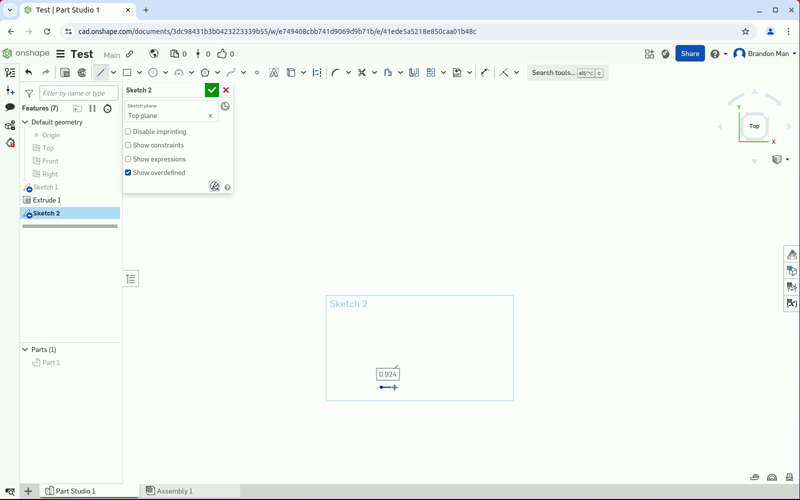
scroll(-6)
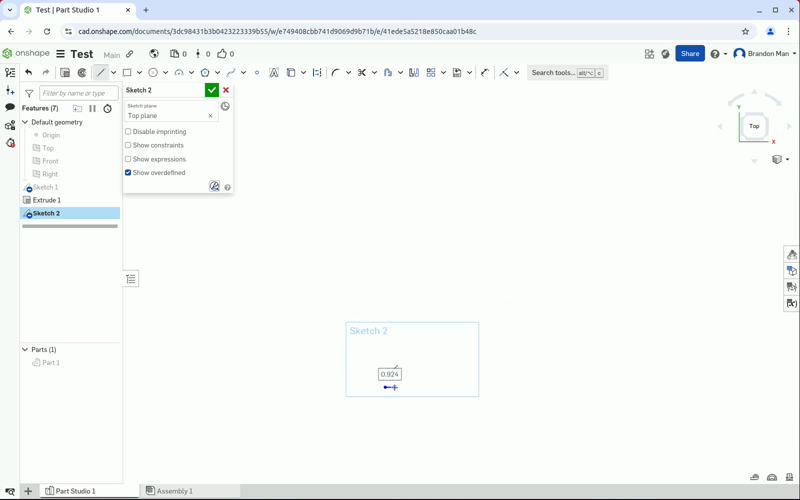
scroll(-6)
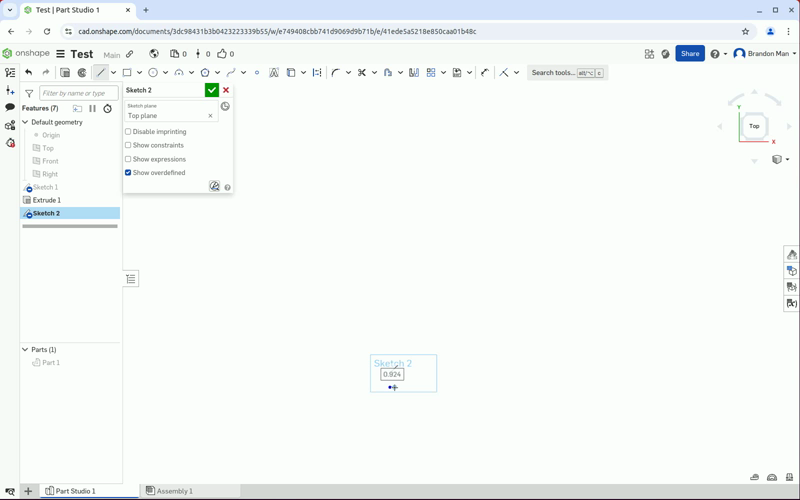
key_up(shift)
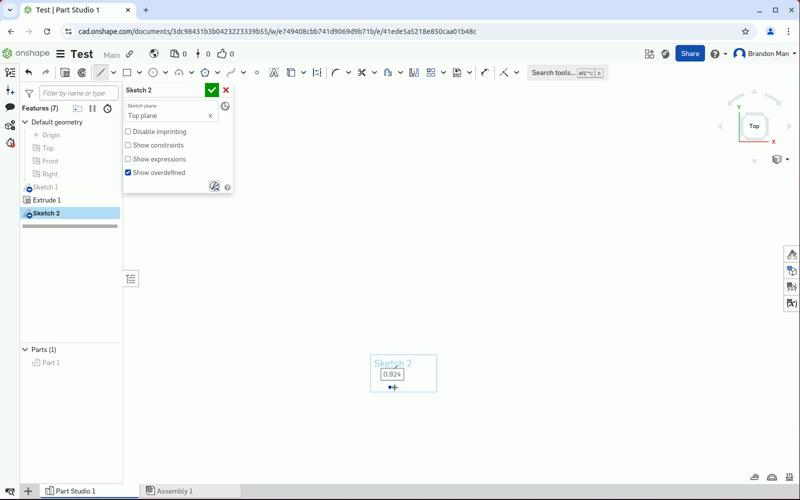
key_down(shift)
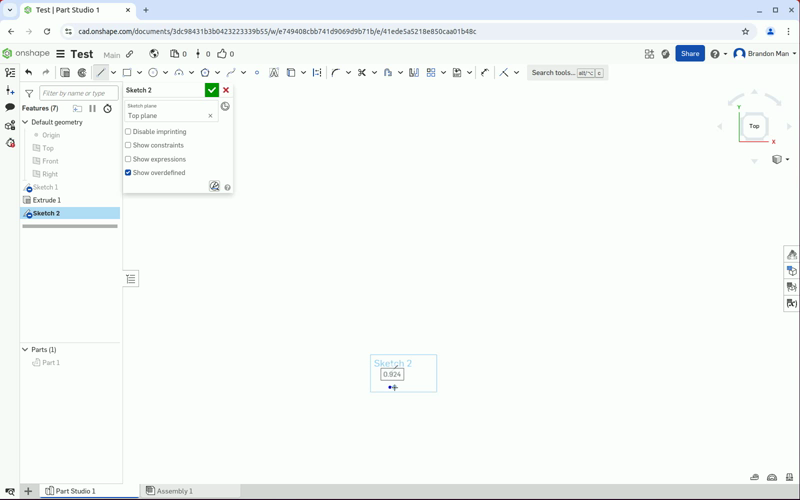
mouse_move(394, 179)
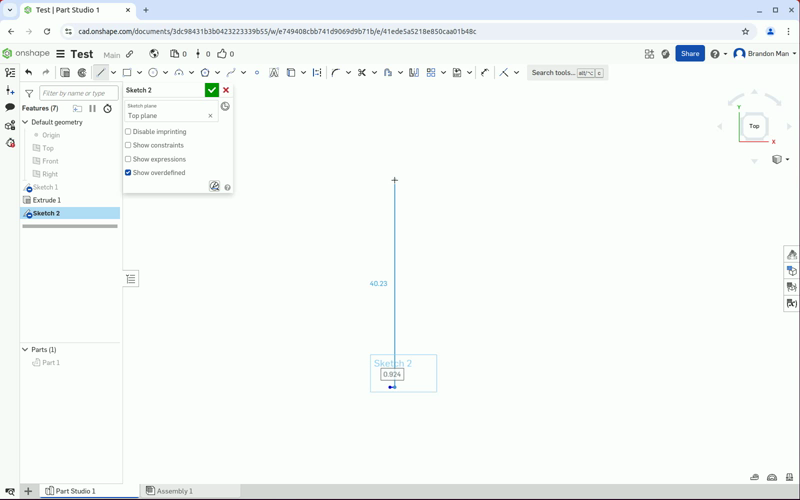
click(394, 179)
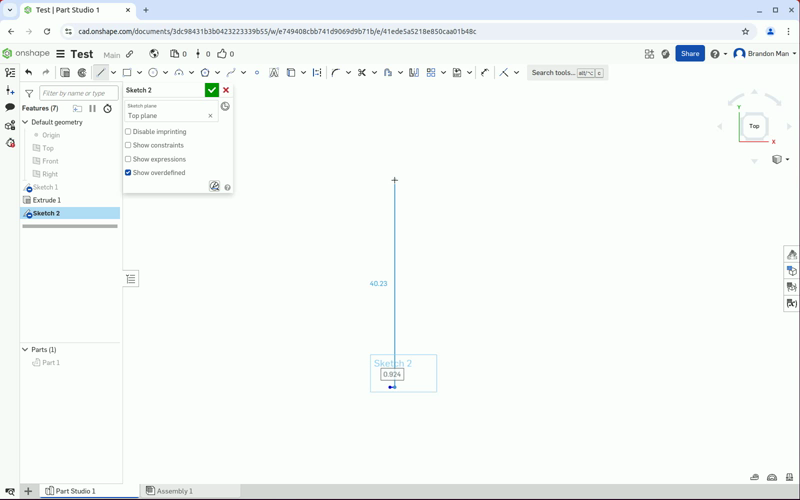
key_up(shift)
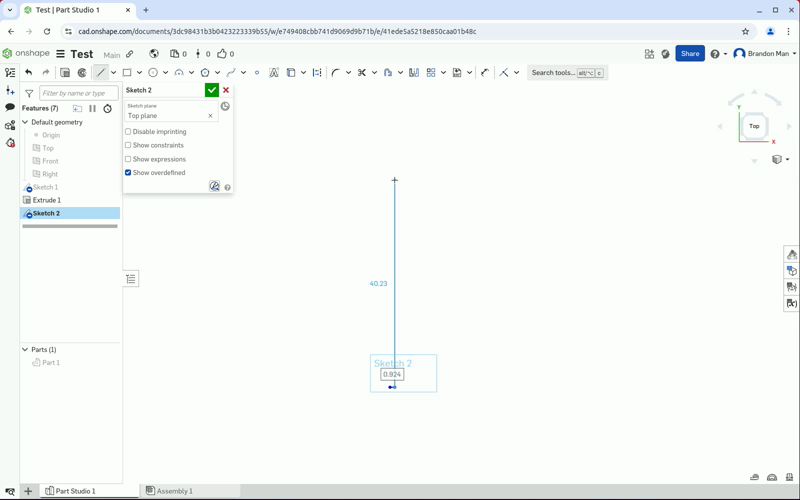
key_down(shift)
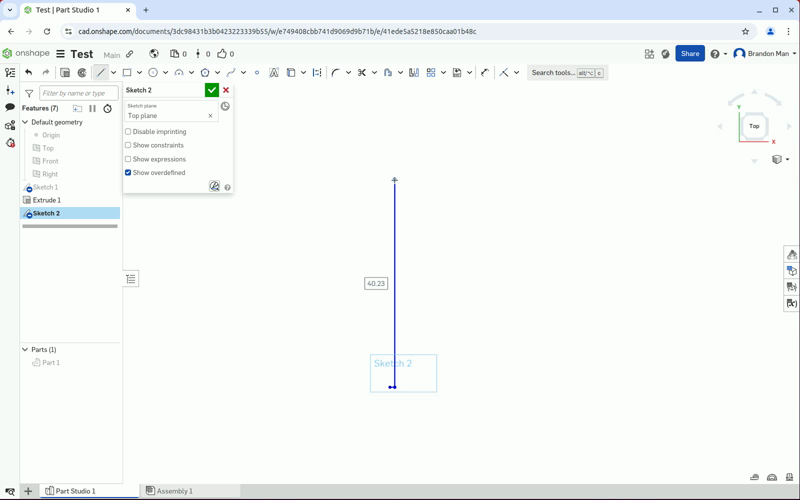
mouse_move(424, 179)
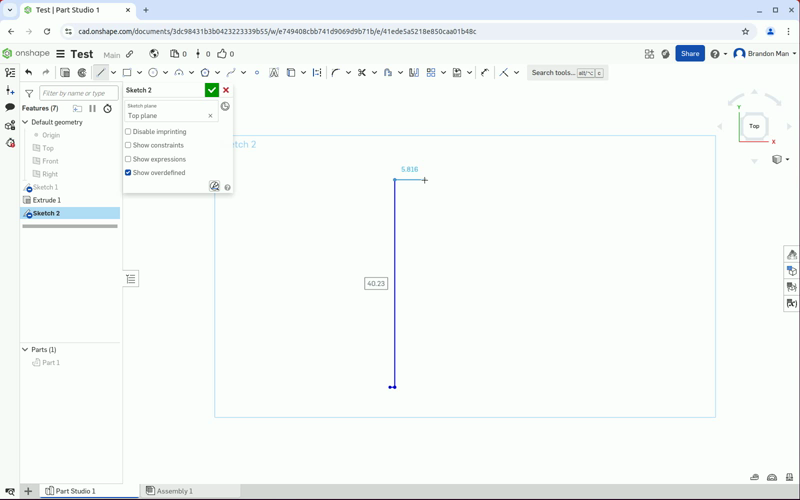
mouse_move(390, 179)
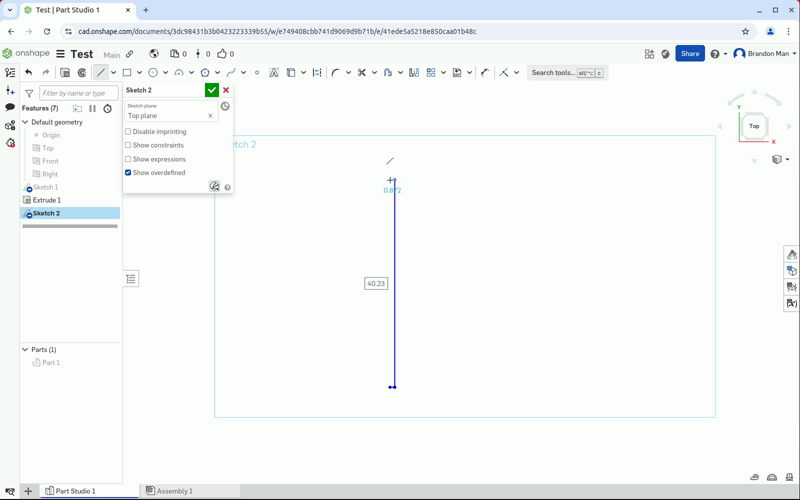
scroll(6)
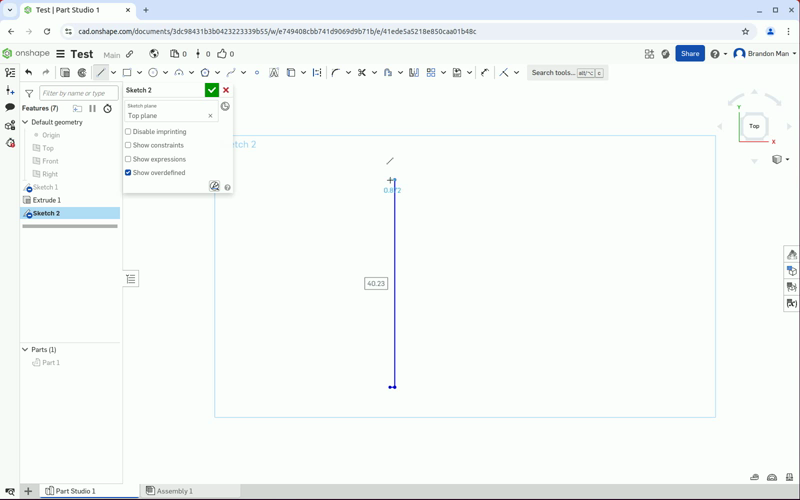
scroll(6)
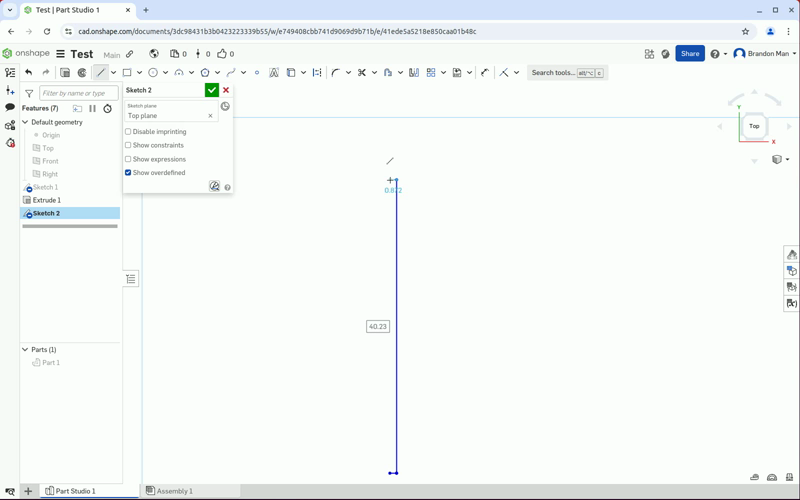
scroll(6)
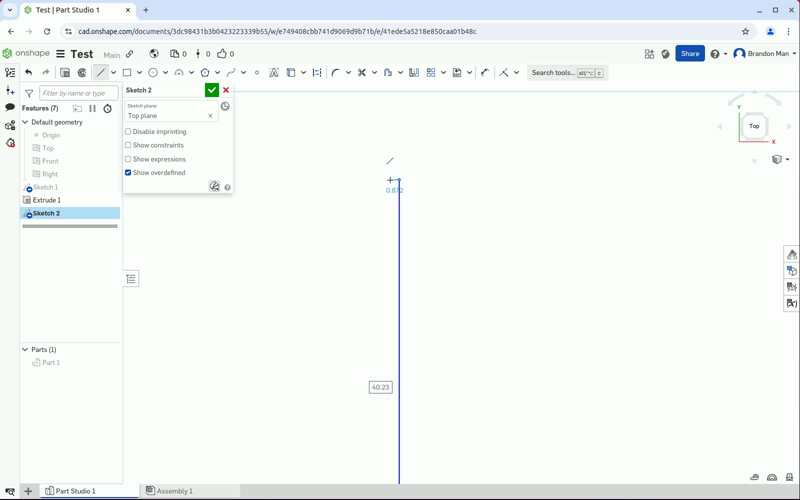
scroll(6)
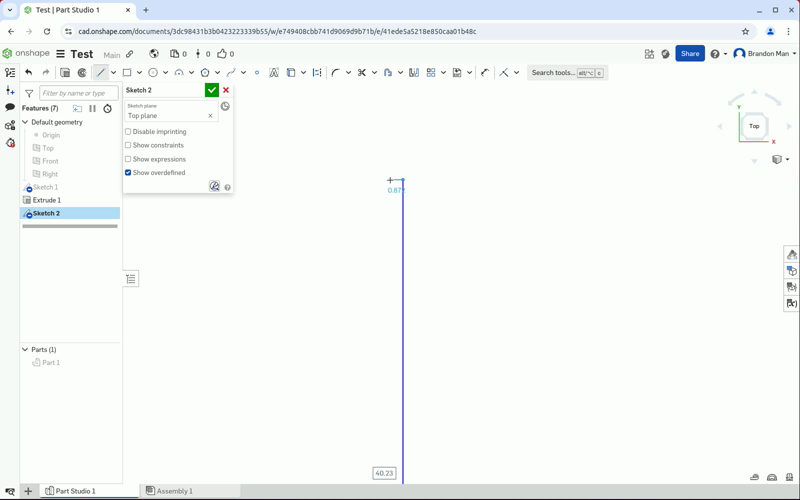
scroll(6)
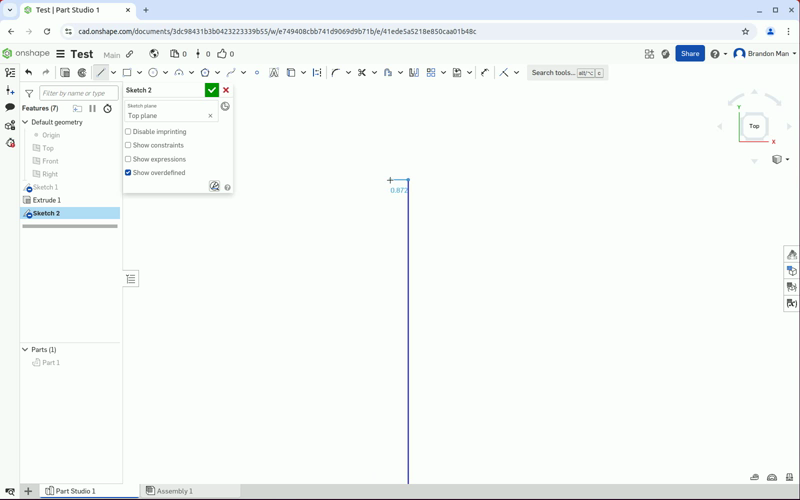
scroll(6)
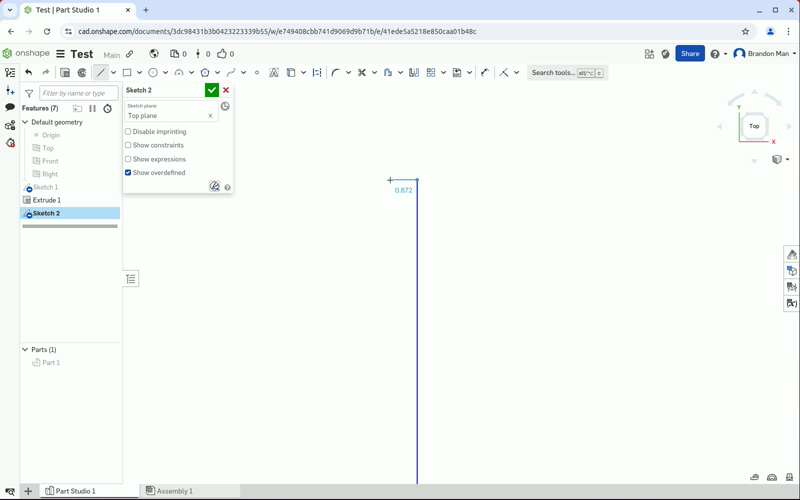
scroll(6)
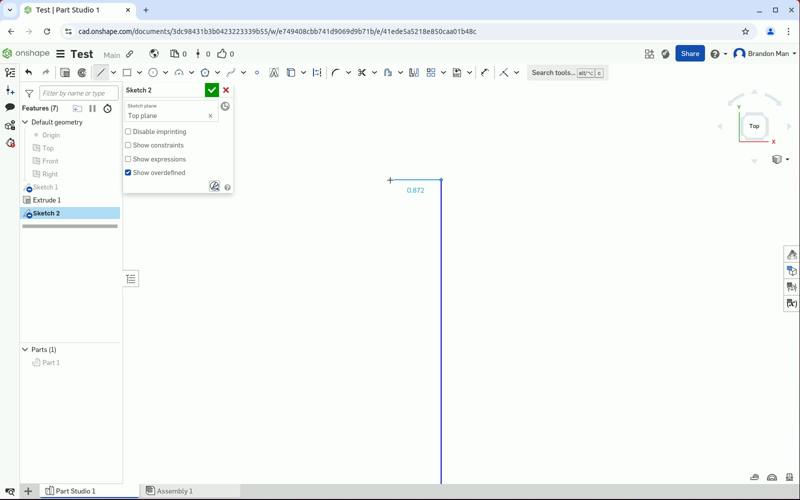
click(390, 179)
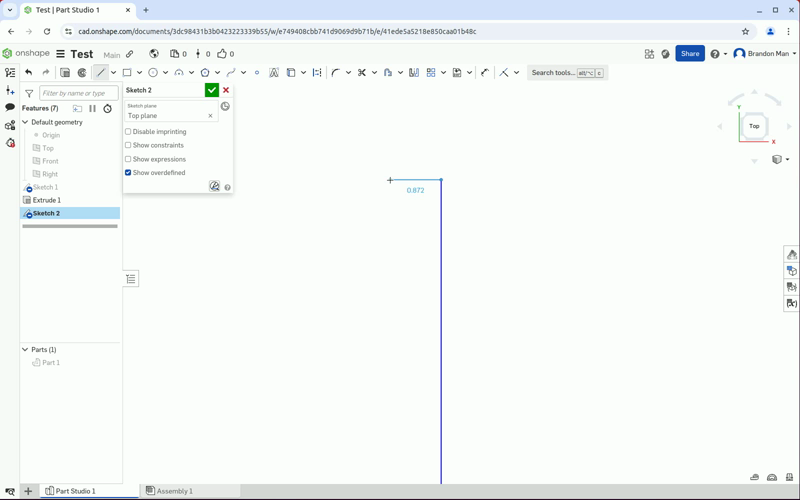
scroll(-6)
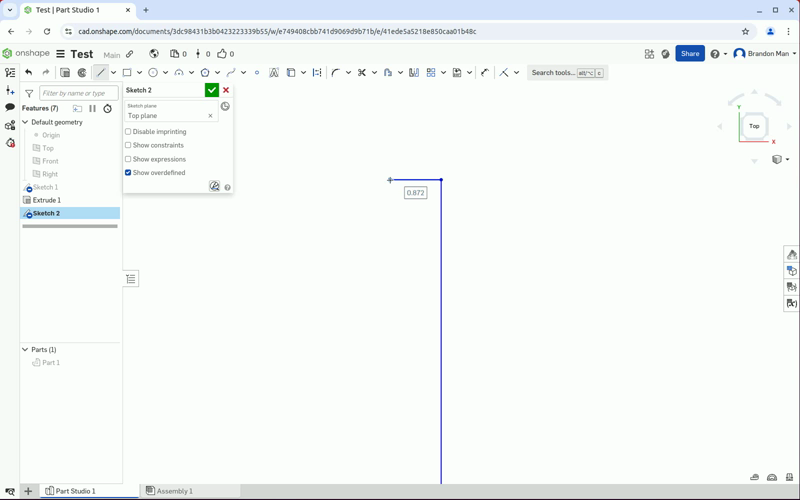
scroll(-6)
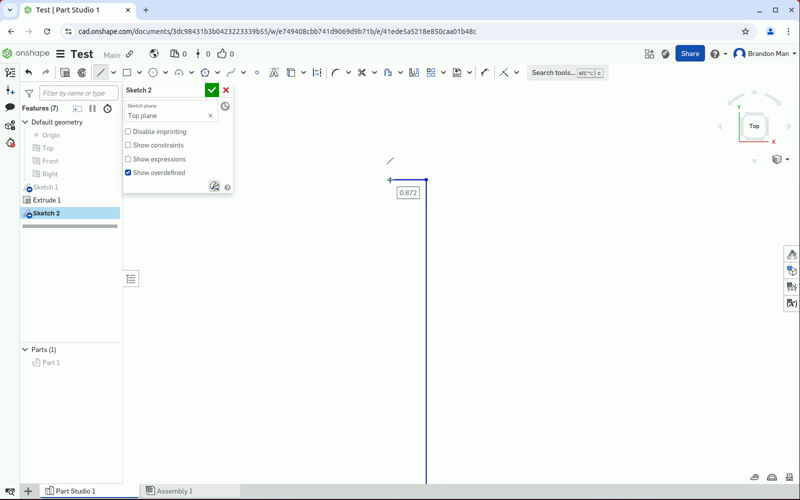
scroll(-6)
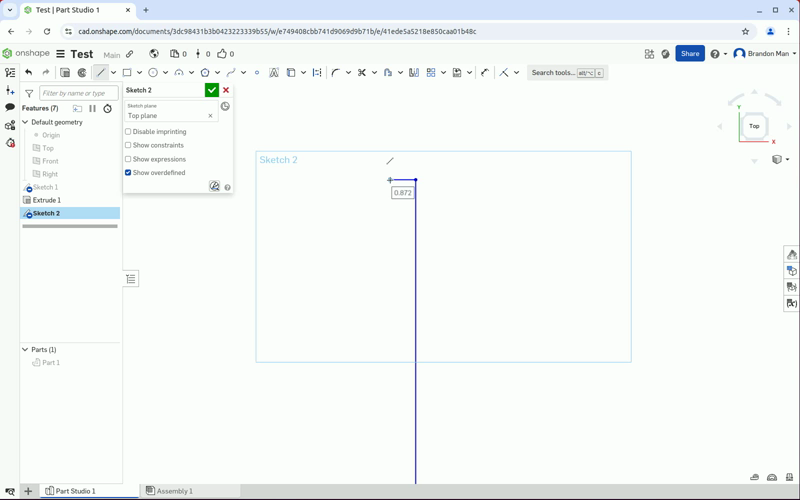
scroll(-6)
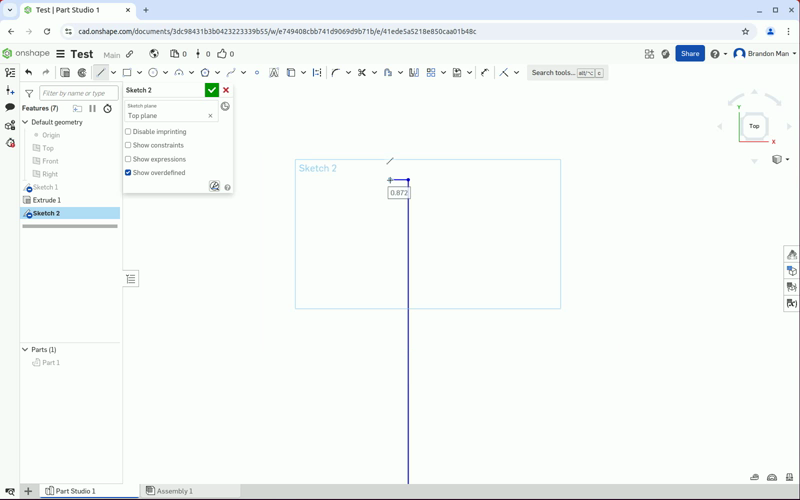
scroll(-6)
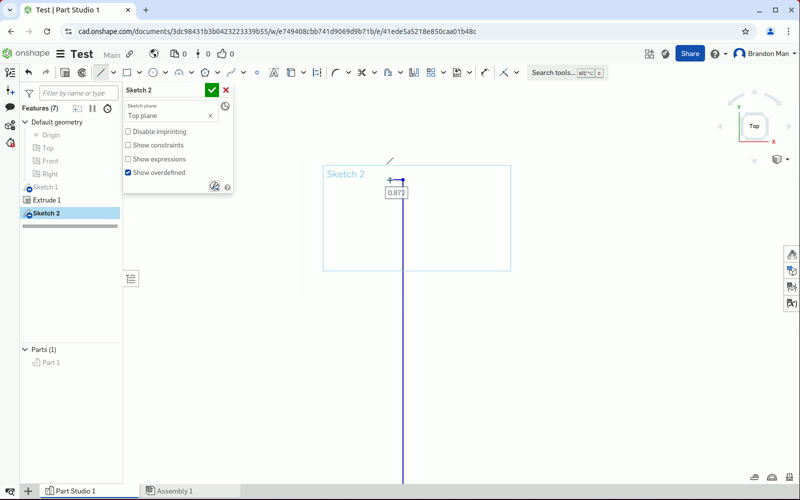
scroll(-6)
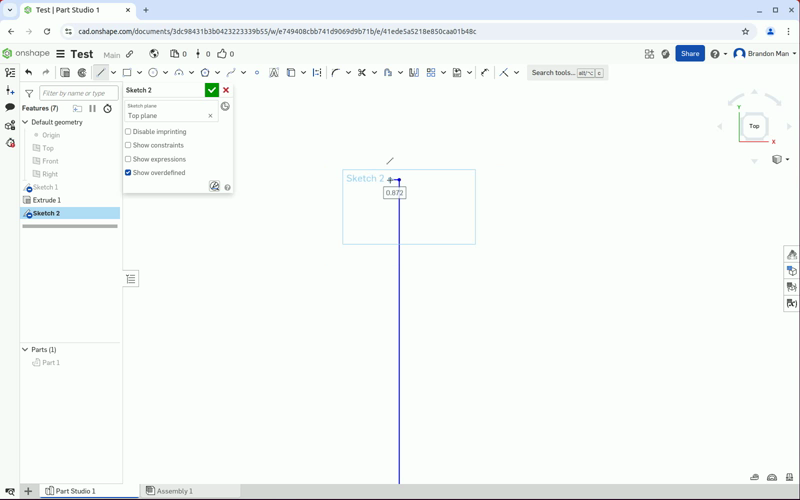
scroll(-6)
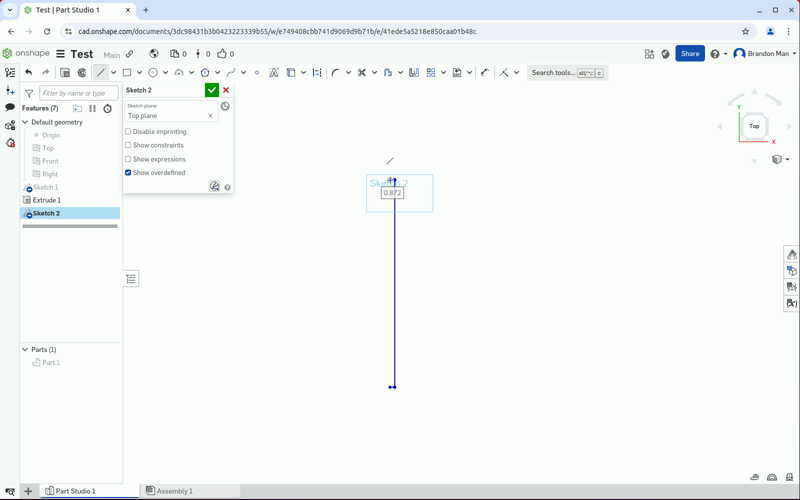
key_up(shift)
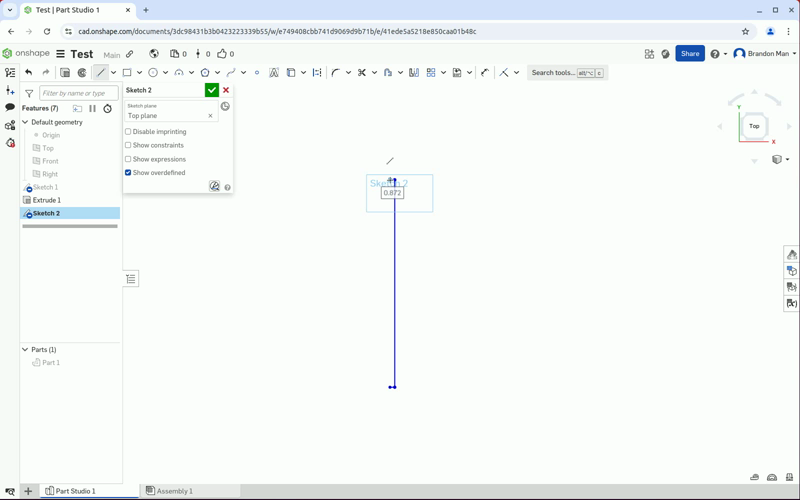
key_down(shift)
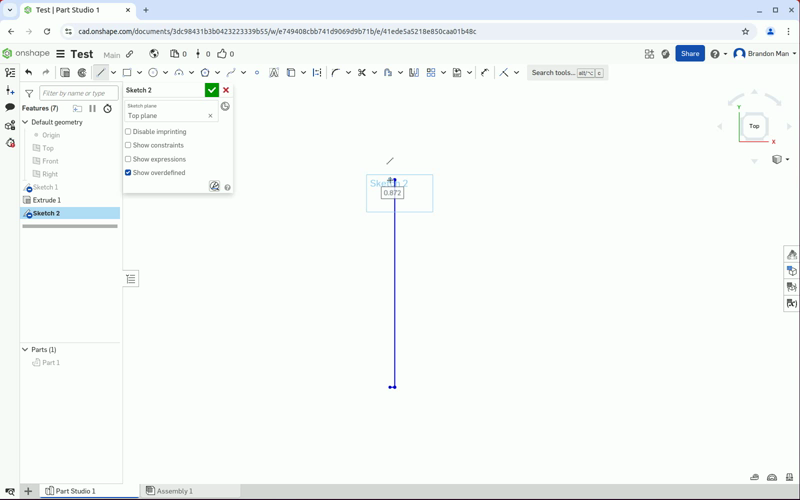
mouse_move(390, 387)
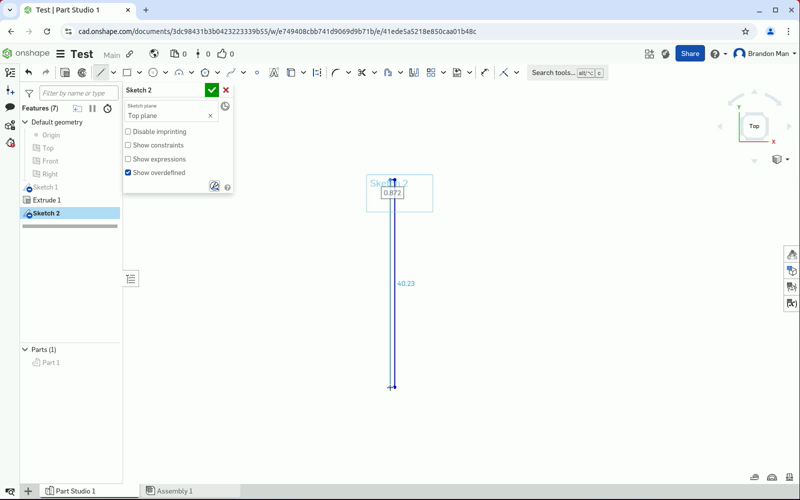
scroll(6)
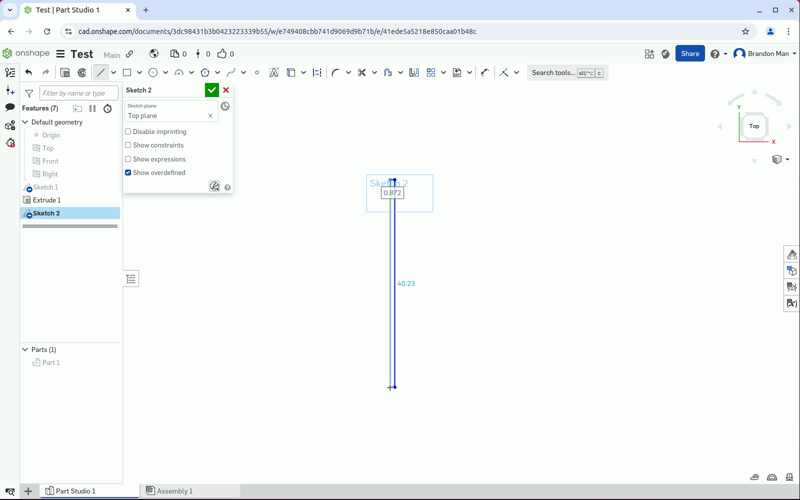
scroll(6)
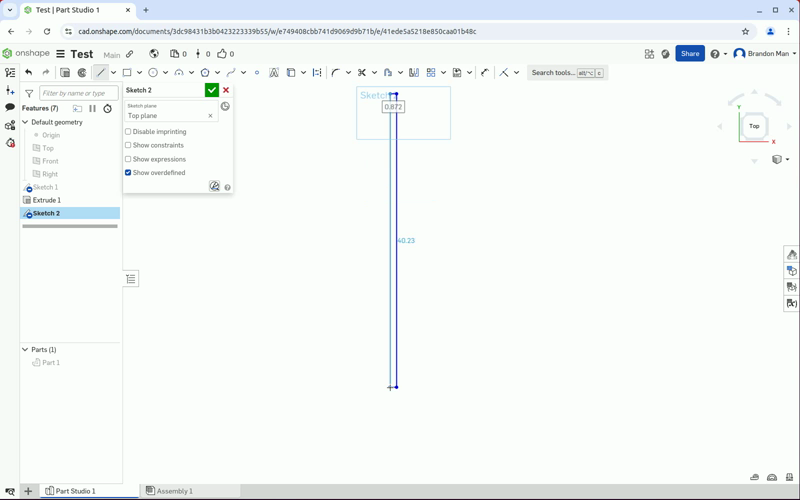
scroll(6)
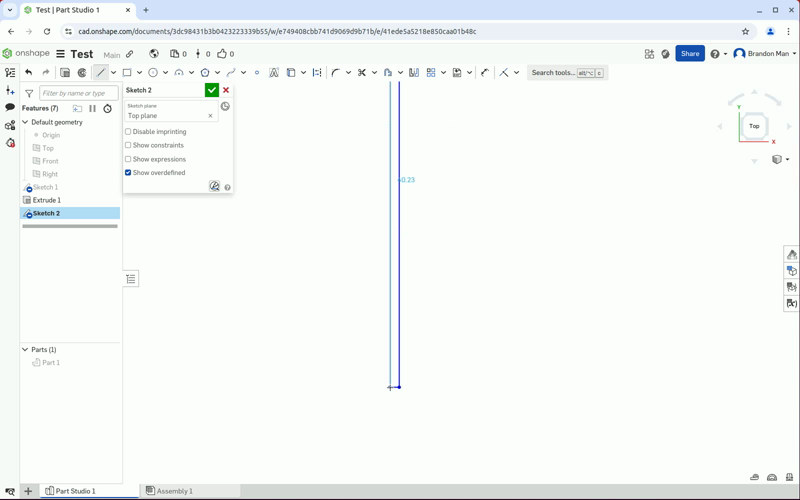
scroll(6)
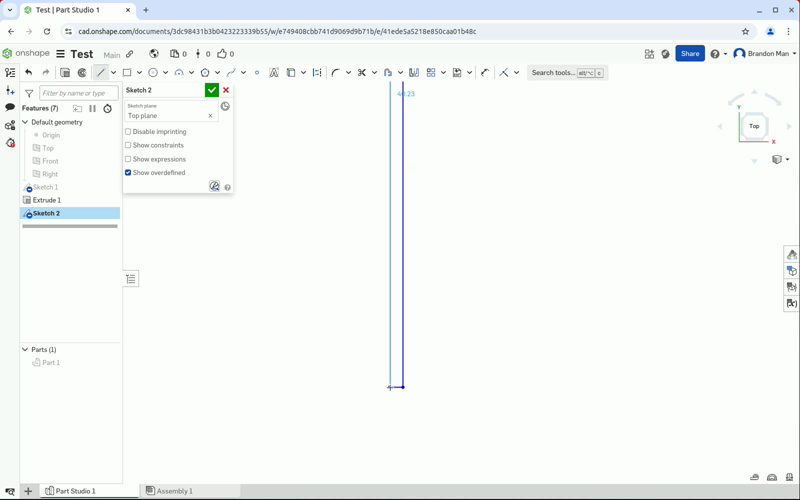
scroll(6)
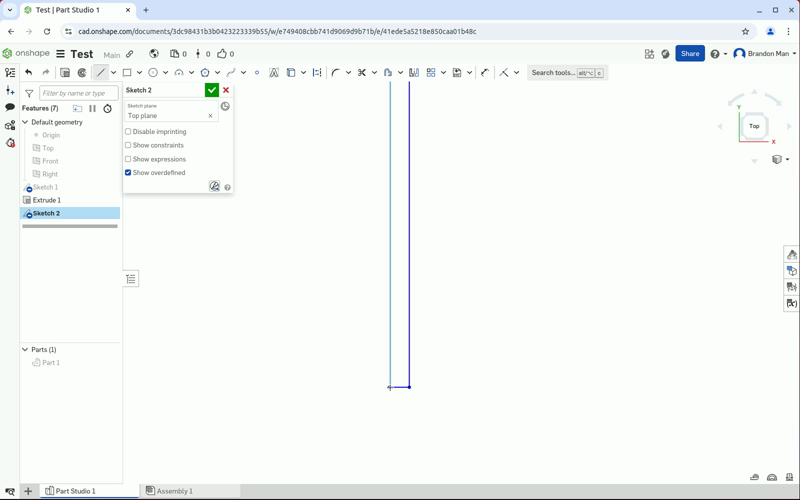
scroll(6)
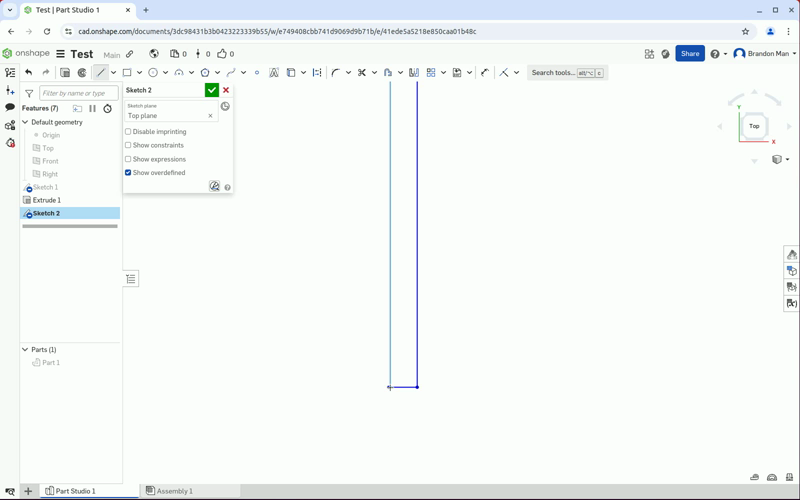
scroll(6)
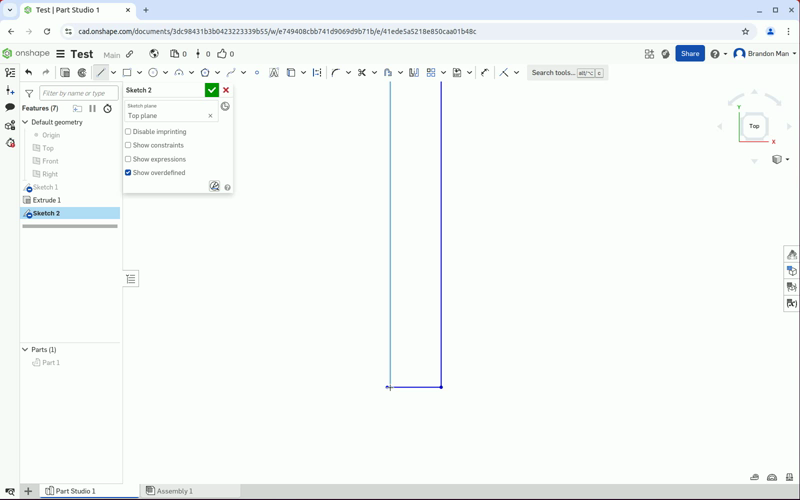
key_up(shift)
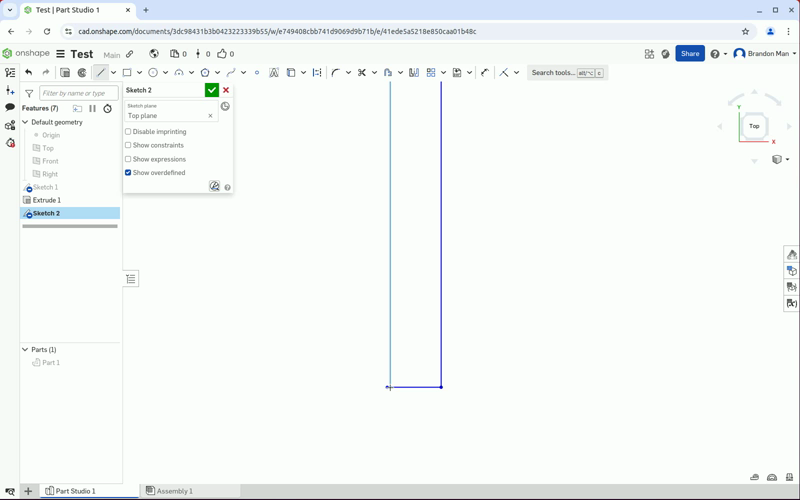
click(390, 387)
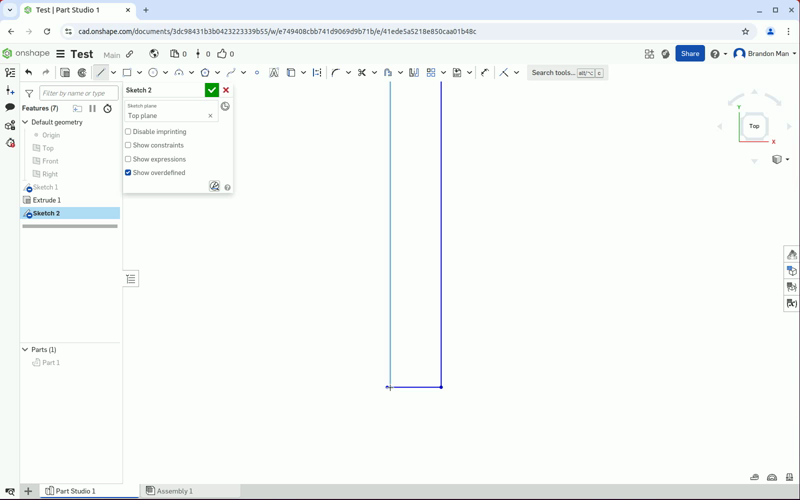
scroll(-6)
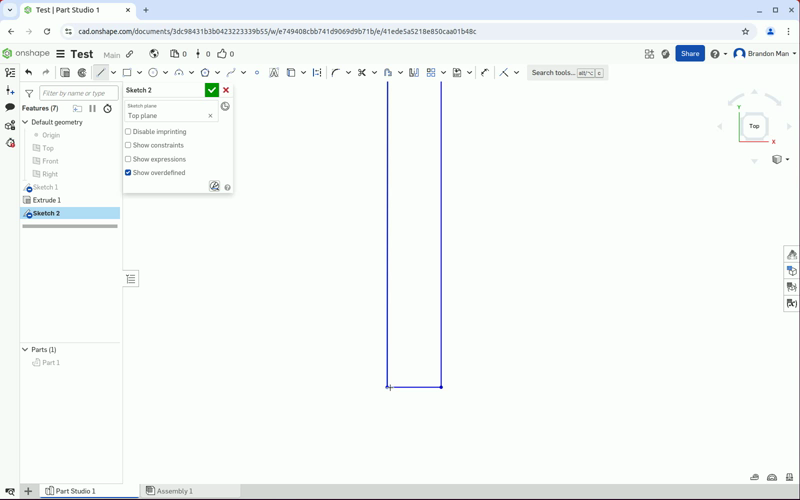
scroll(-6)
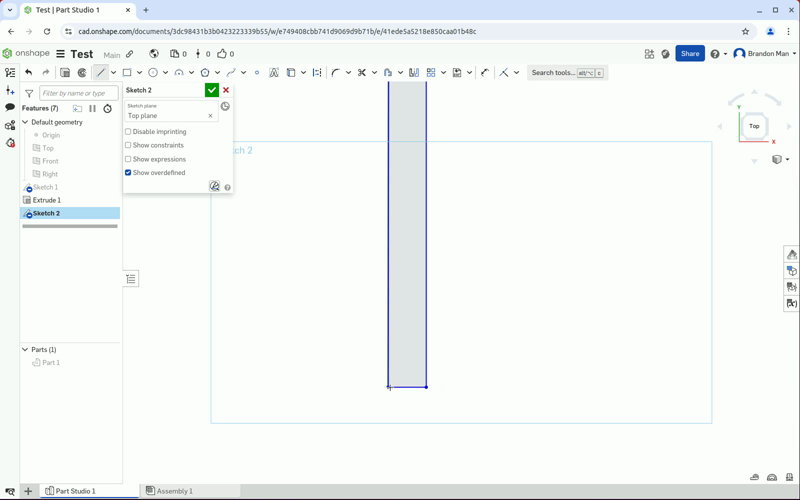
scroll(-6)
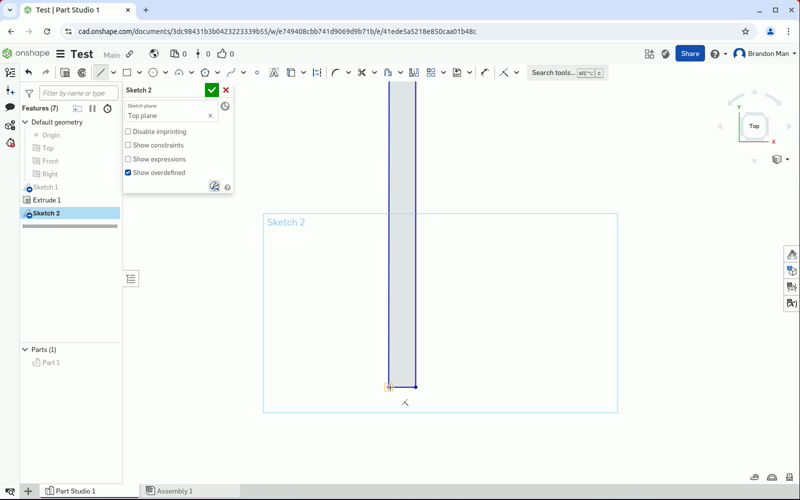
scroll(-6)
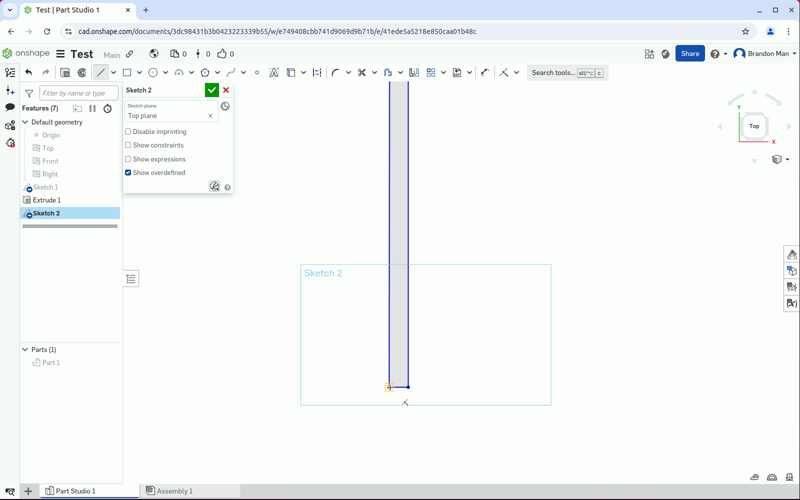
scroll(-6)
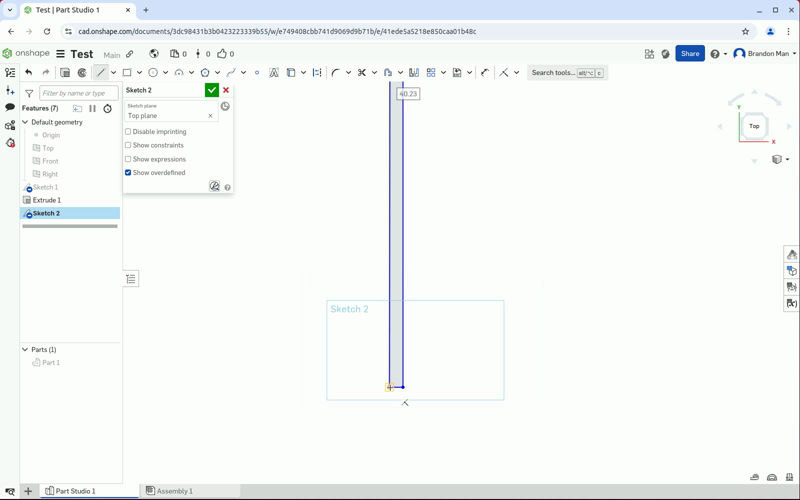
scroll(-6)
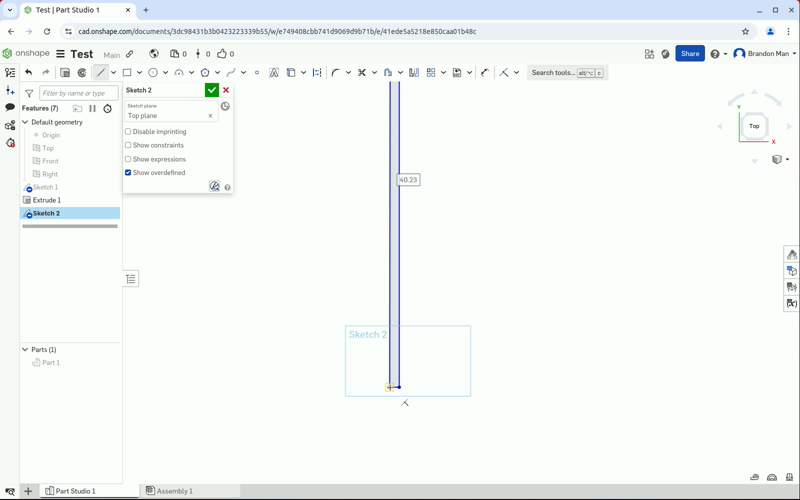
scroll(-6)
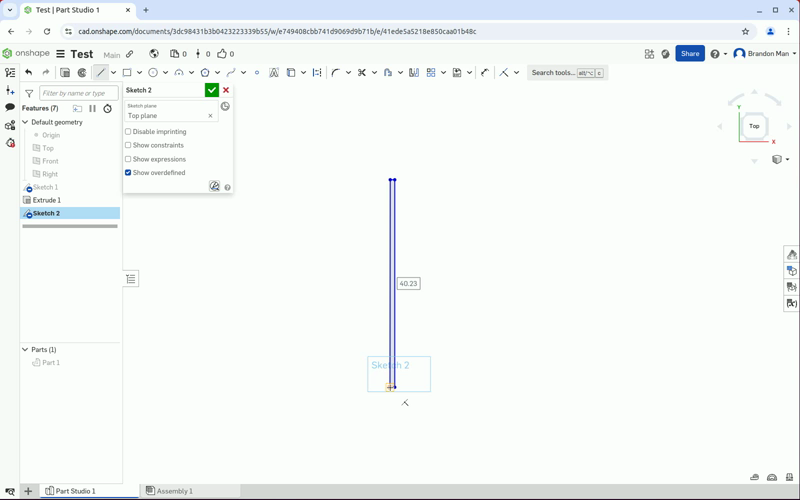
key(esc)
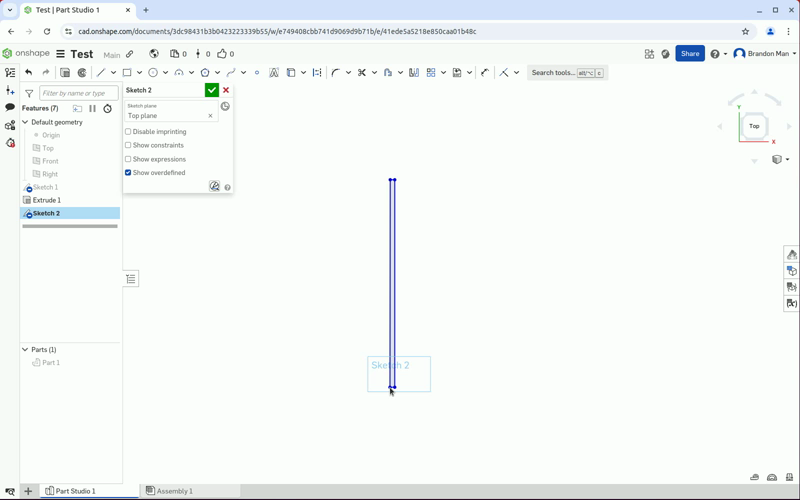
mouse_move(393, 347)
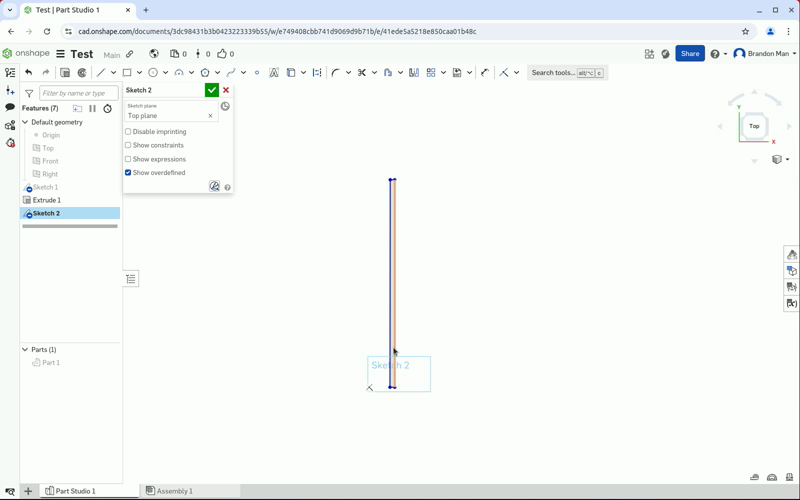
scroll(6)
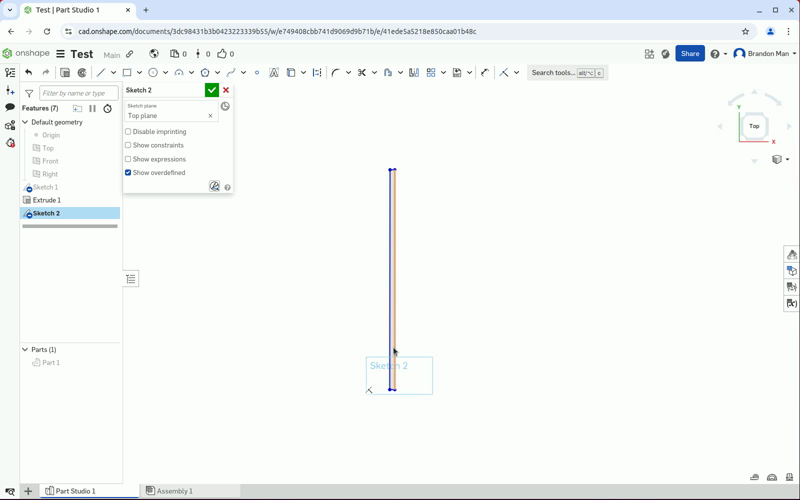
scroll(6)
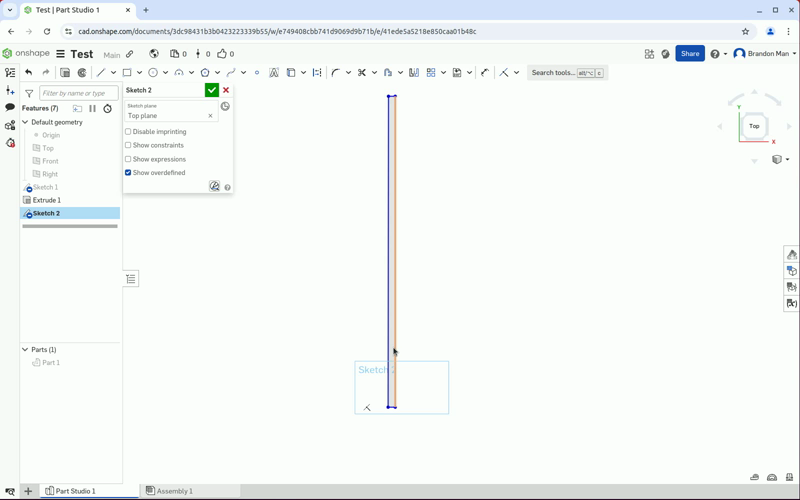
scroll(6)
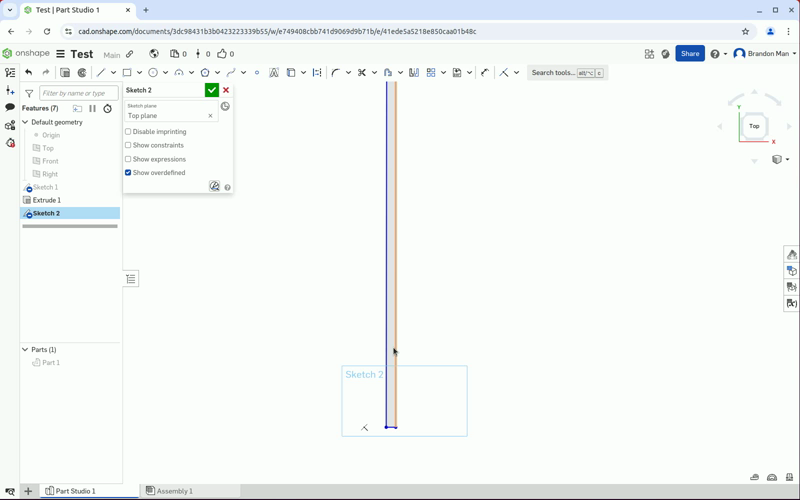
scroll(6)
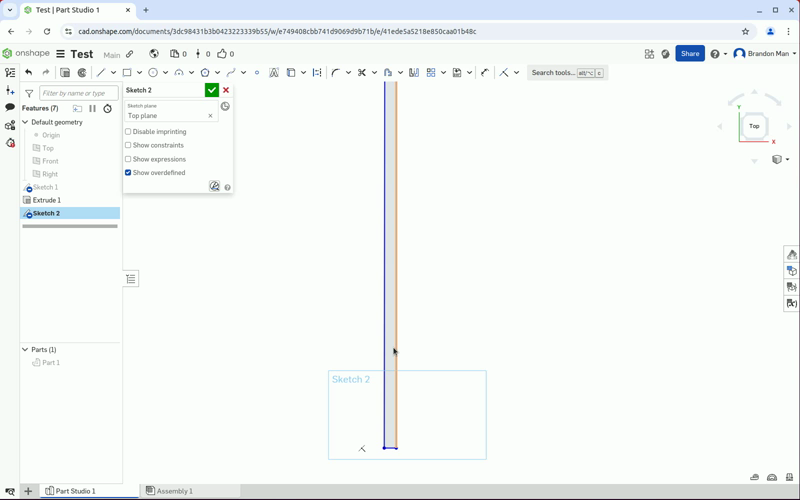
scroll(6)
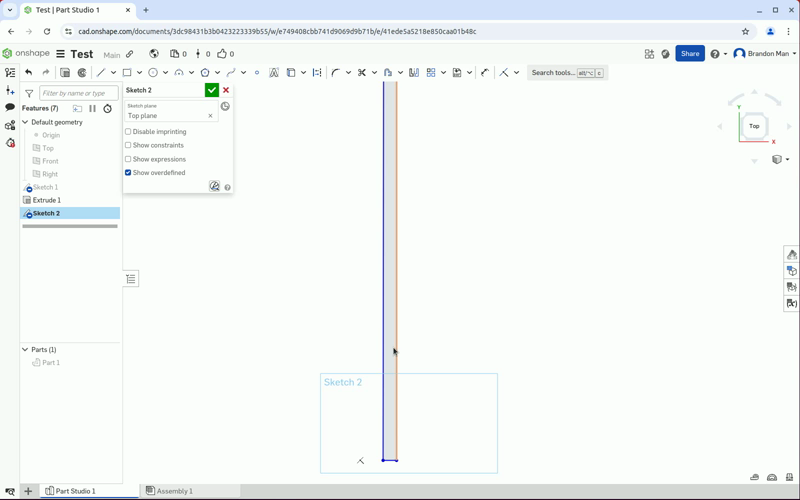
scroll(6)
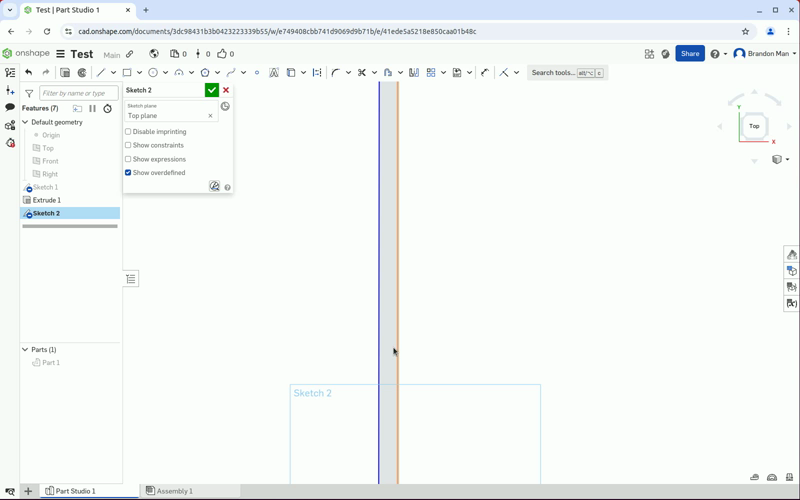
scroll(6)
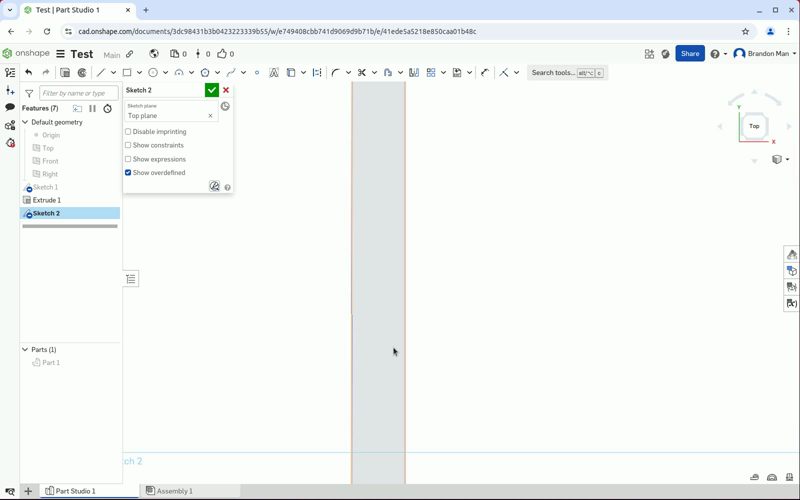
click(393, 347)
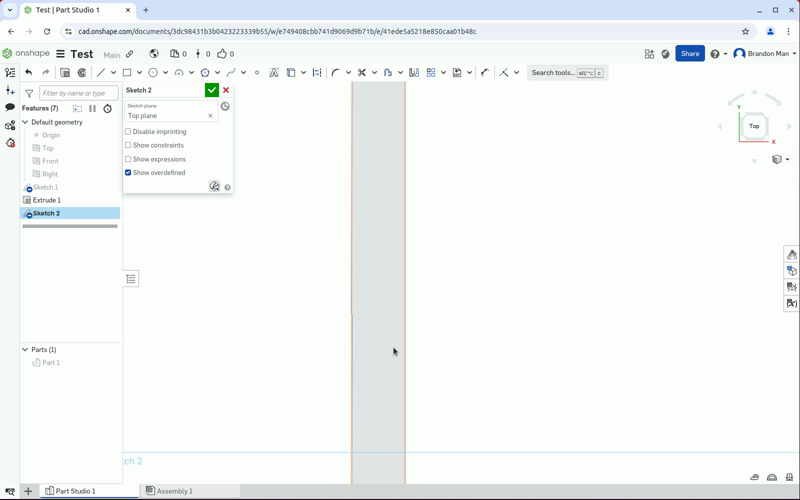
scroll(-6)
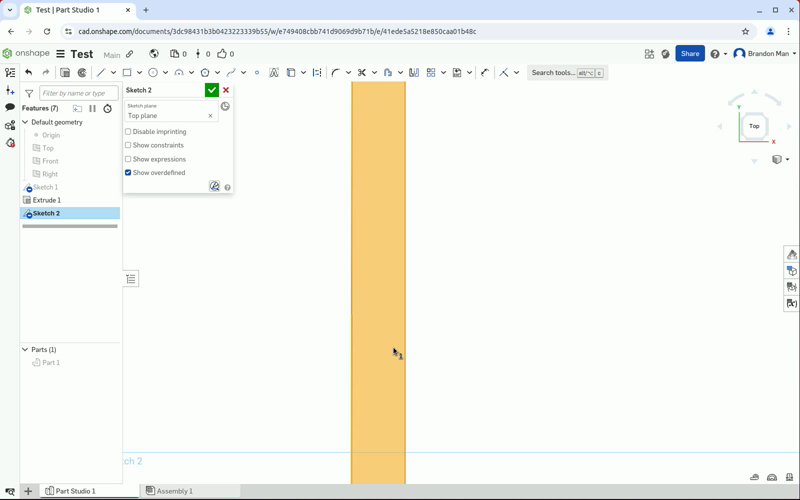
scroll(-6)
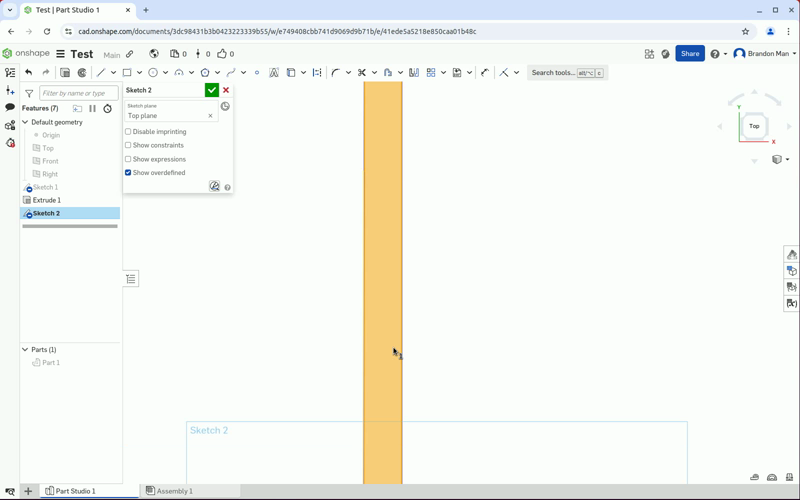
scroll(-6)
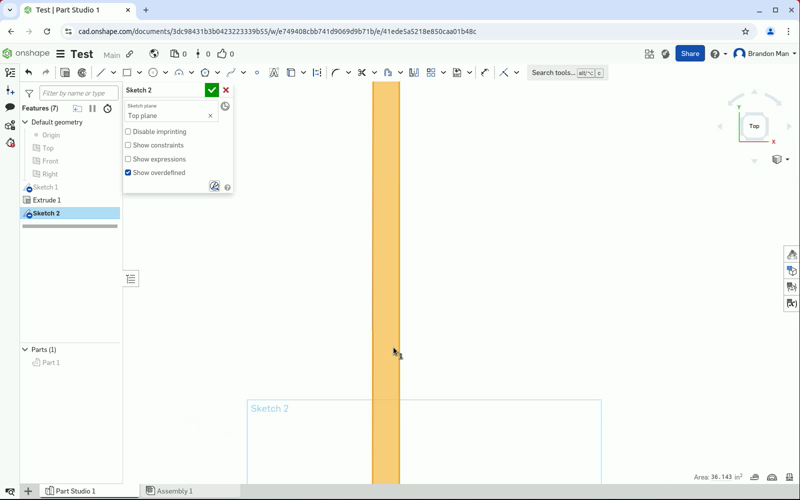
scroll(-6)
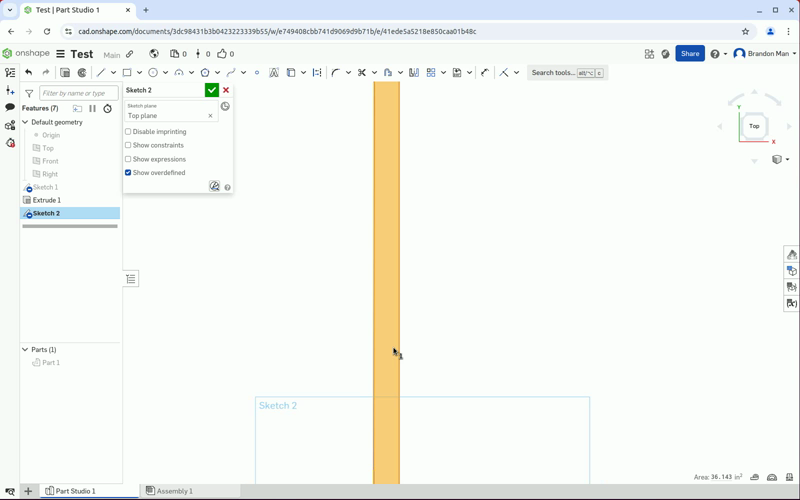
scroll(-6)
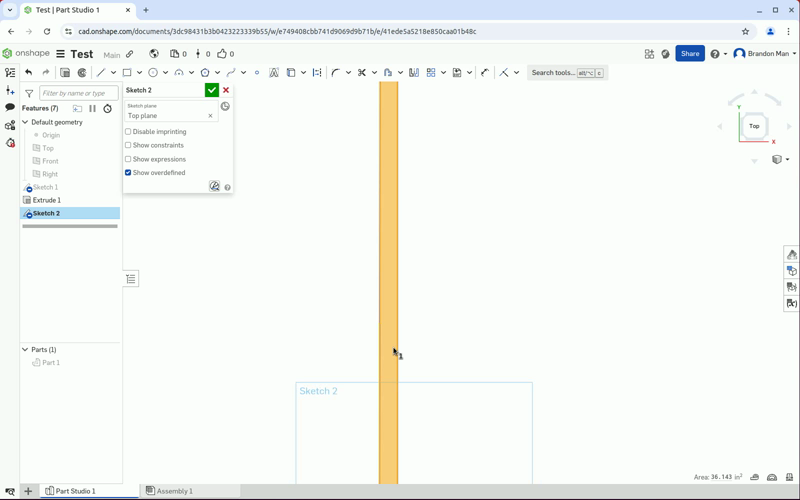
scroll(-6)
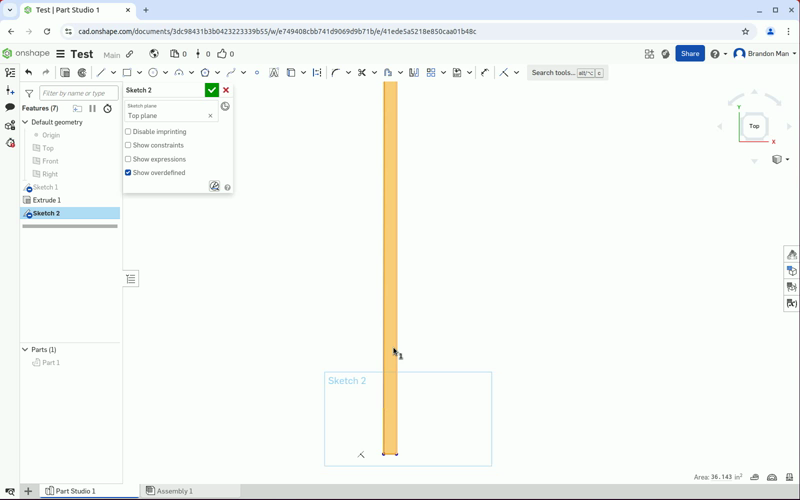
scroll(-6)
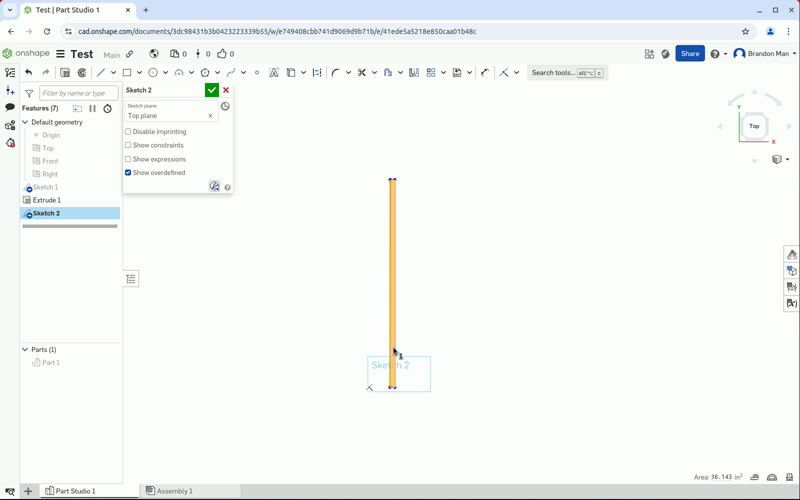
mouse_move(73, 352)
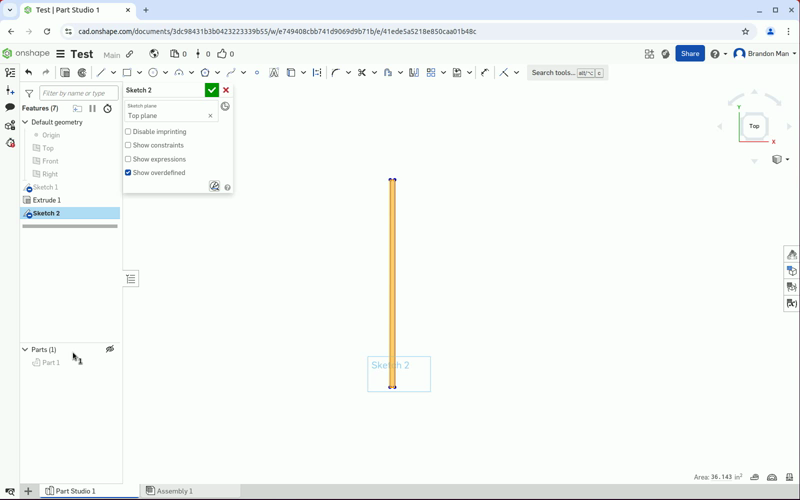
key(shift+y)
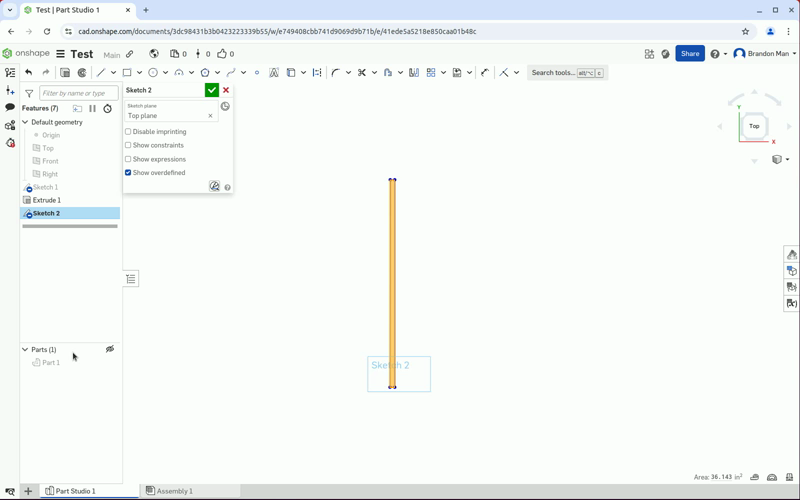
key(shift+e)
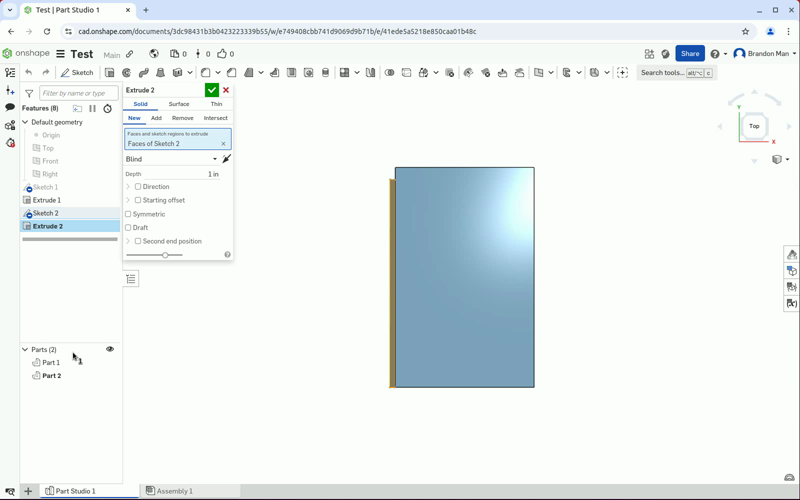
mouse_move(143, 106)
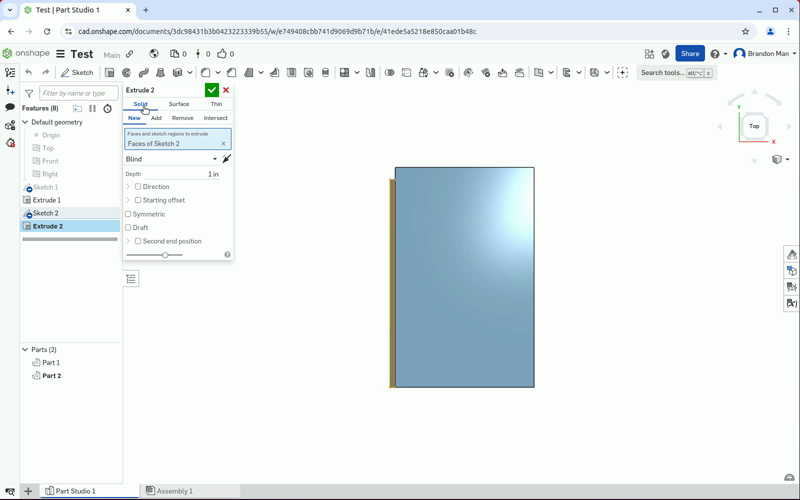
click(143, 106)
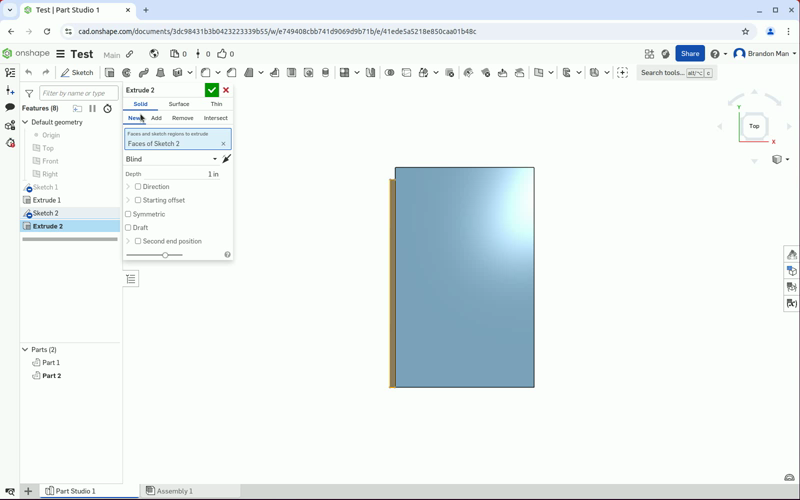
mouse_move(137, 120)
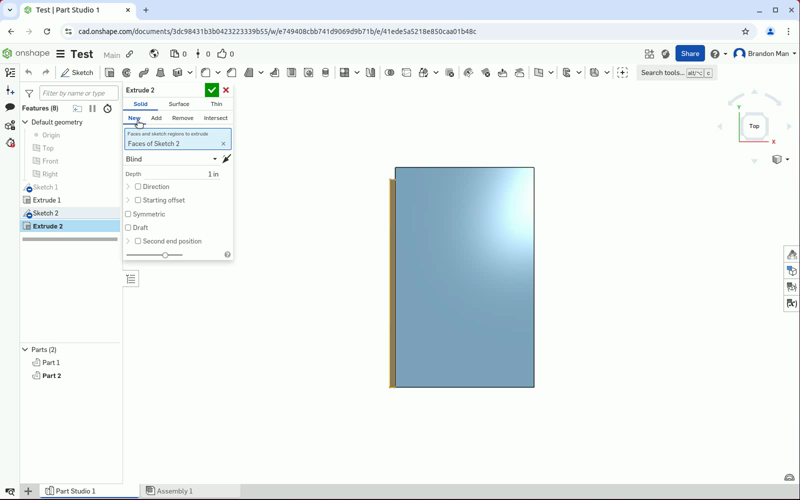
click(137, 120)
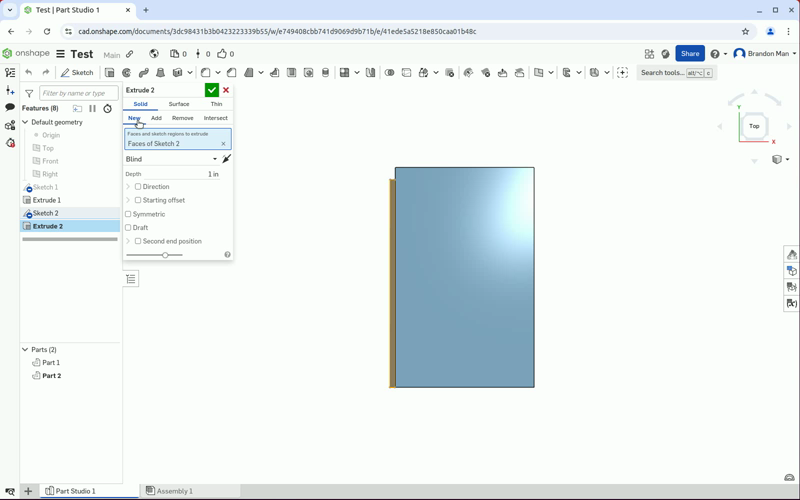
key(tab, 4)
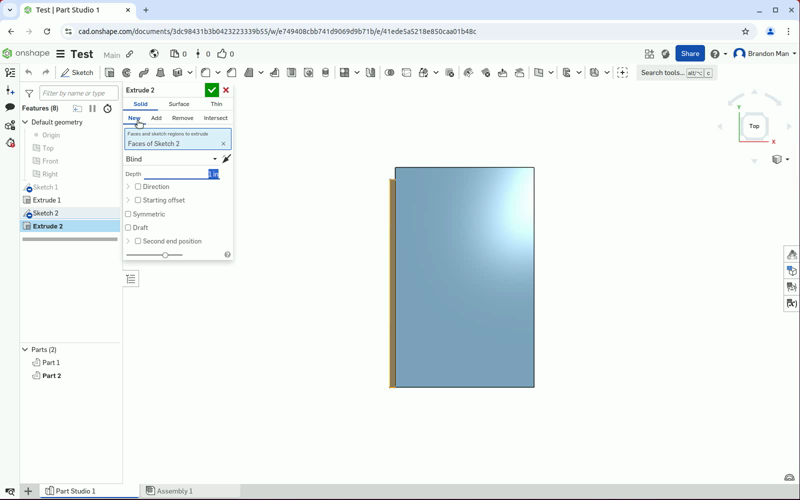
text(23.108)
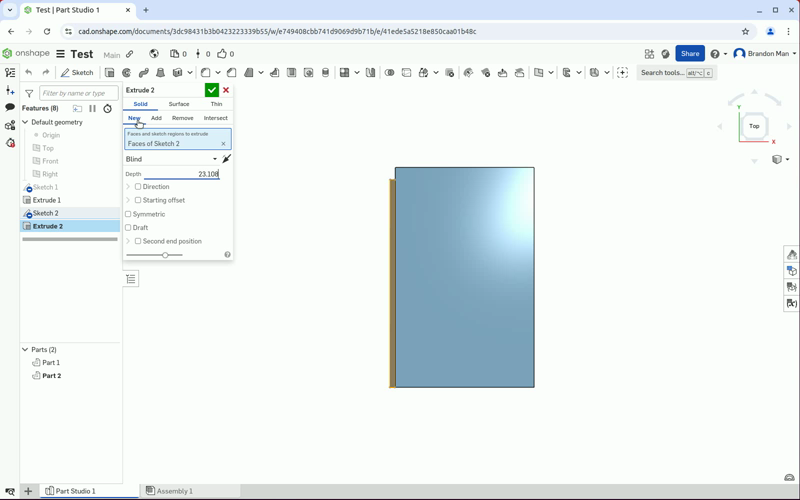
key(enter)
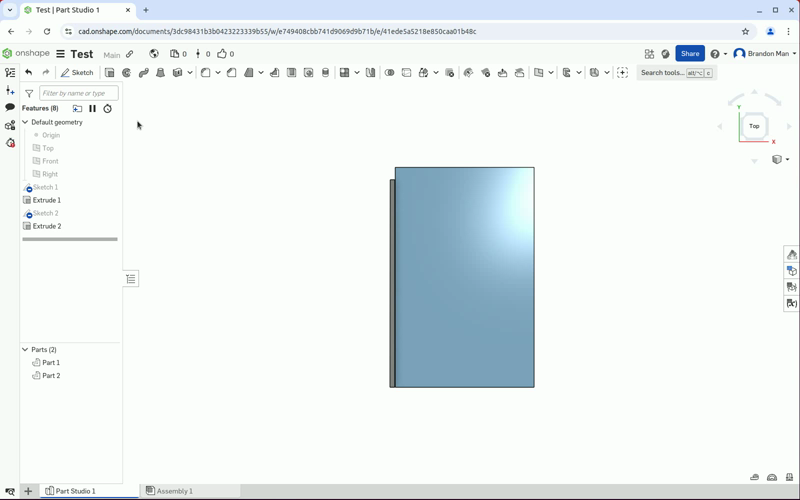
key(shift+h)
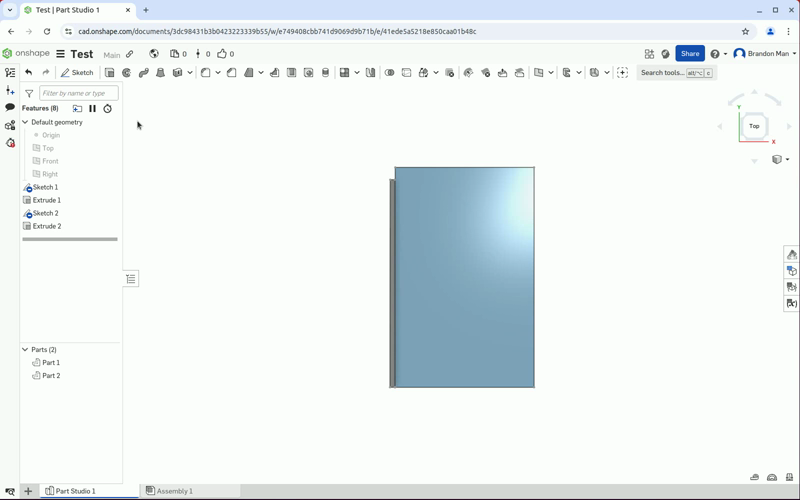
key(shift+h)
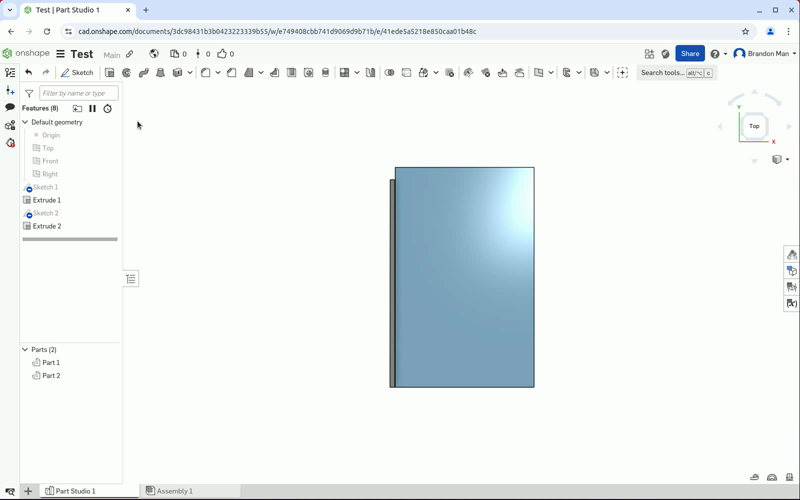
mouse_move(73, 189)
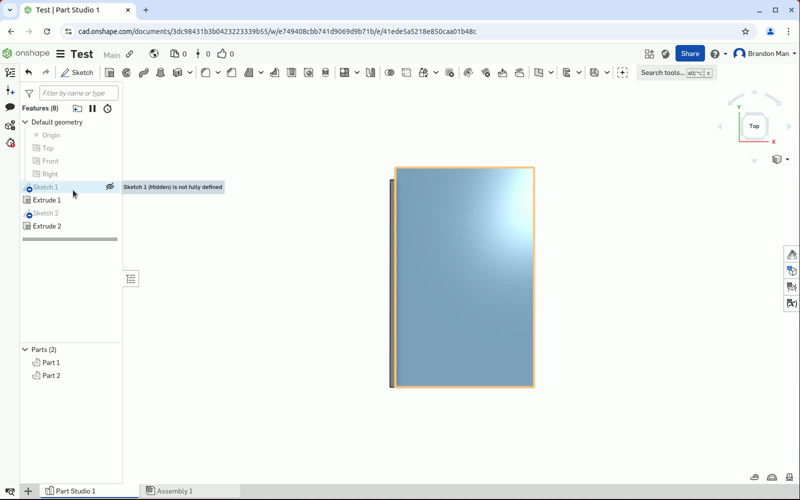
click(73, 189)
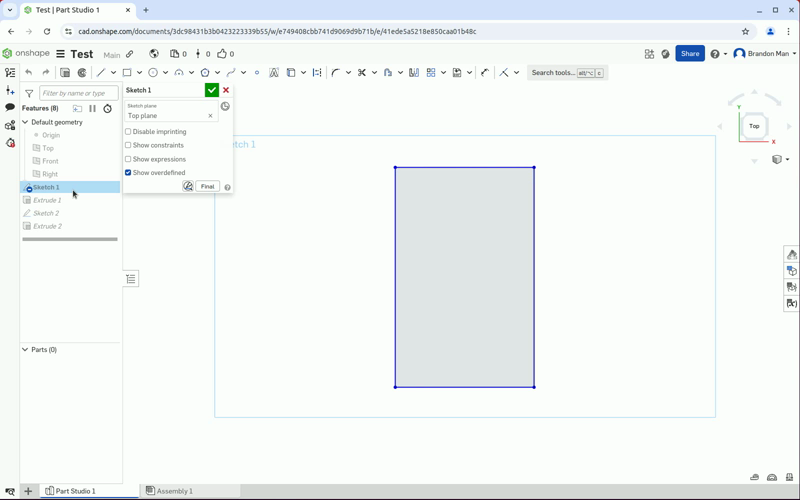
mouse_move(229, 92)
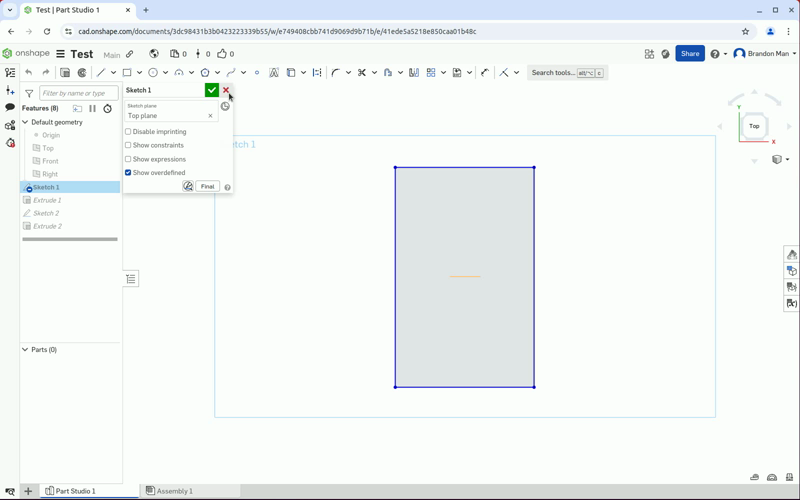
click(229, 92)
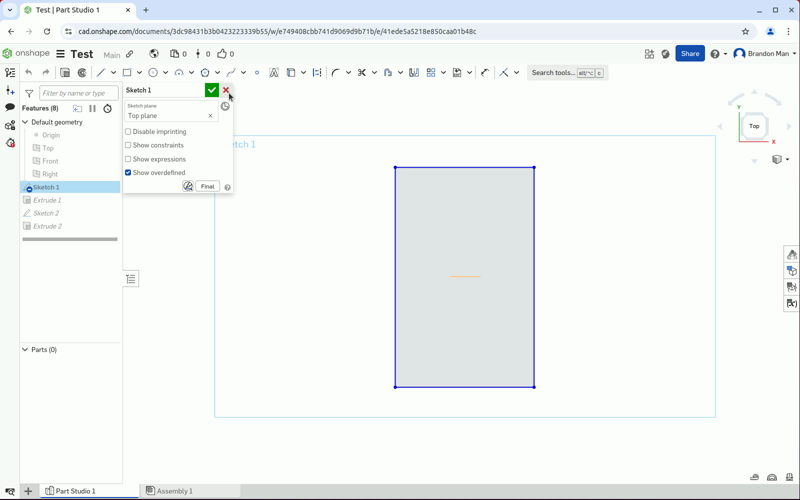
key(shift+s)
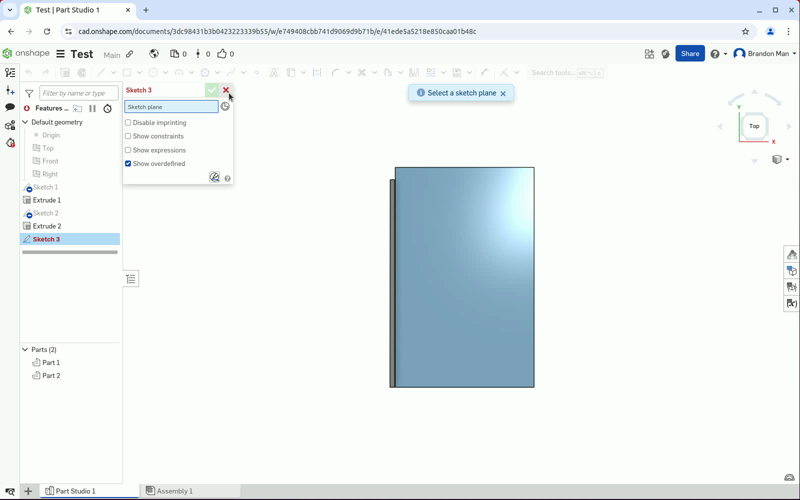
mouse_move(73, 150)
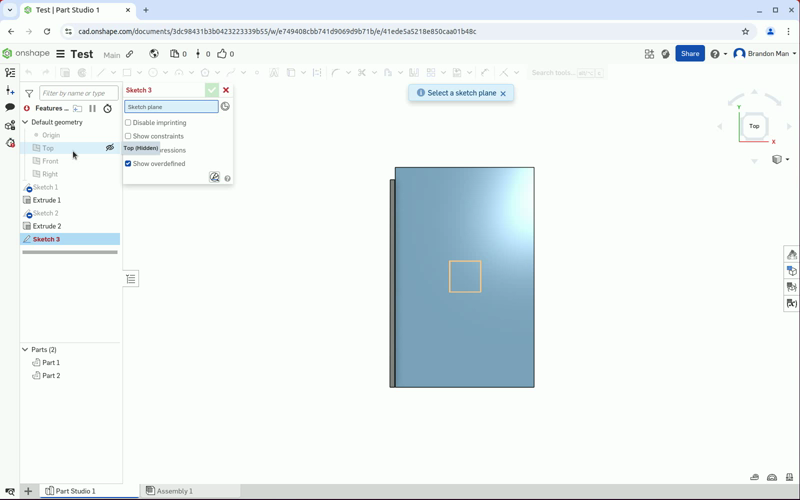
click(73, 150)
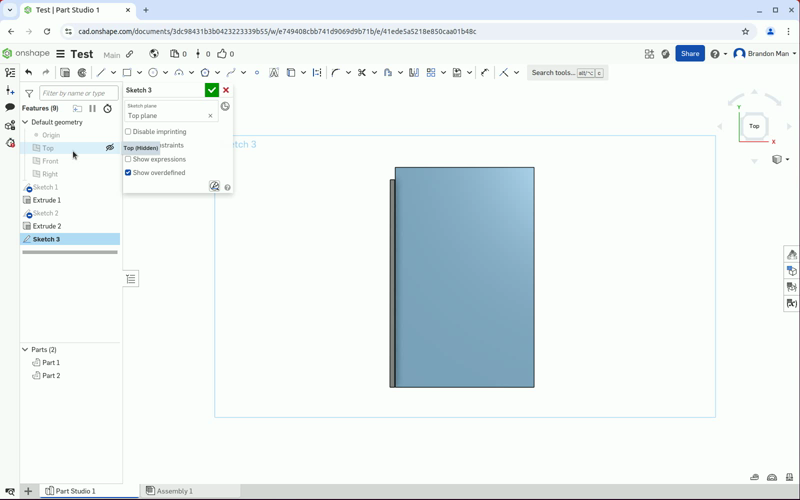
mouse_move(73, 352)
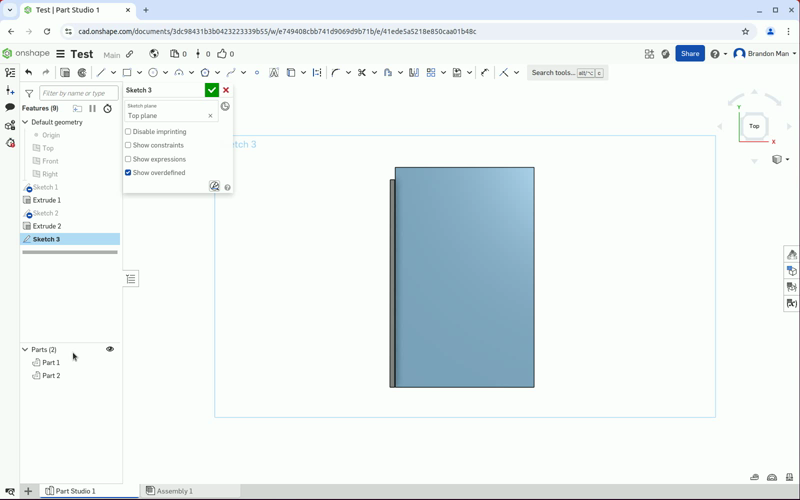
key(y)
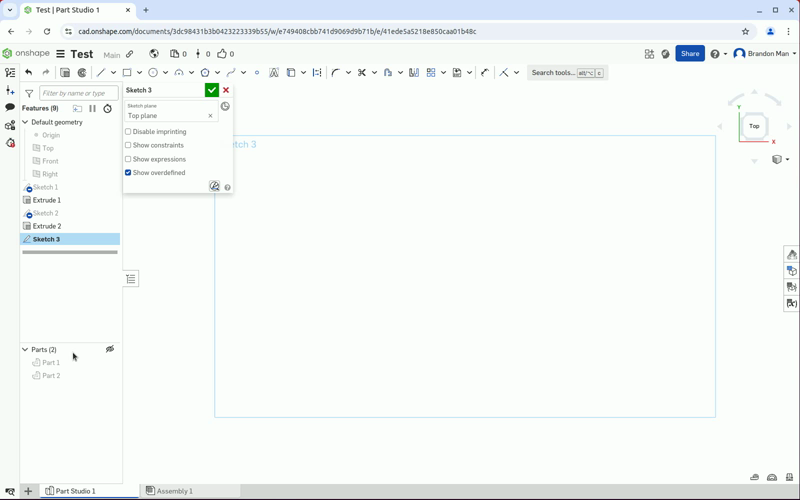
key(l)
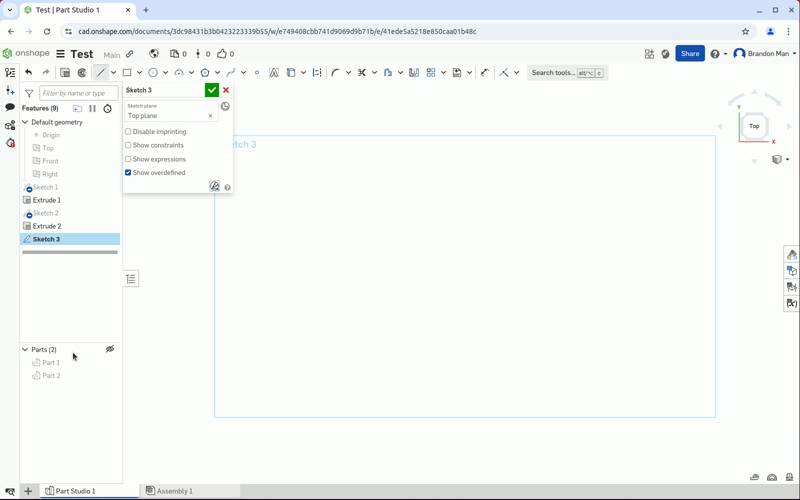
key_down(shift)
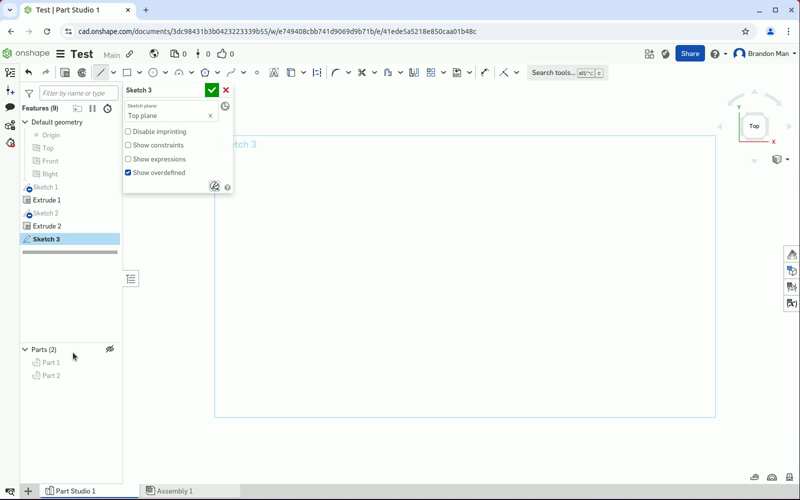
mouse_move(526, 387)
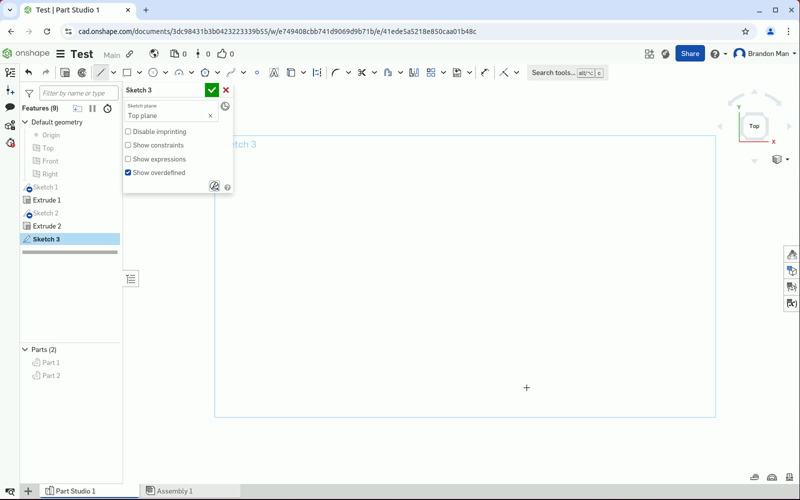
click(526, 387)
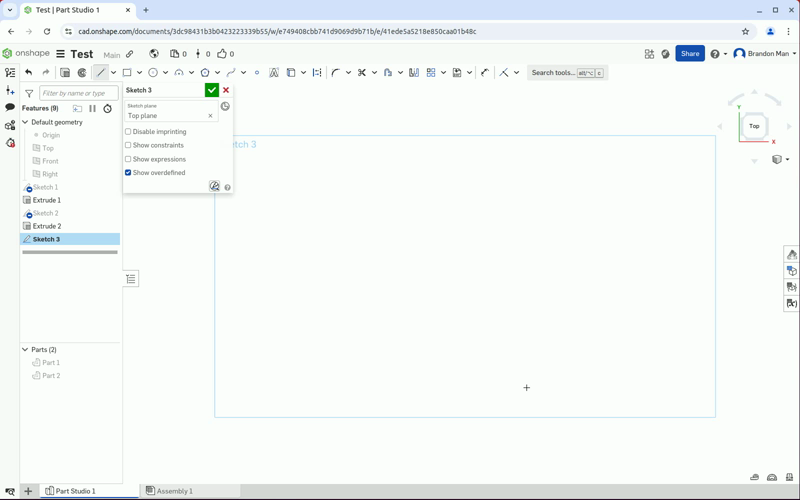
key_up(shift)
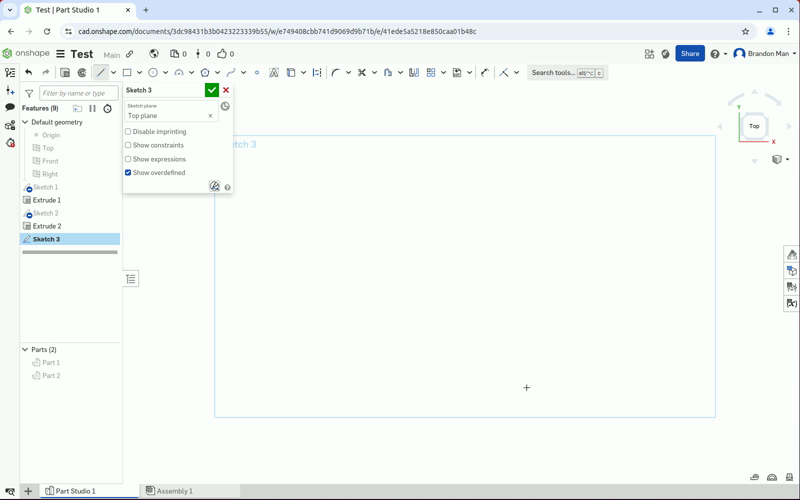
key_down(shift)
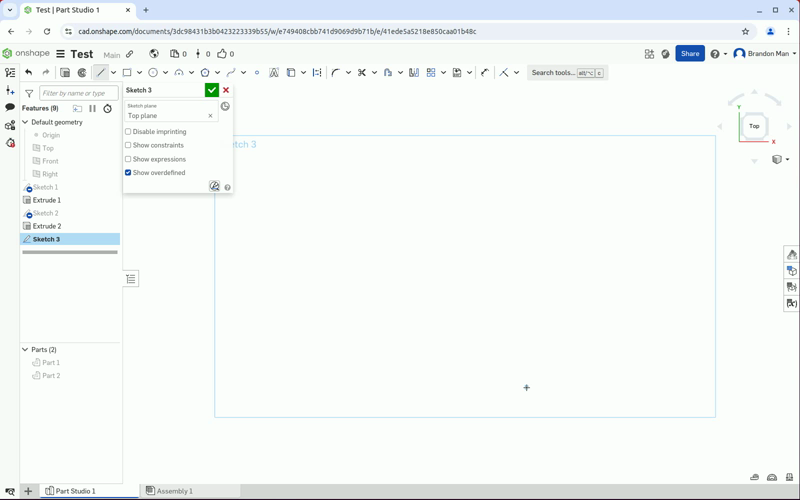
mouse_move(556, 387)
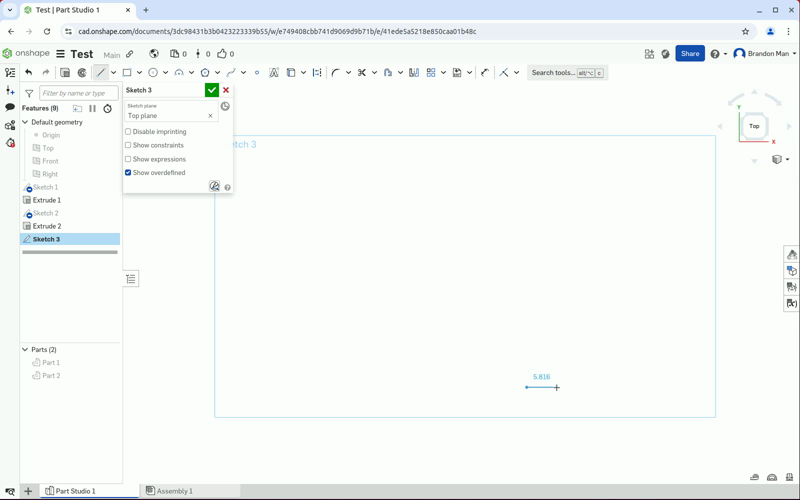
mouse_move(531, 387)
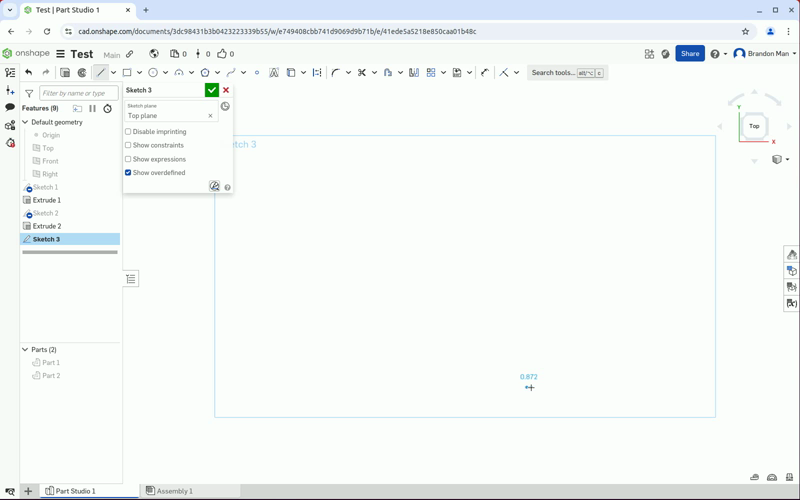
scroll(6)
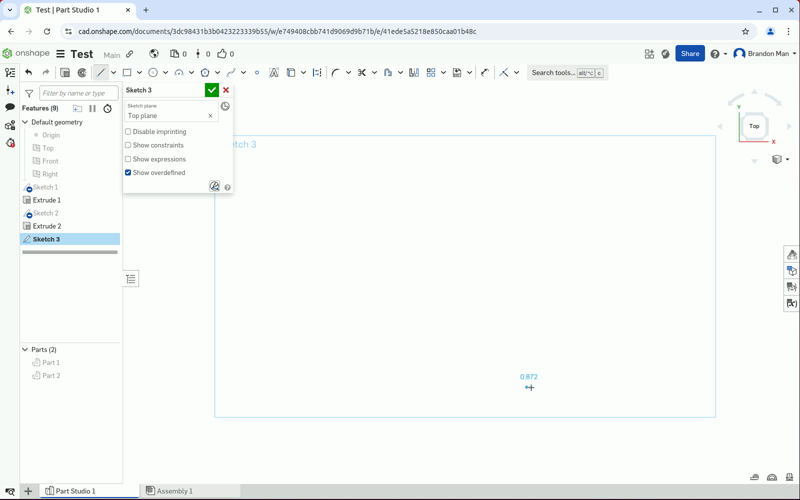
scroll(6)
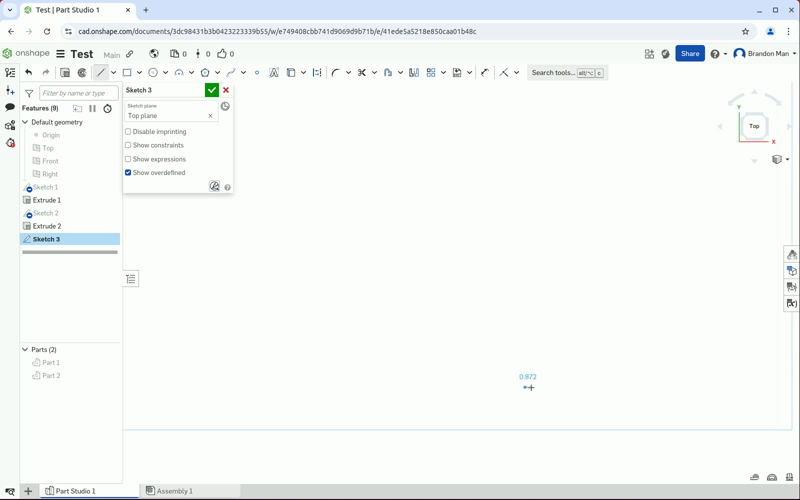
scroll(6)
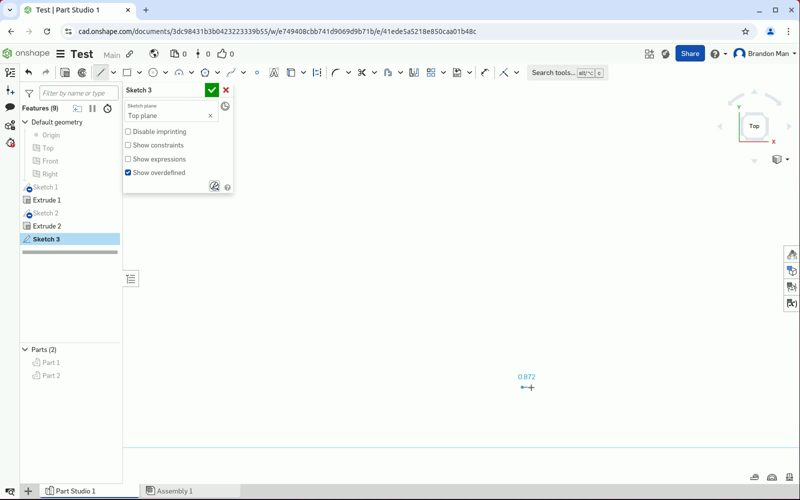
scroll(6)
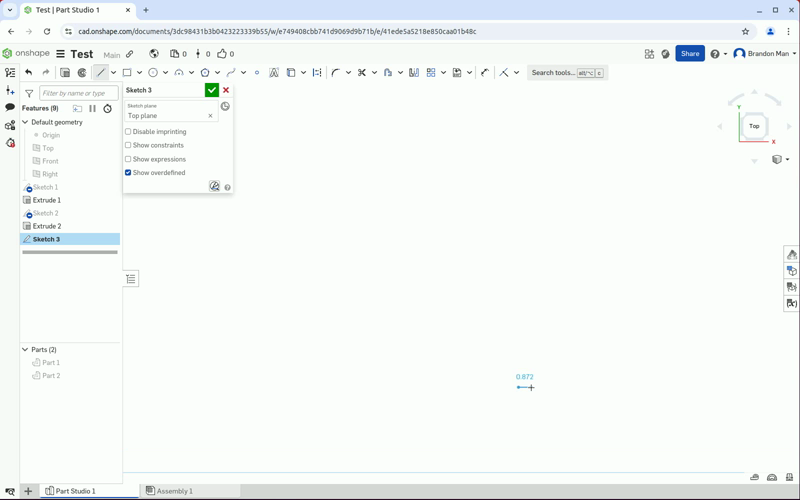
scroll(6)
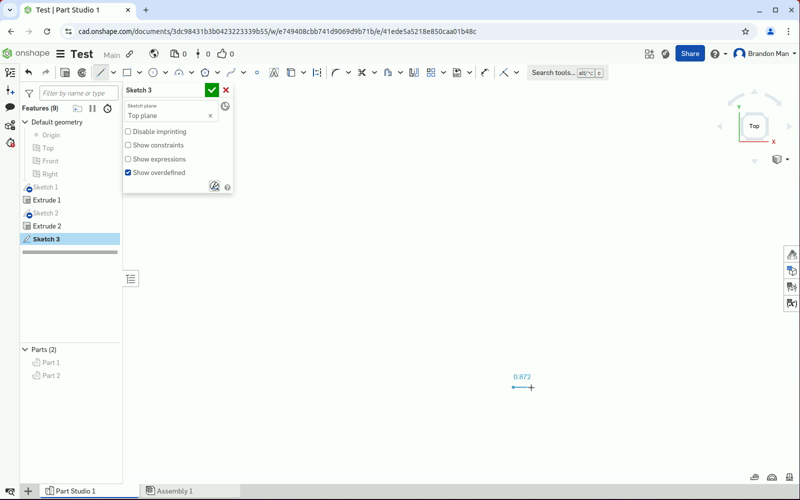
scroll(6)
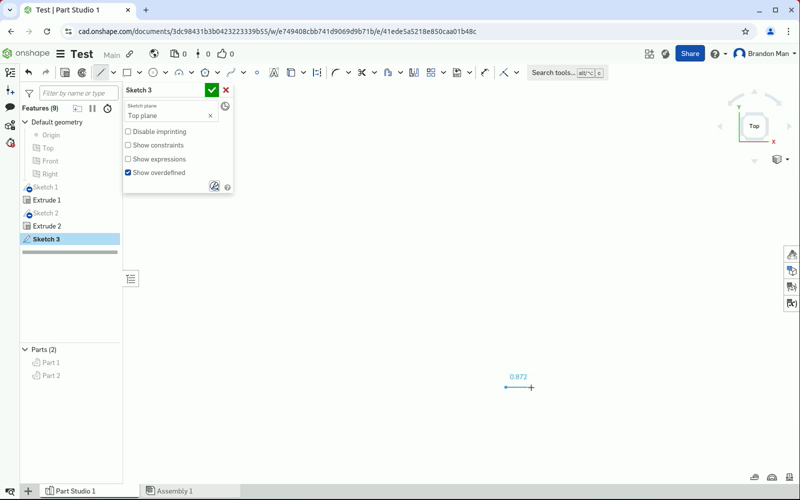
scroll(6)
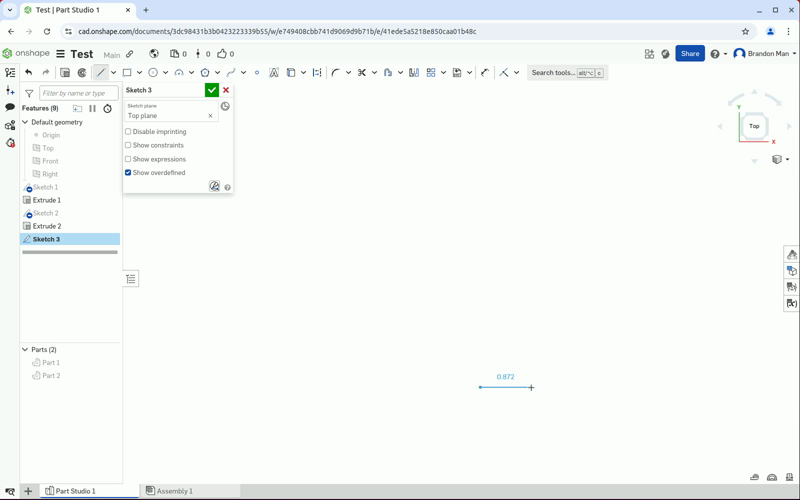
click(531, 387)
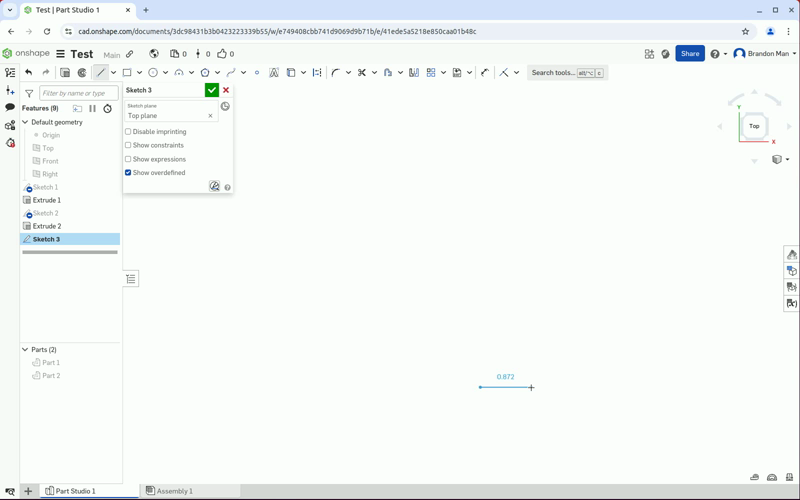
scroll(-6)
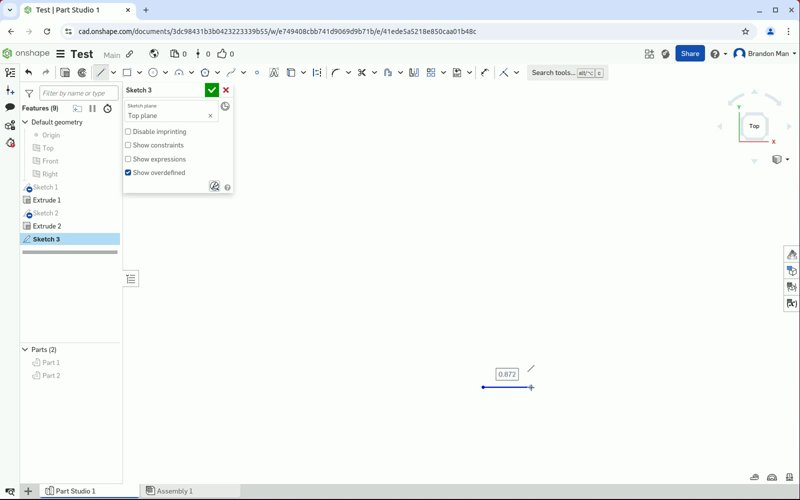
scroll(-6)
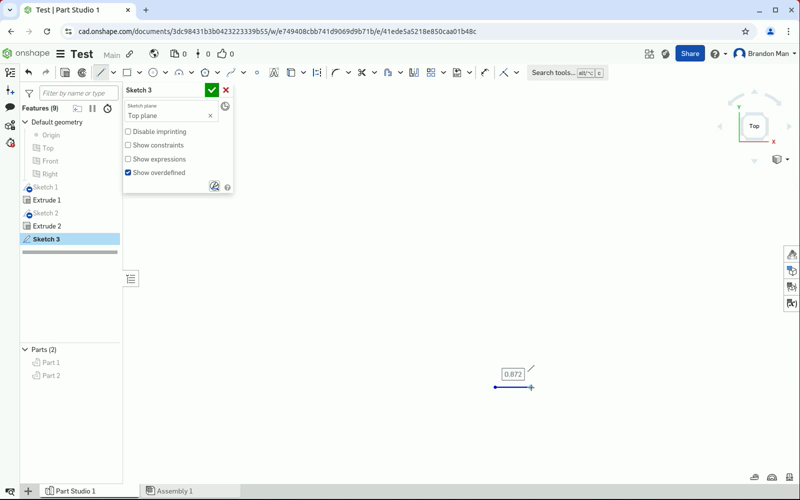
scroll(-6)
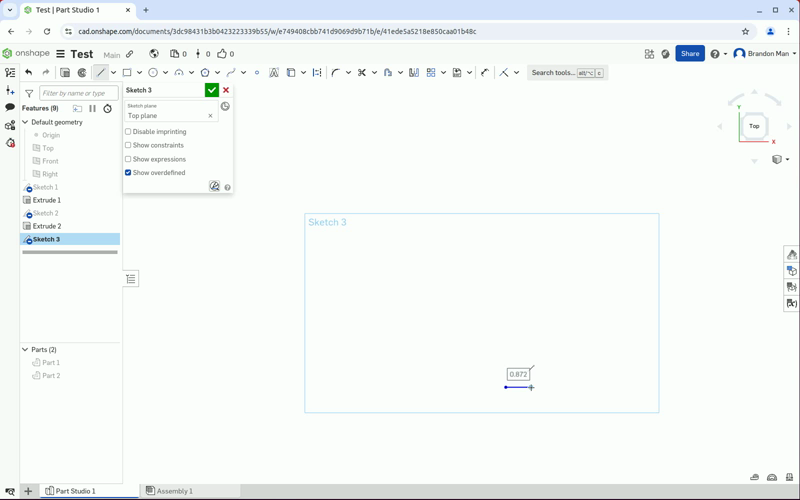
scroll(-6)
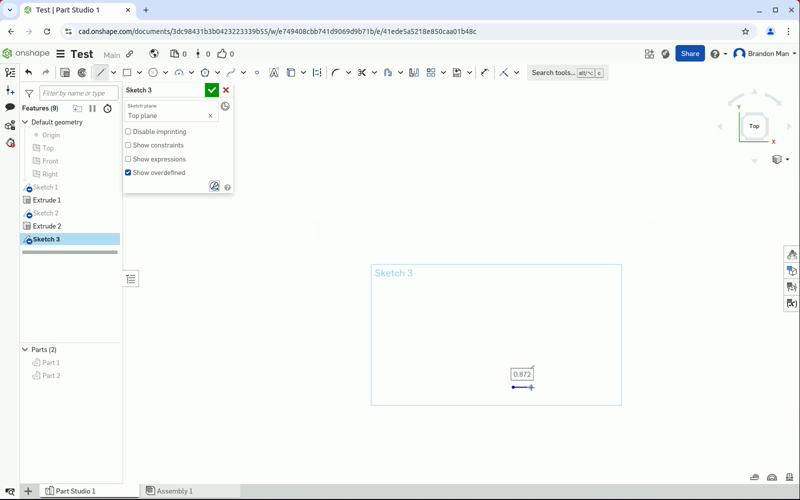
scroll(-6)
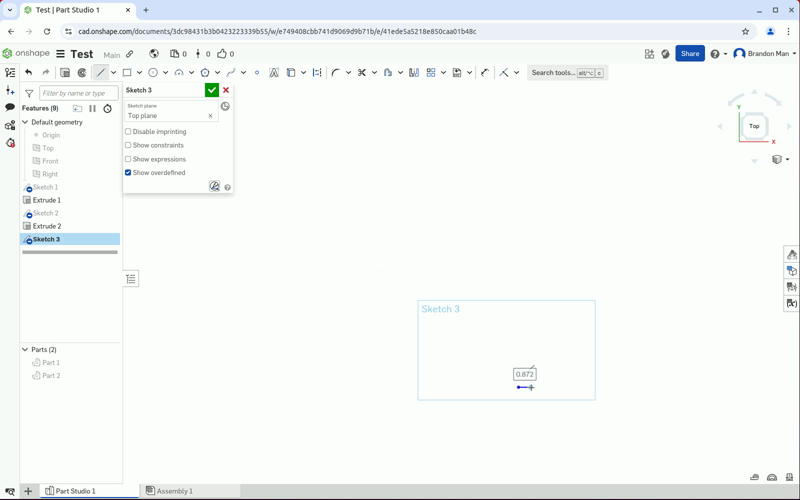
scroll(-6)
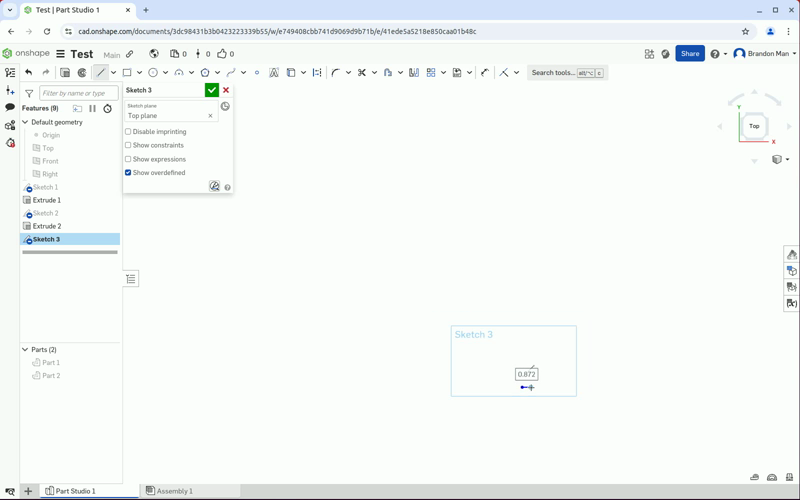
scroll(-6)
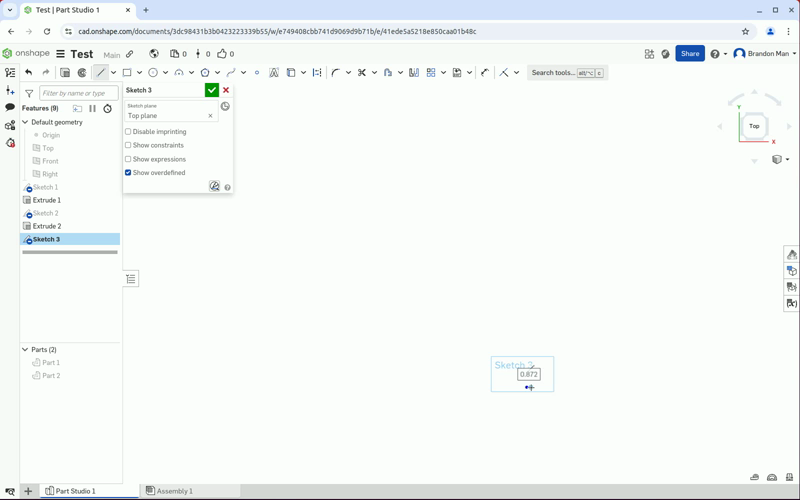
key_up(shift)
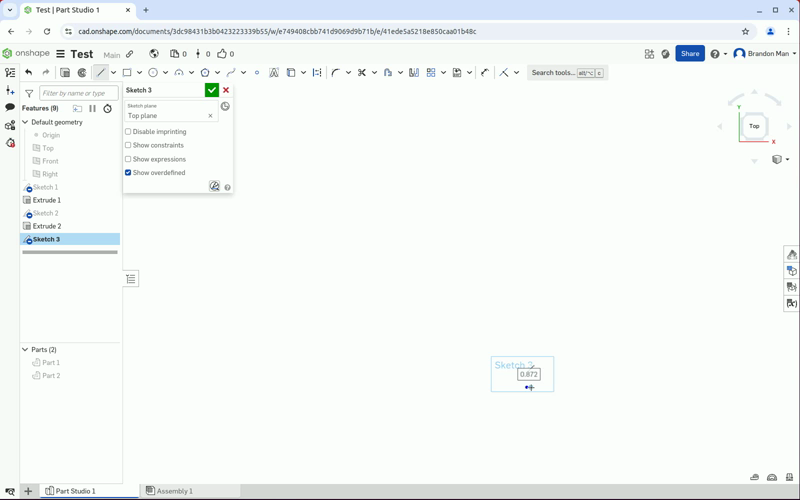
key_down(shift)
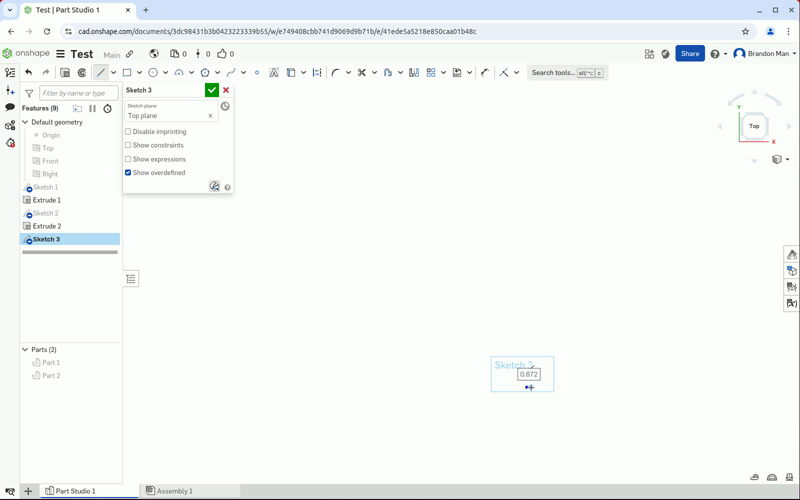
mouse_move(531, 179)
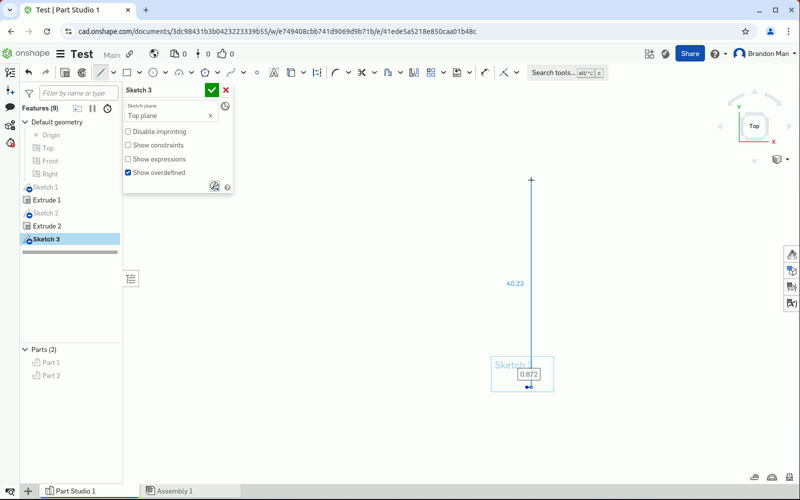
click(531, 179)
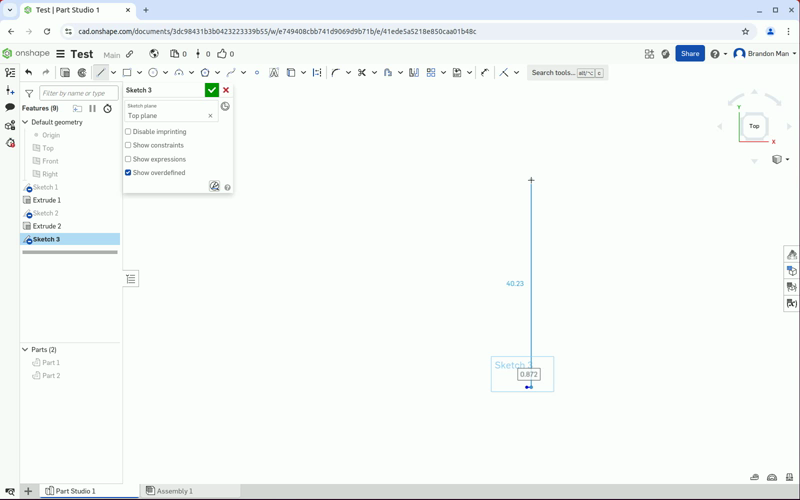
key_up(shift)
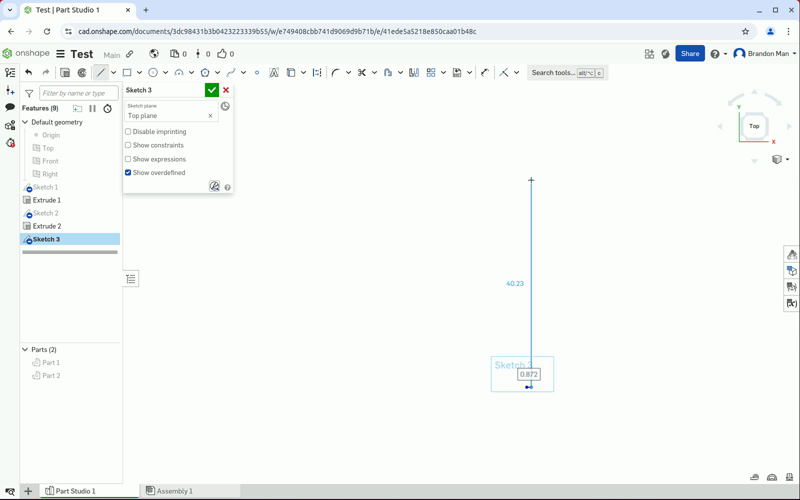
key_down(shift)
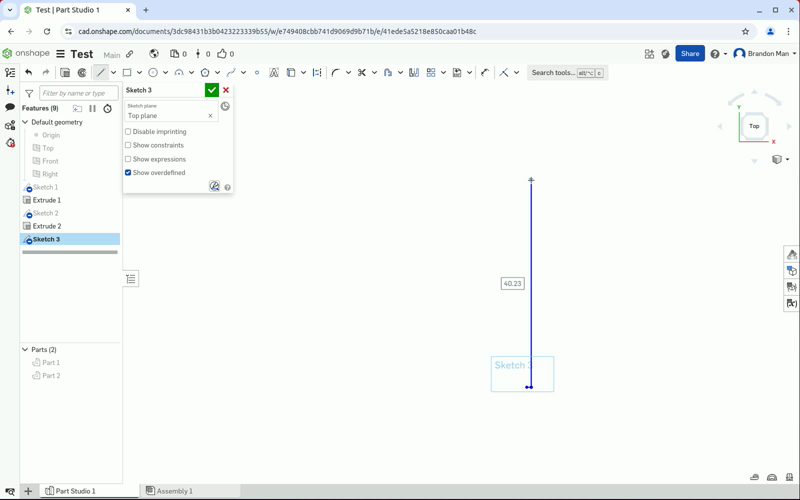
mouse_move(561, 179)
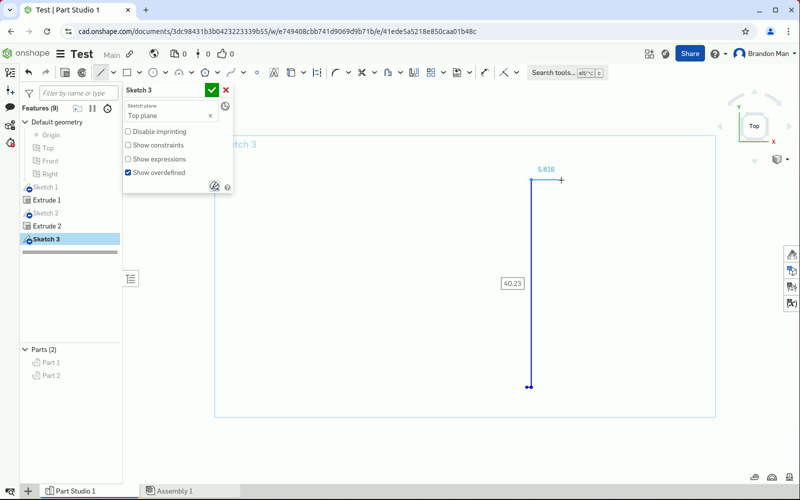
mouse_move(526, 179)
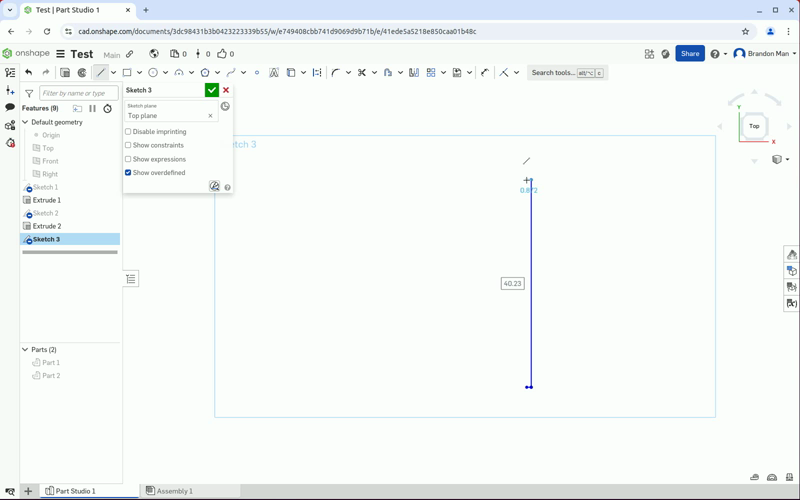
scroll(6)
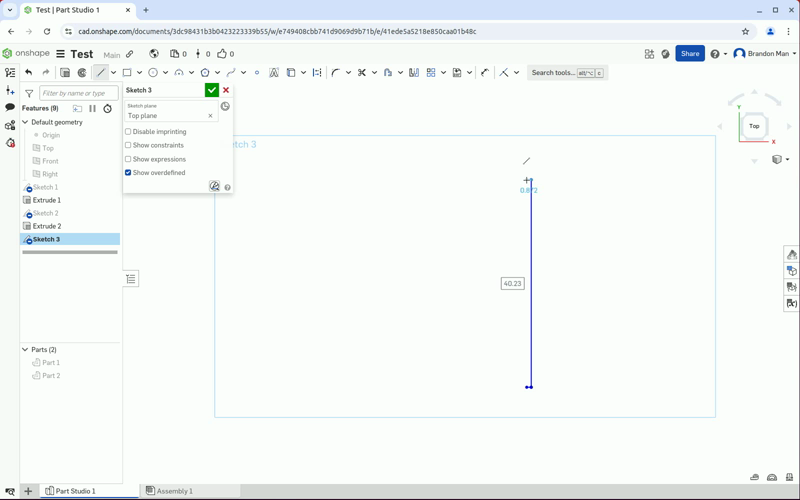
scroll(6)
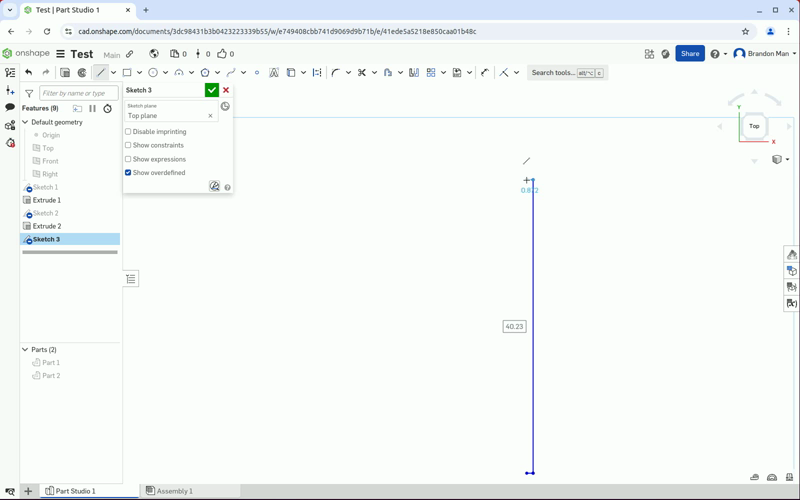
scroll(6)
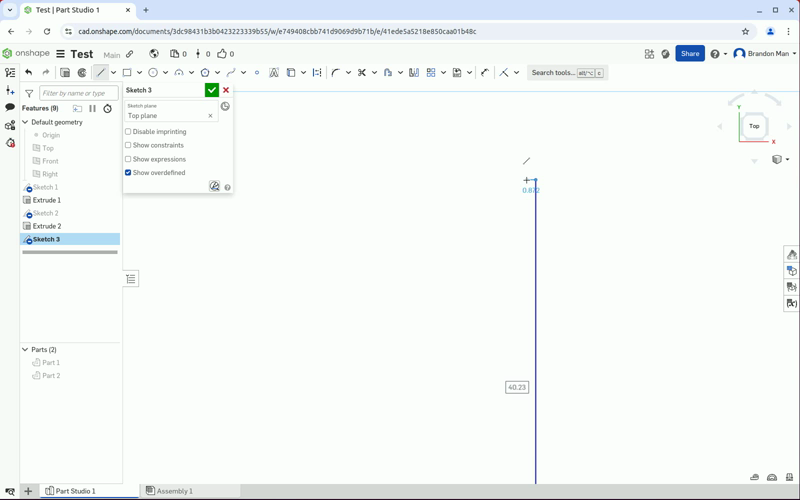
scroll(6)
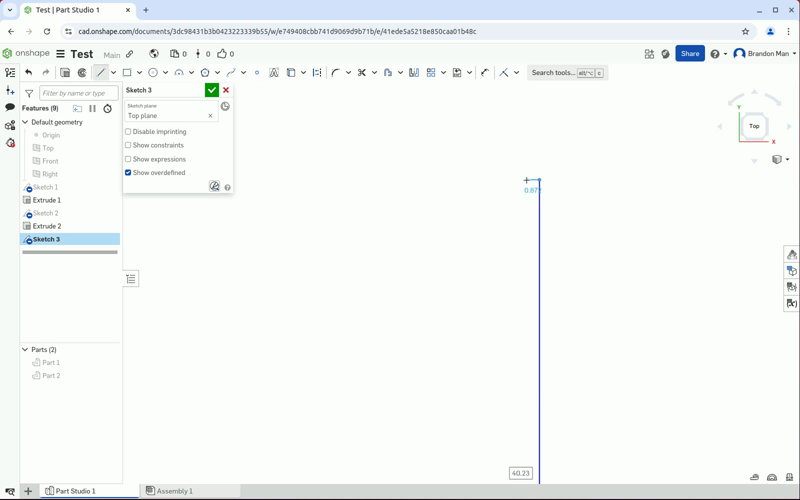
scroll(6)
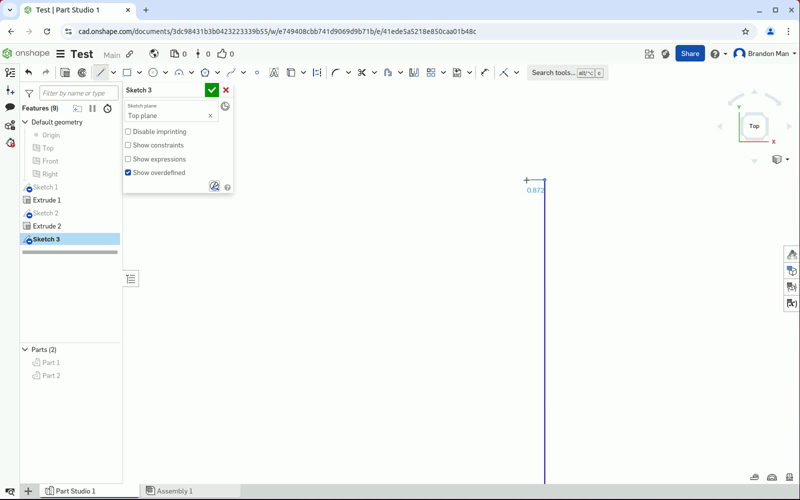
scroll(6)
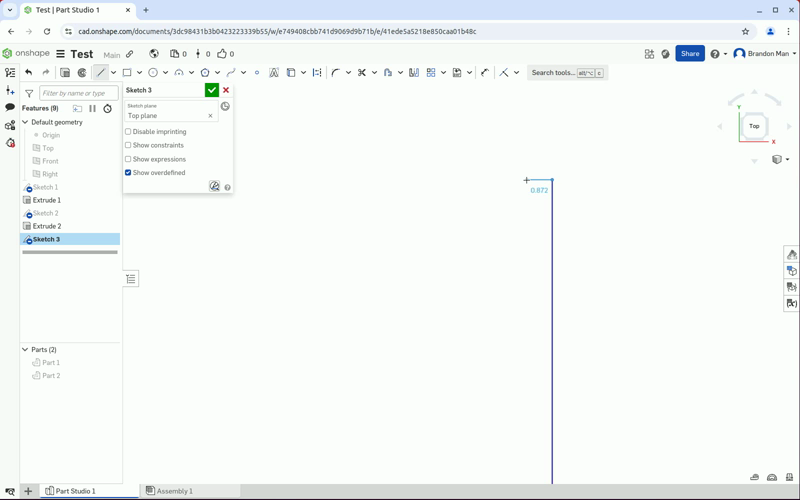
scroll(6)
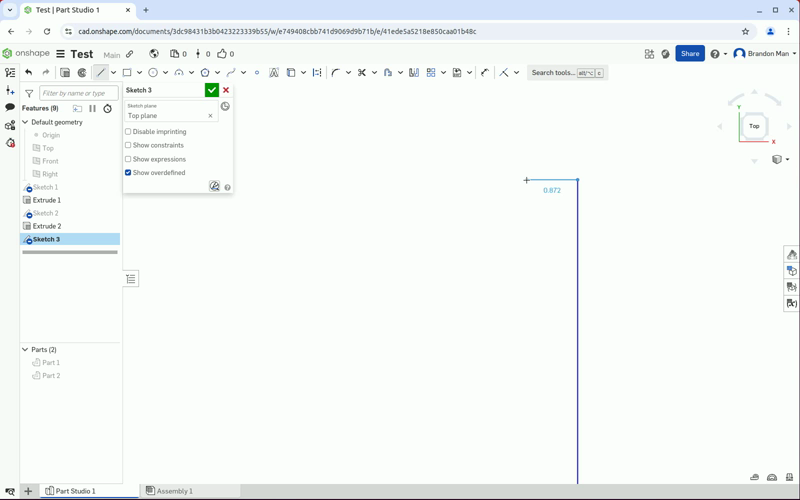
click(526, 179)
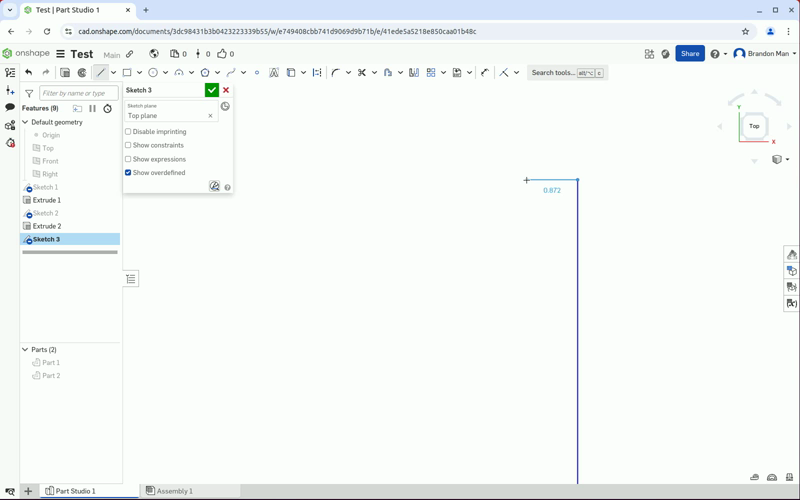
scroll(-6)
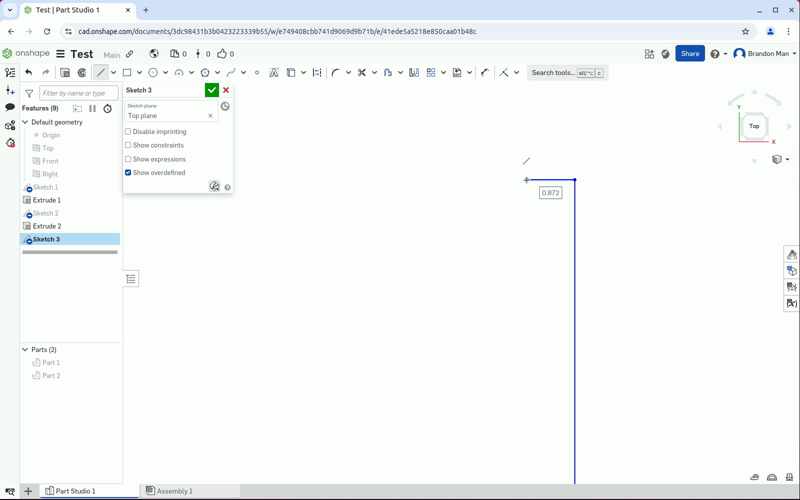
scroll(-6)
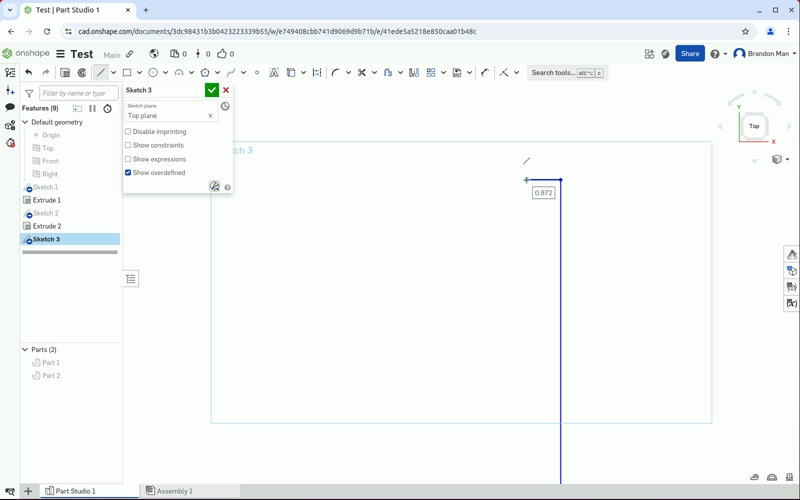
scroll(-6)
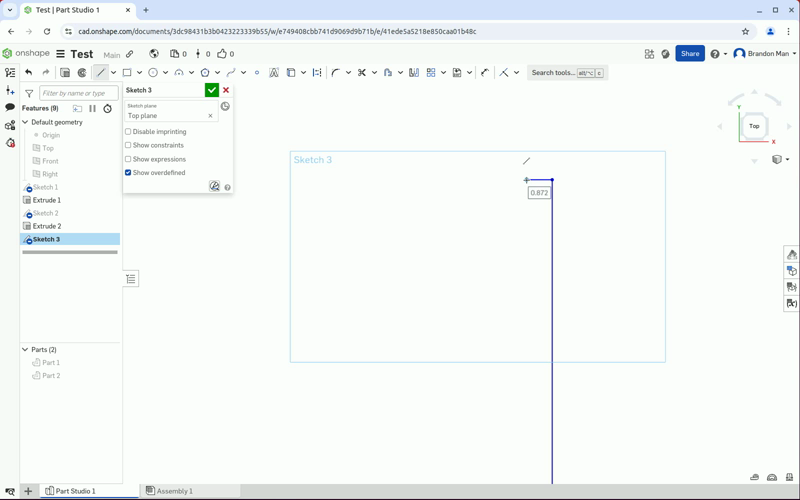
scroll(-6)
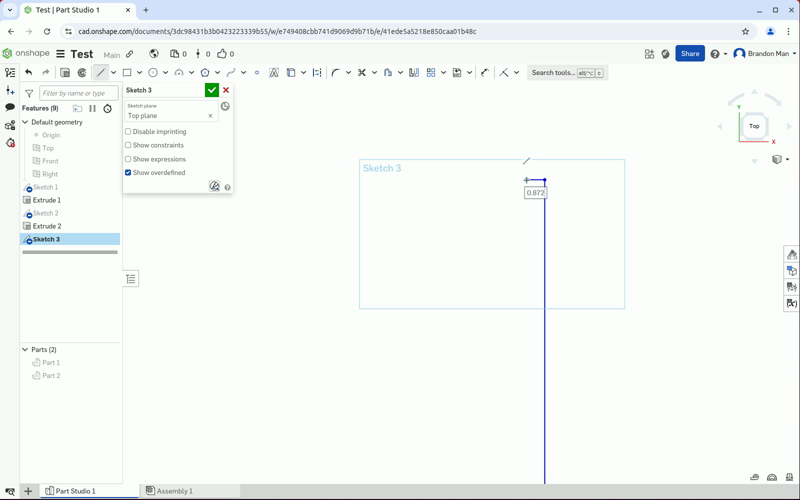
scroll(-6)
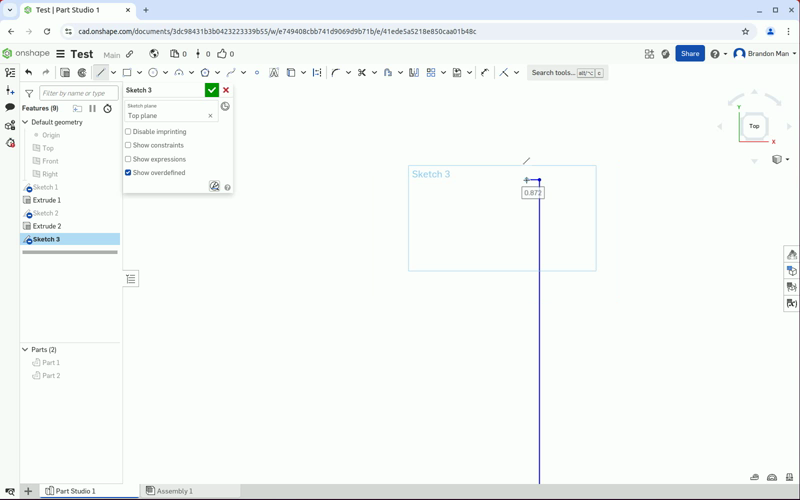
scroll(-6)
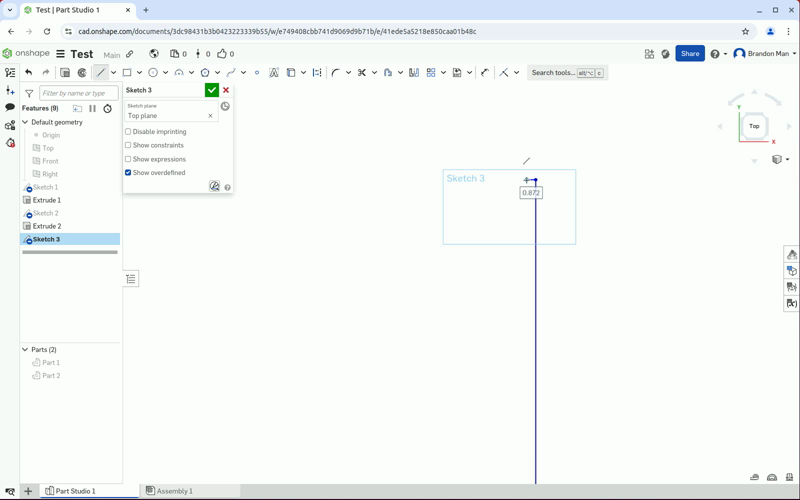
scroll(-6)
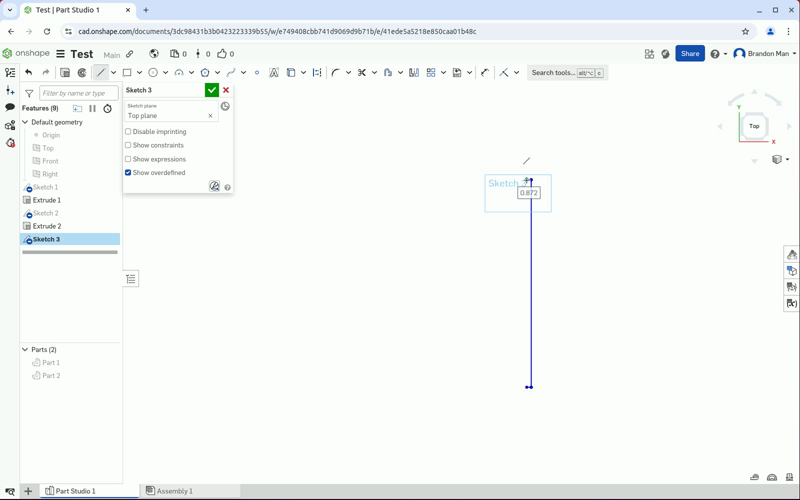
key_up(shift)
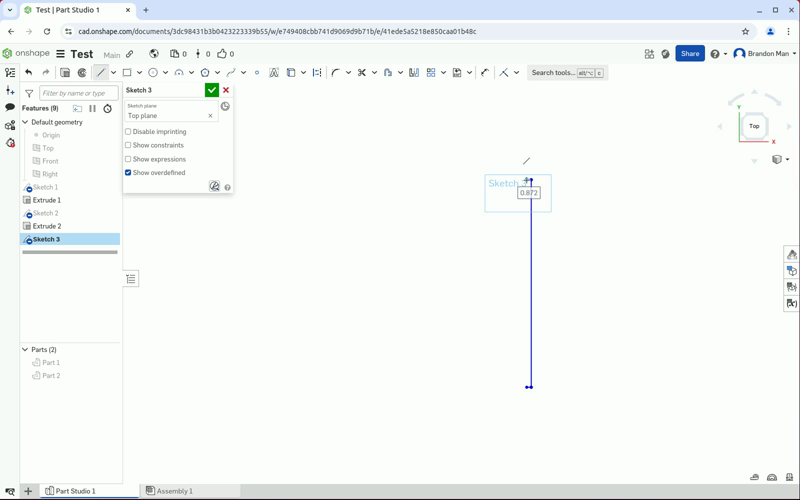
key_down(shift)
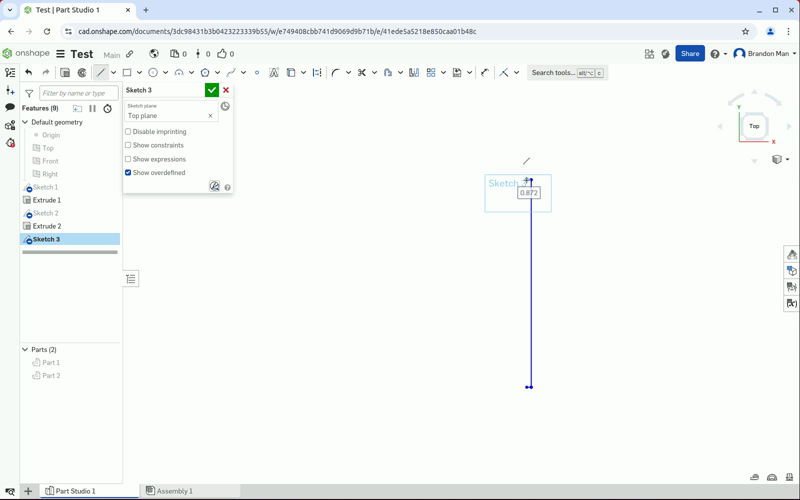
mouse_move(526, 387)
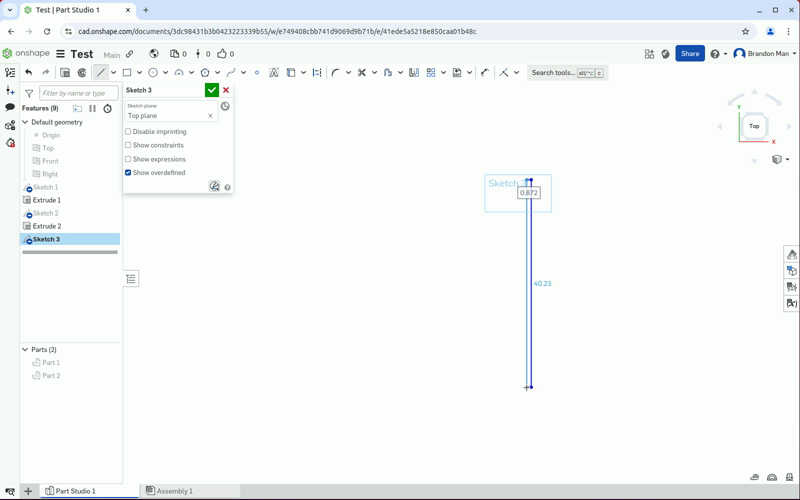
key_up(shift)
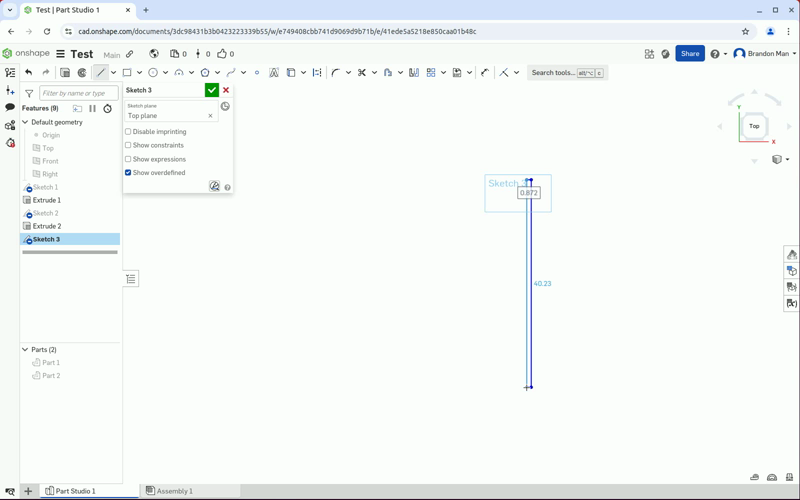
click(526, 387)
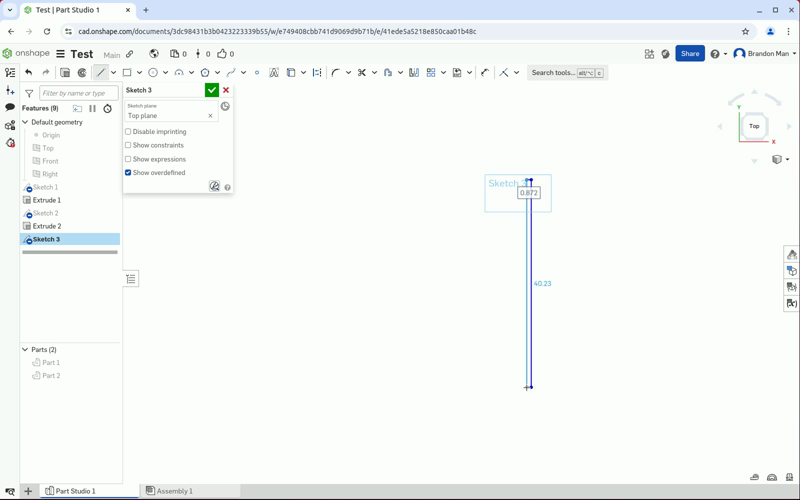
key(esc)
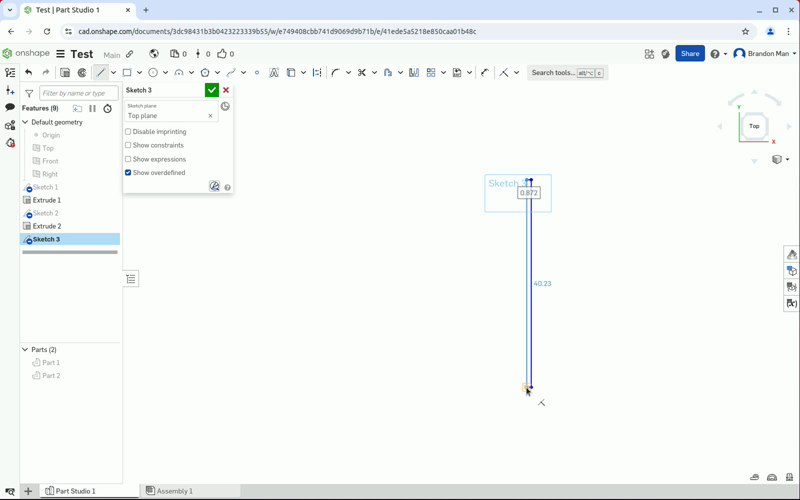
mouse_move(529, 373)
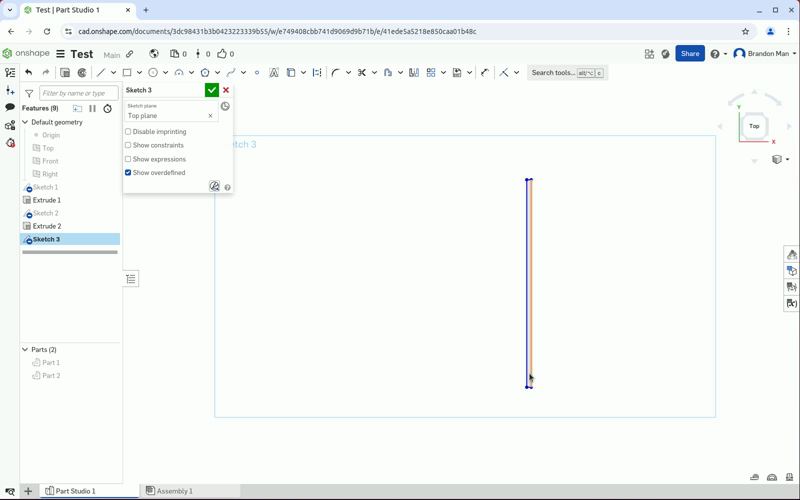
scroll(6)
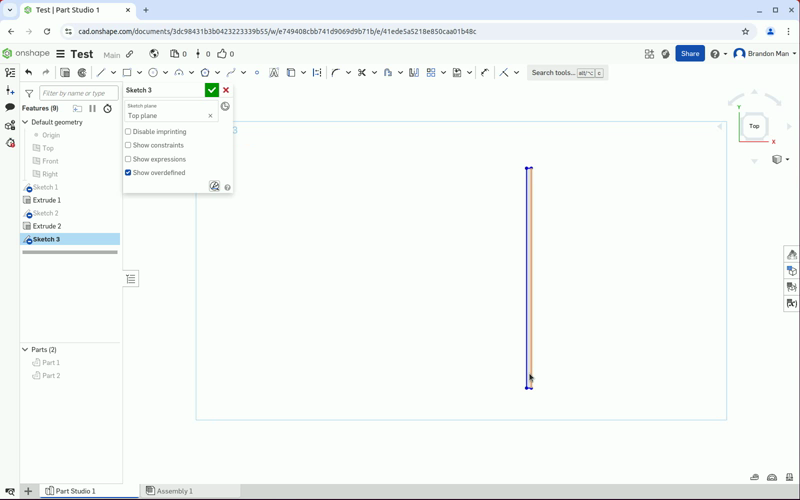
scroll(6)
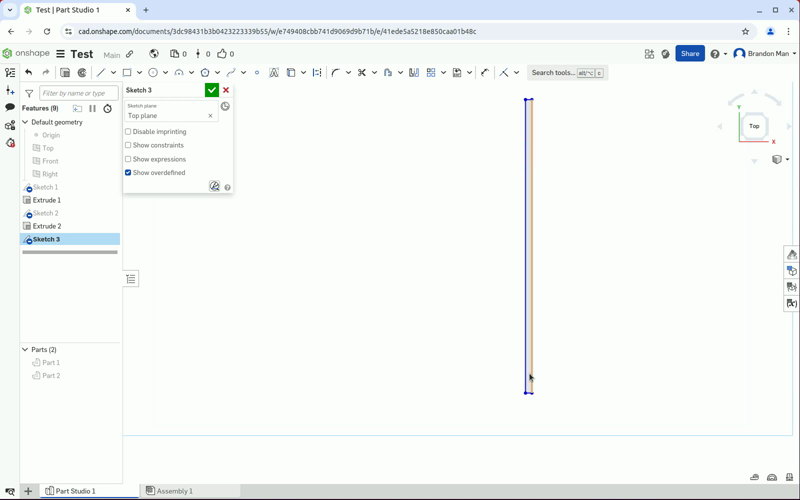
scroll(6)
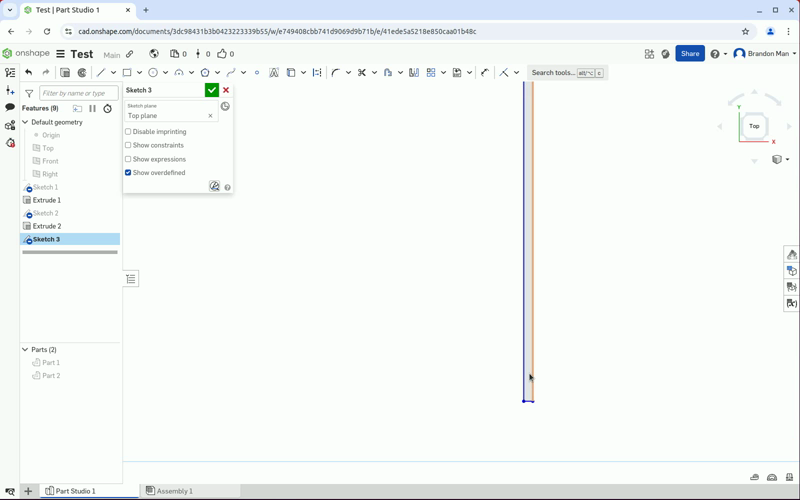
scroll(6)
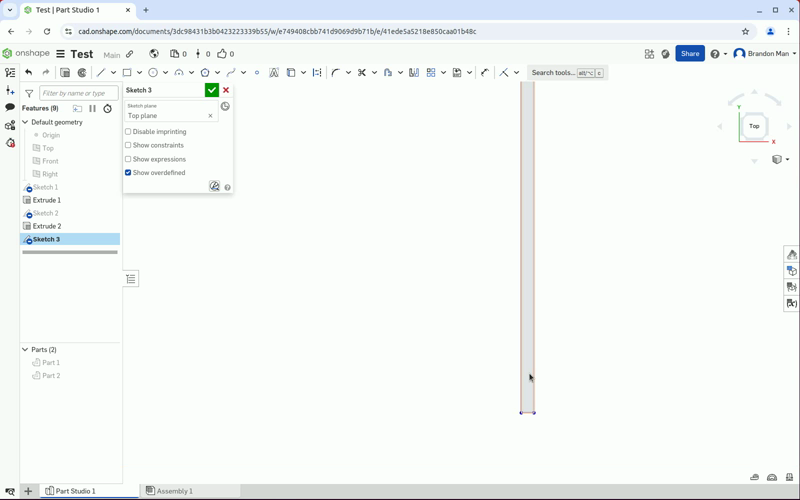
scroll(6)
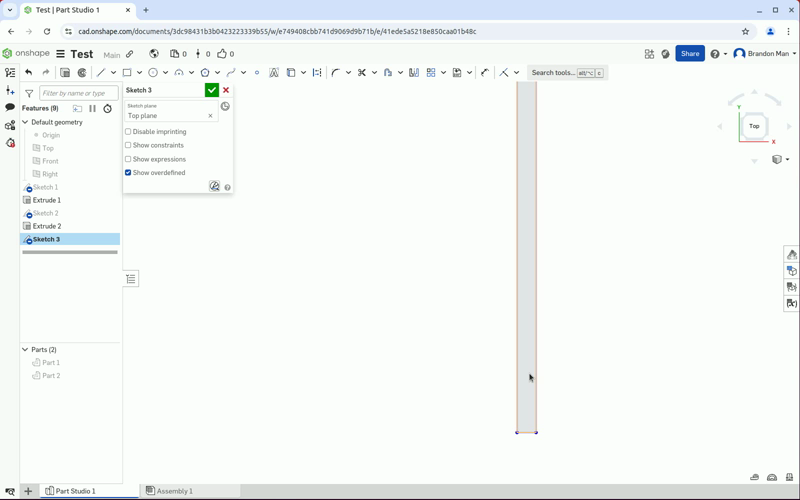
scroll(6)
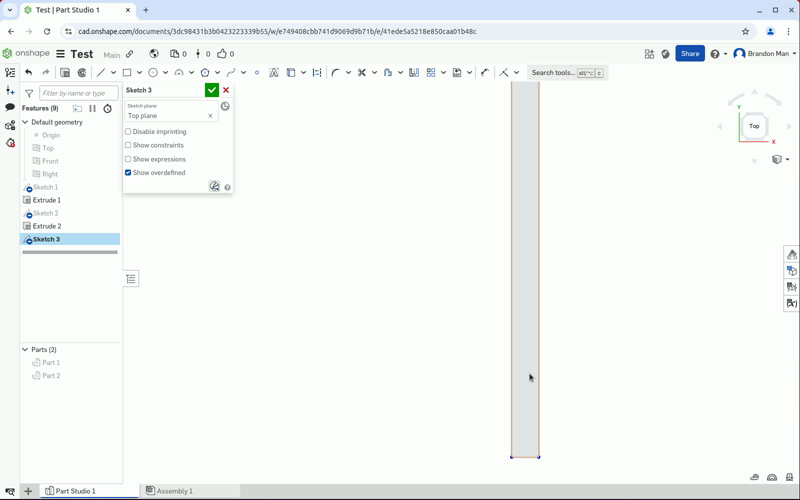
scroll(6)
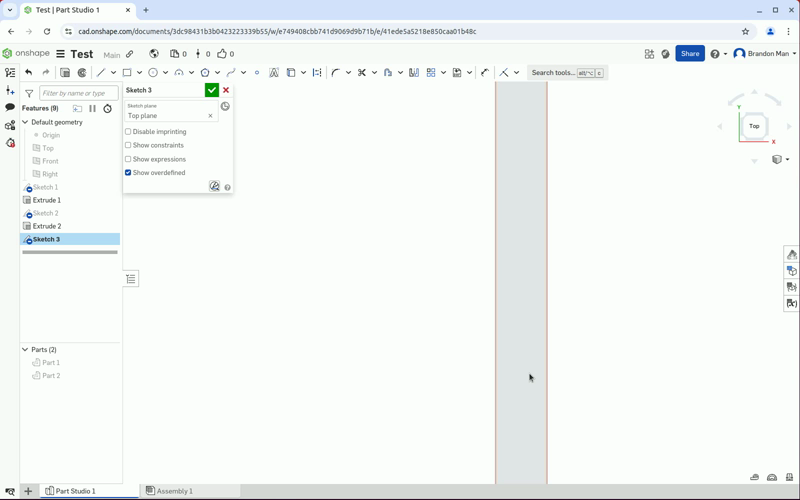
click(529, 373)
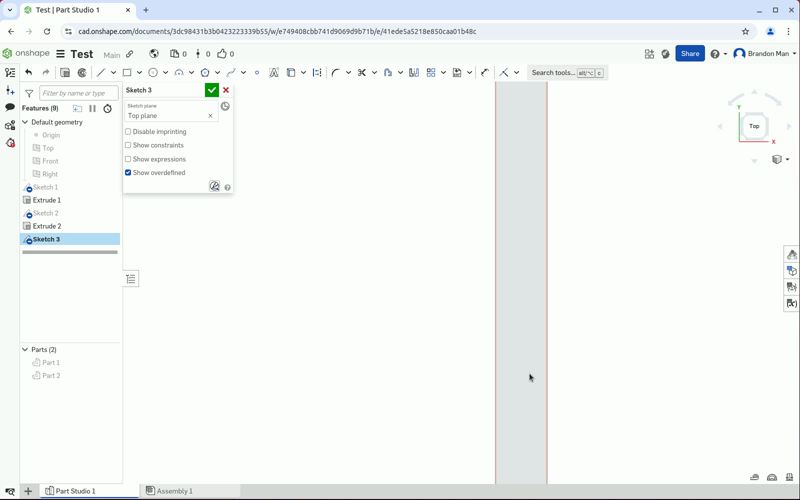
scroll(-6)
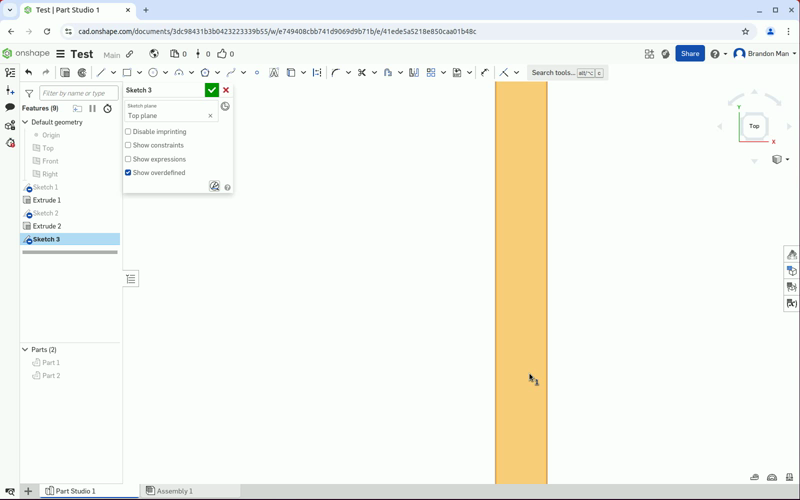
scroll(-6)
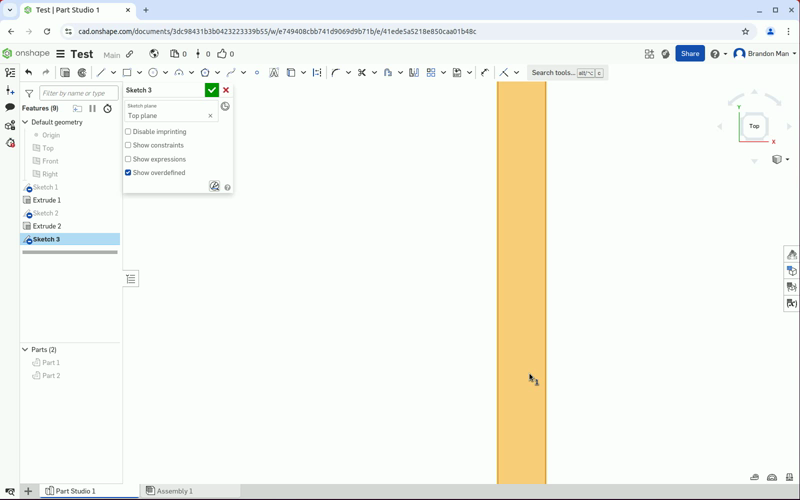
scroll(-6)
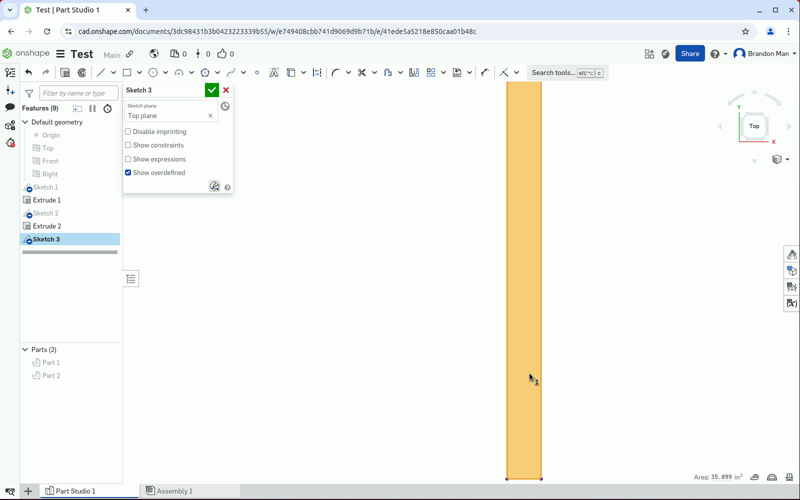
scroll(-6)
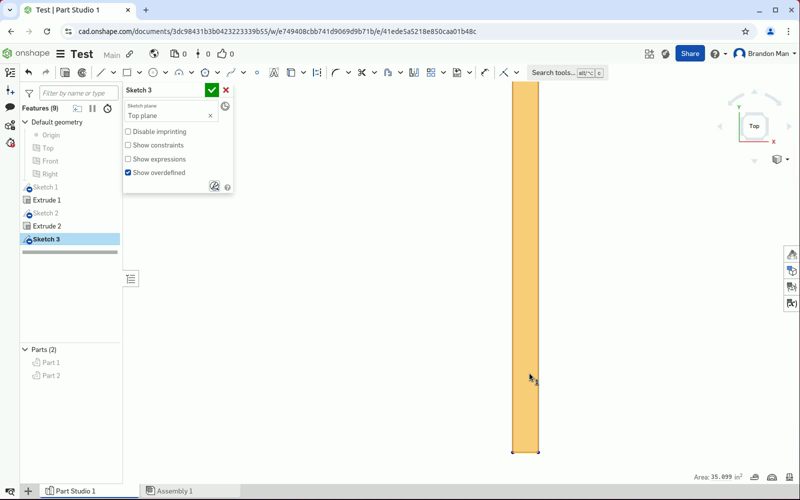
scroll(-6)
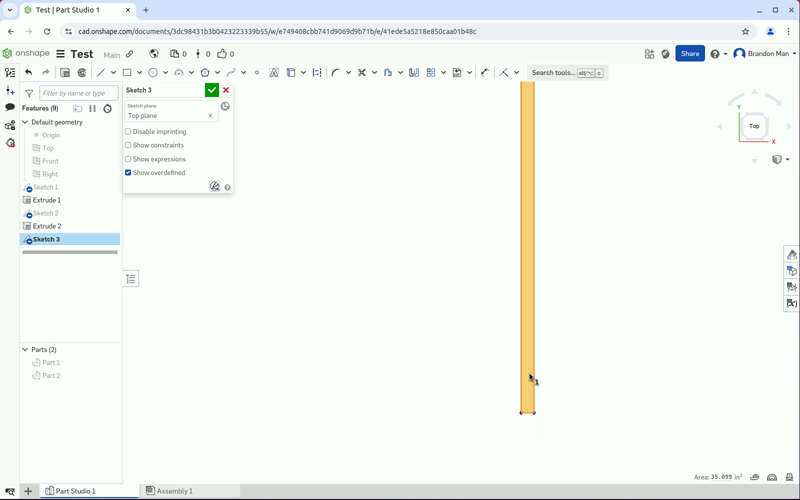
scroll(-6)
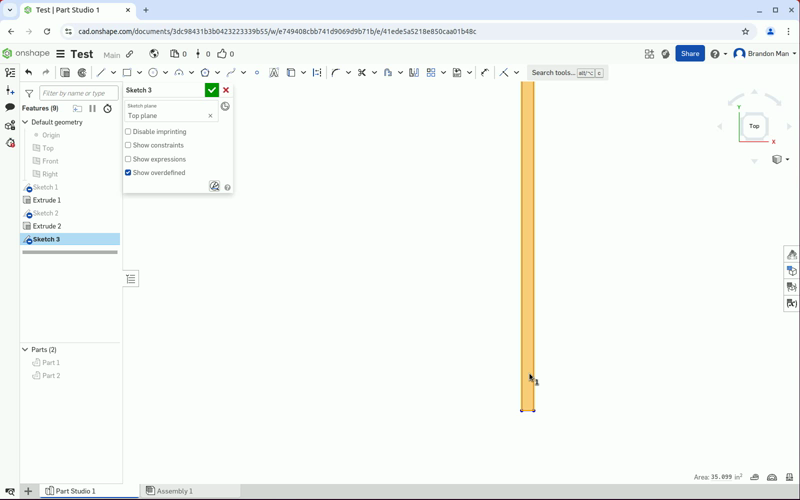
scroll(-6)
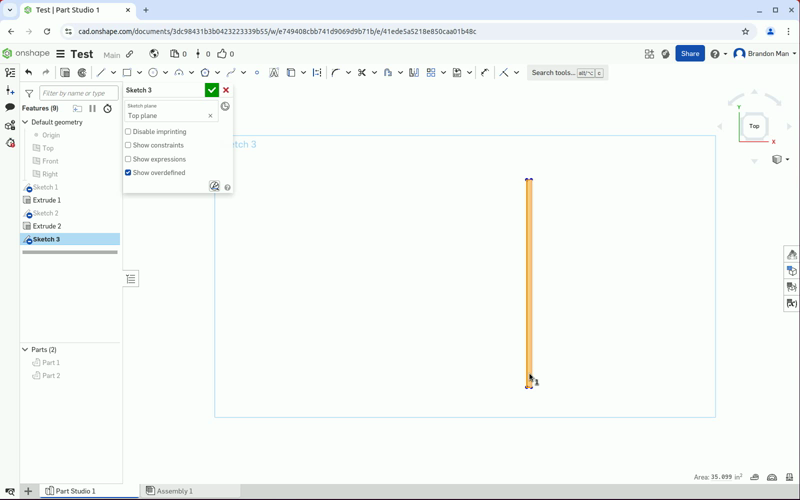
mouse_move(73, 352)
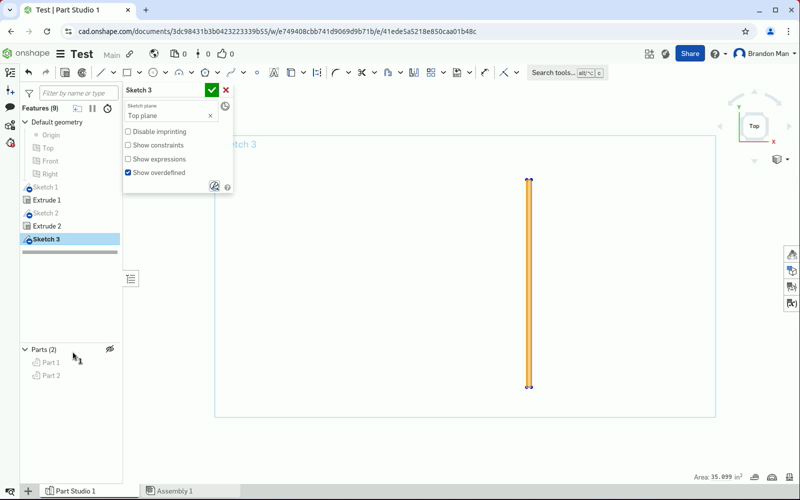
key(shift+y)
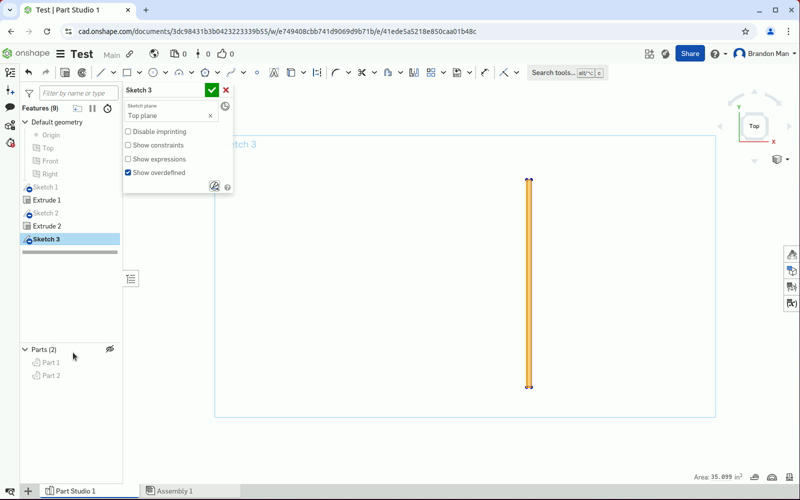
key(shift+e)
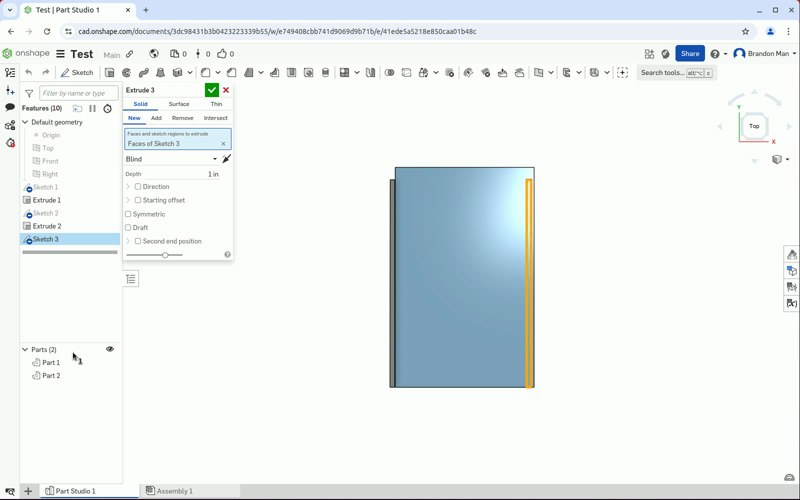
mouse_move(143, 106)
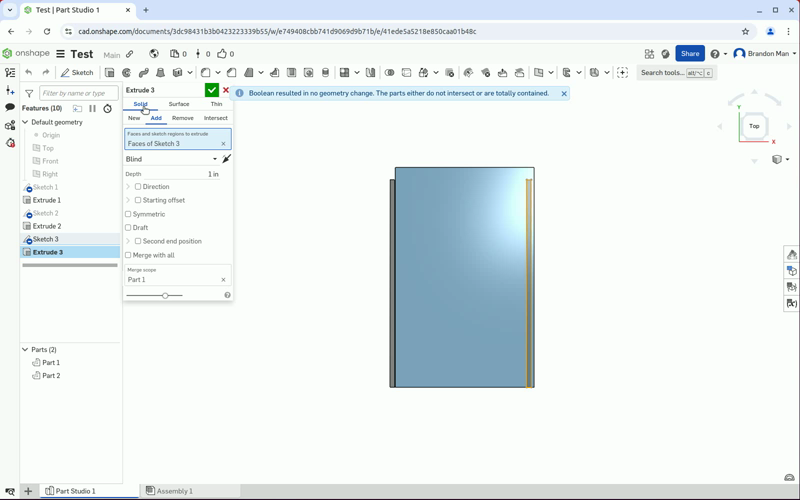
click(143, 106)
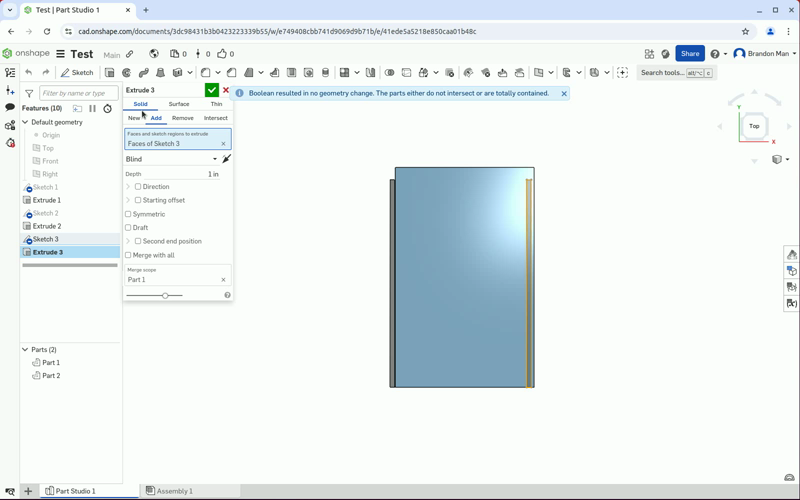
mouse_move(137, 120)
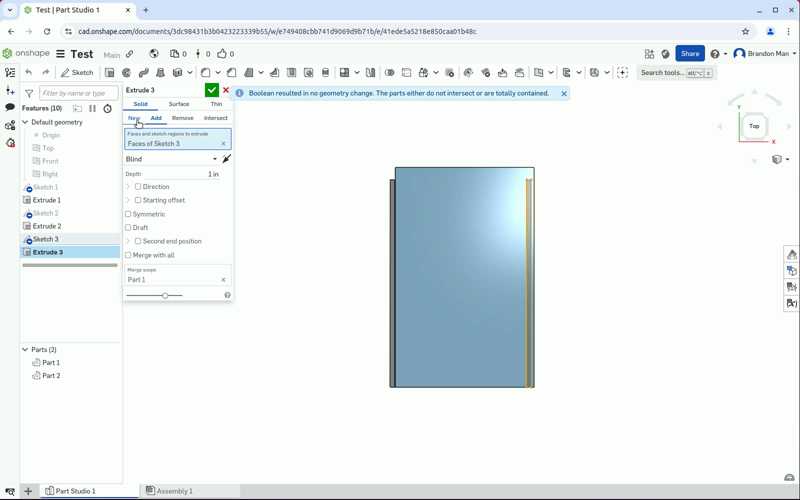
click(137, 120)
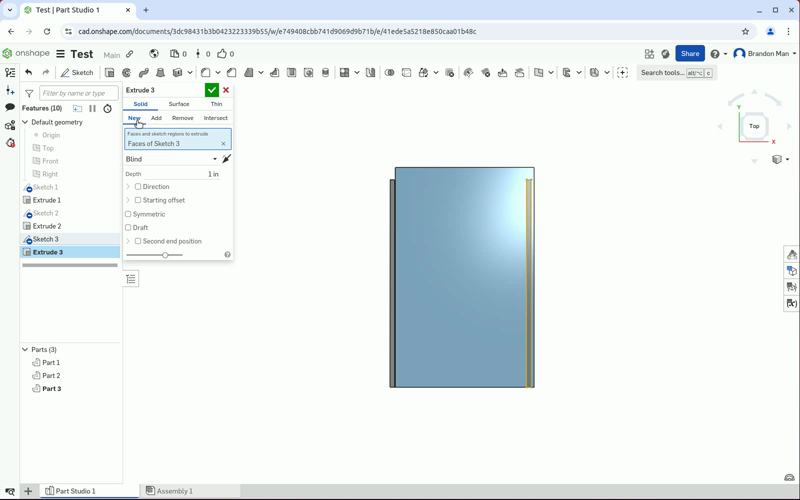
key(tab, 4)
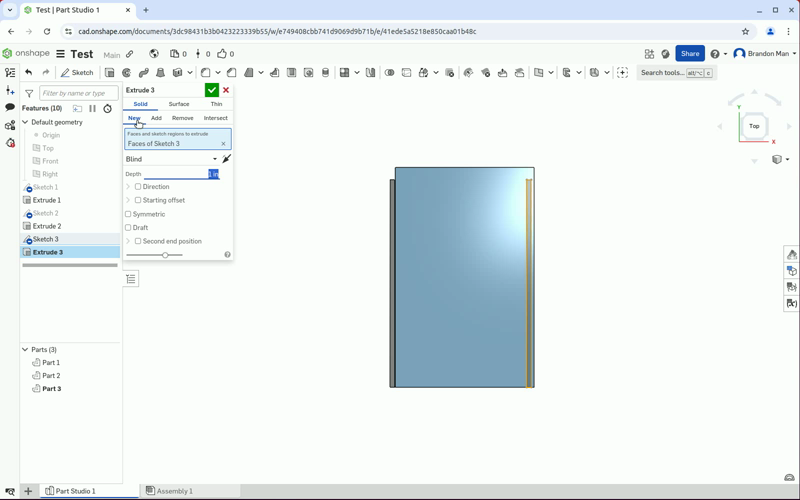
text(23.108)
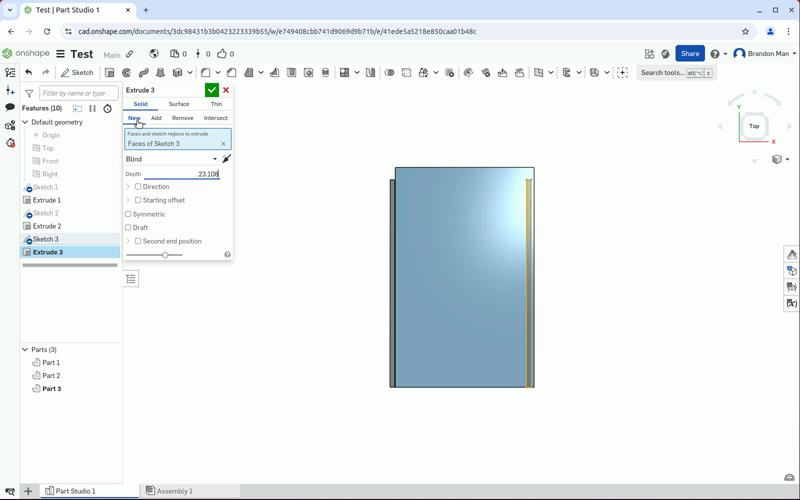
key(enter)
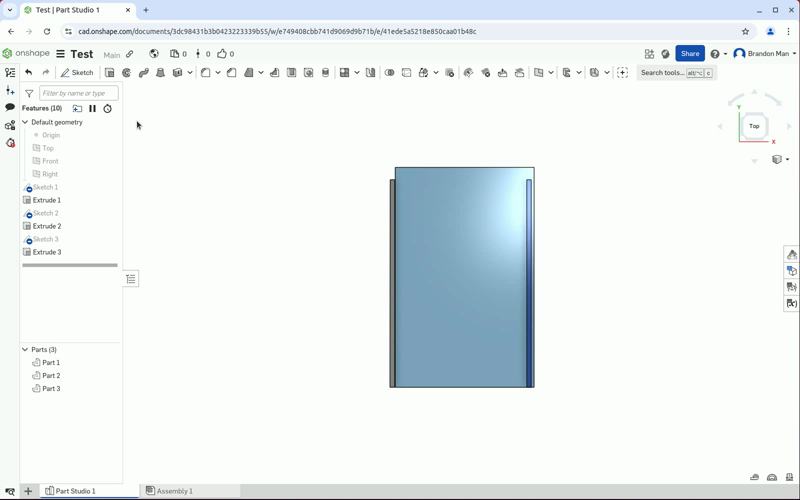
key(shift+h)
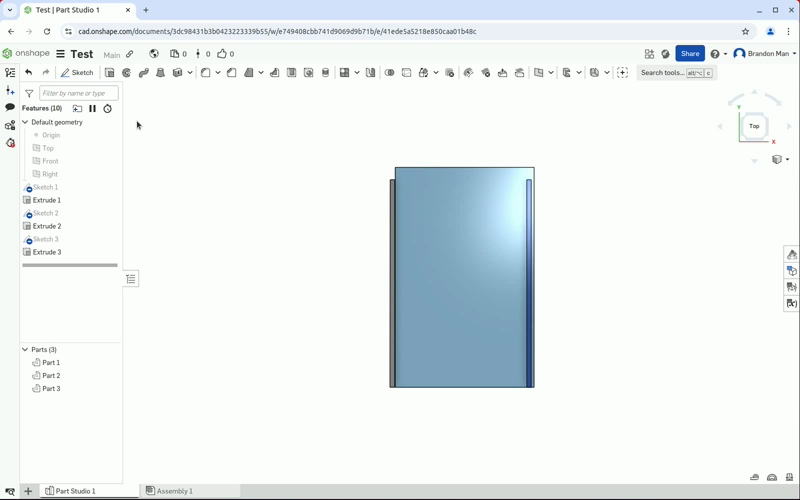
key(shift+h)
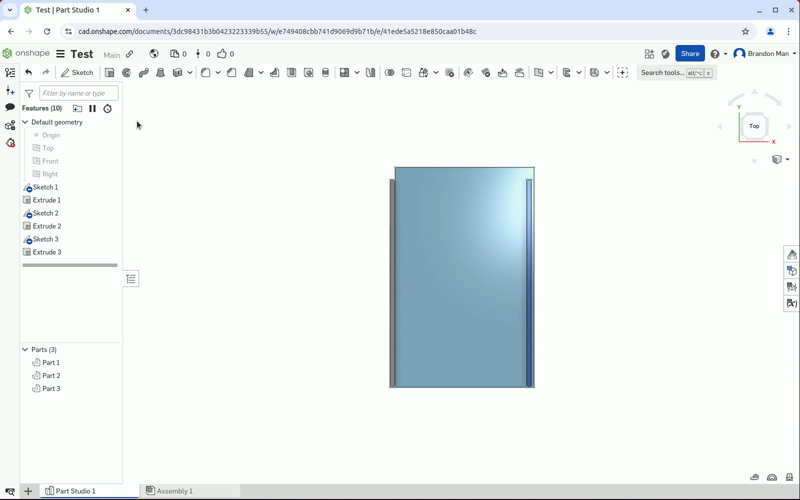
key(shift+7)
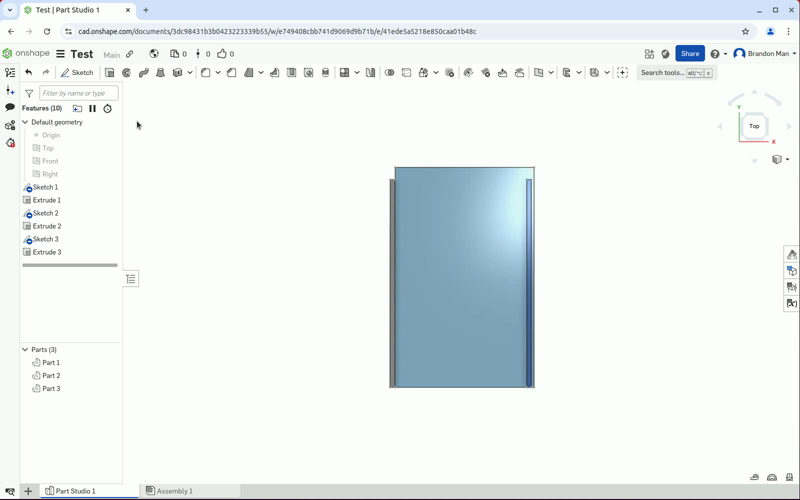
key(up, 3)
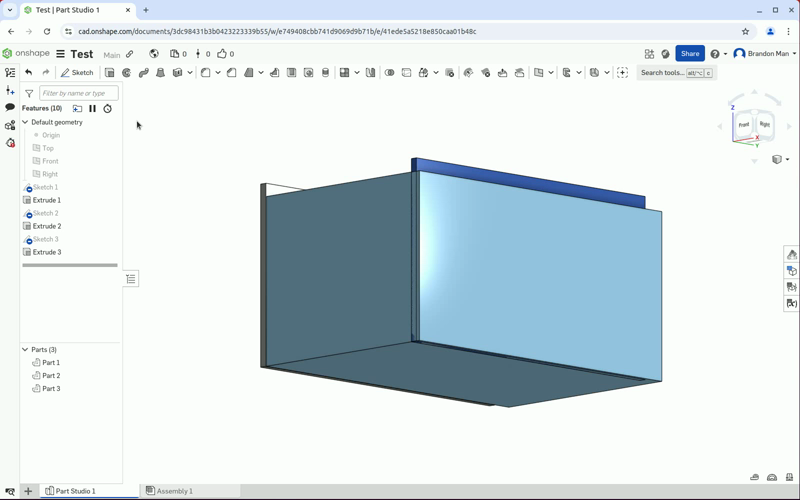
key(left, 3)
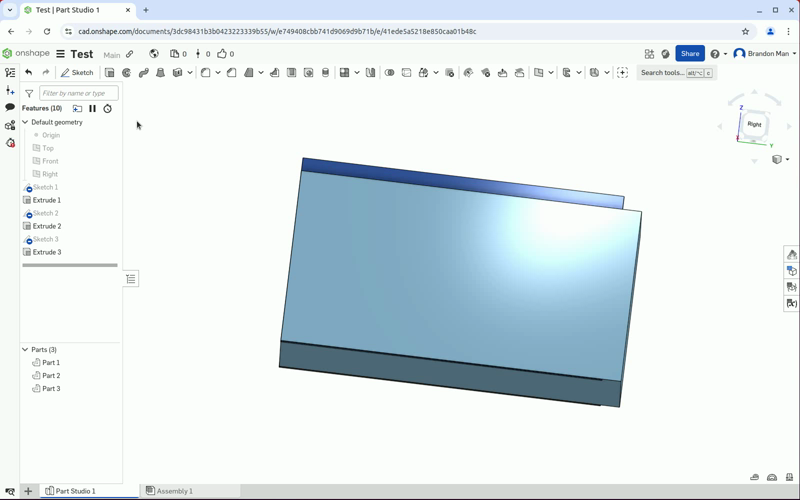
key(right, 3)
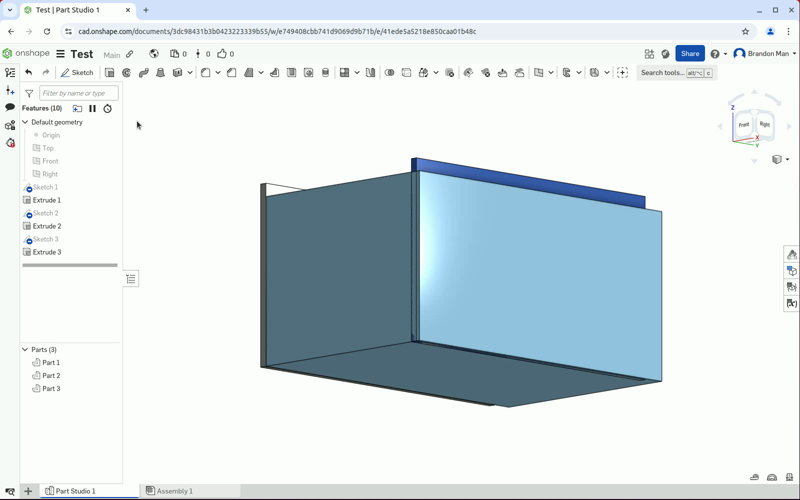
key(down, 3)
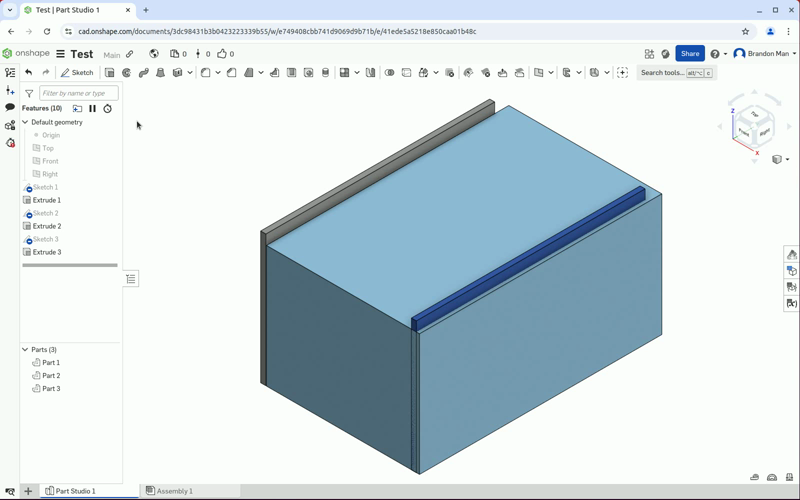
mouse_move(73, 189)
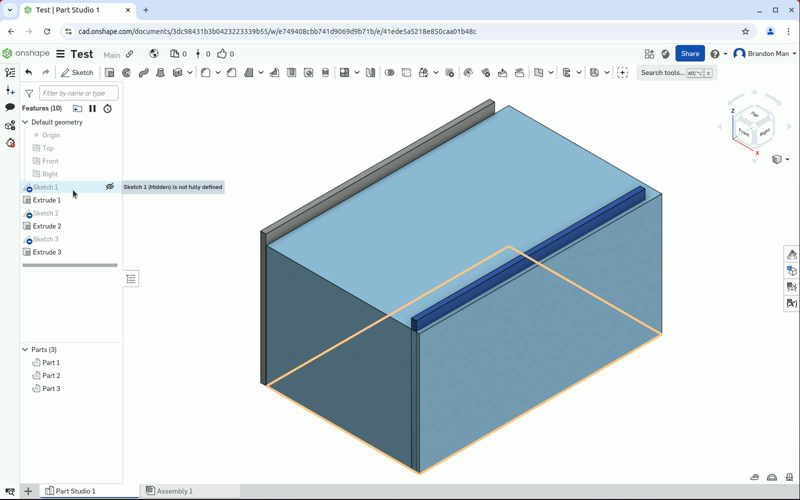
click(73, 189)